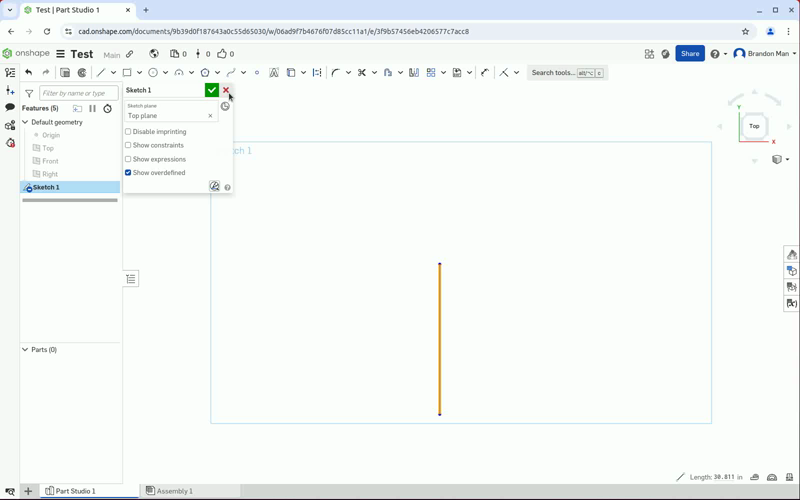
key(shift+h)
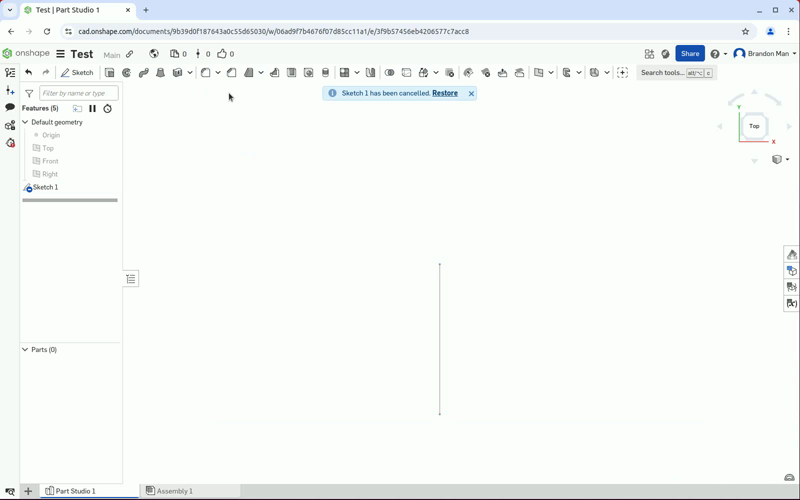
key(shift+s)
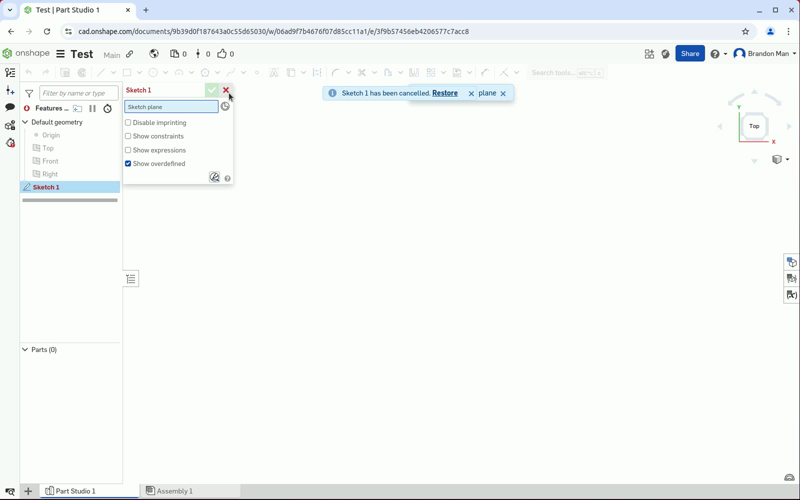
mouse_move(73, 150)
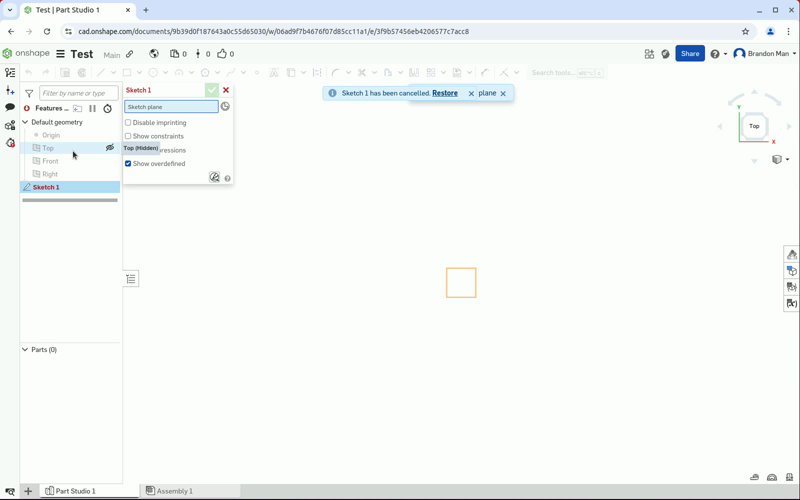
click(73, 150)
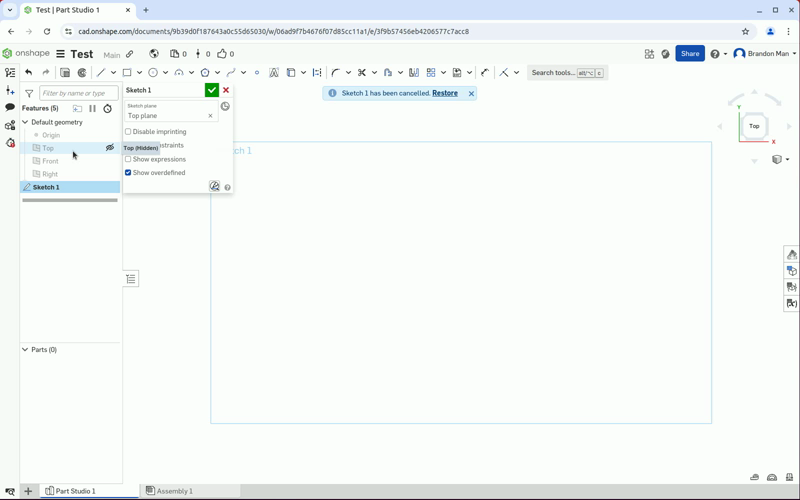
mouse_move(73, 352)
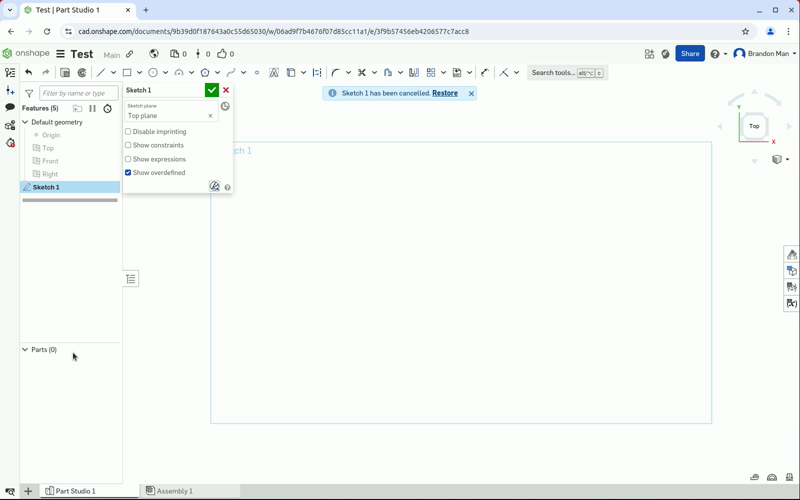
key(y)
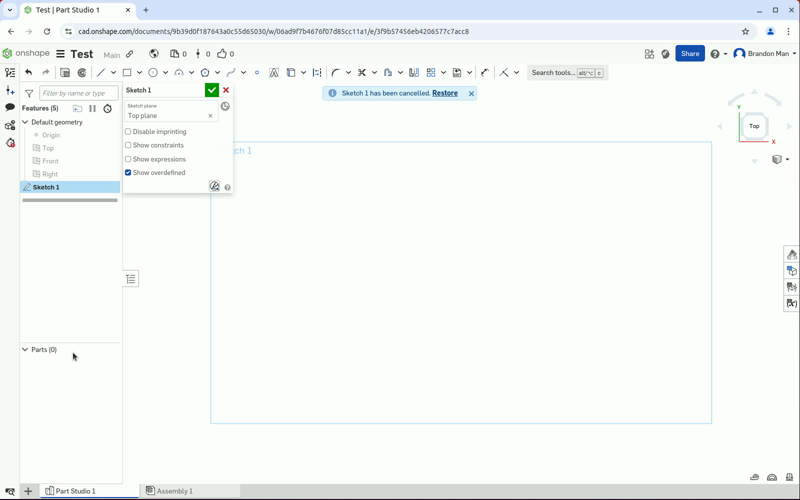
key(l)
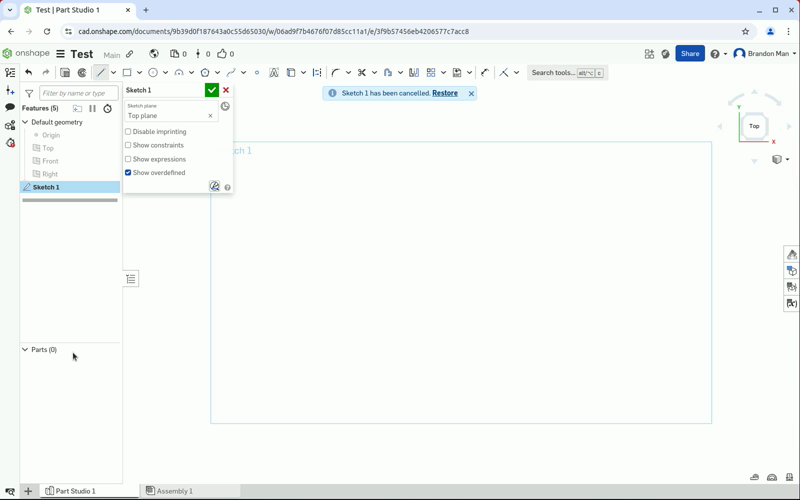
key_down(shift)
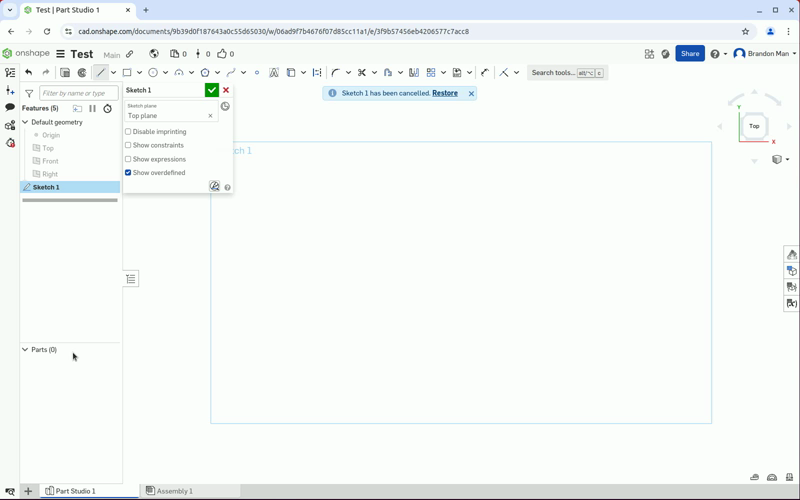
mouse_move(416, 303)
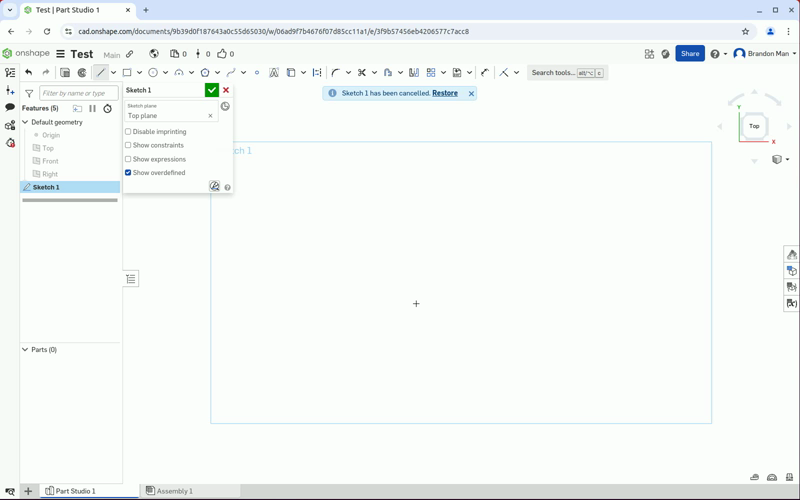
click(416, 303)
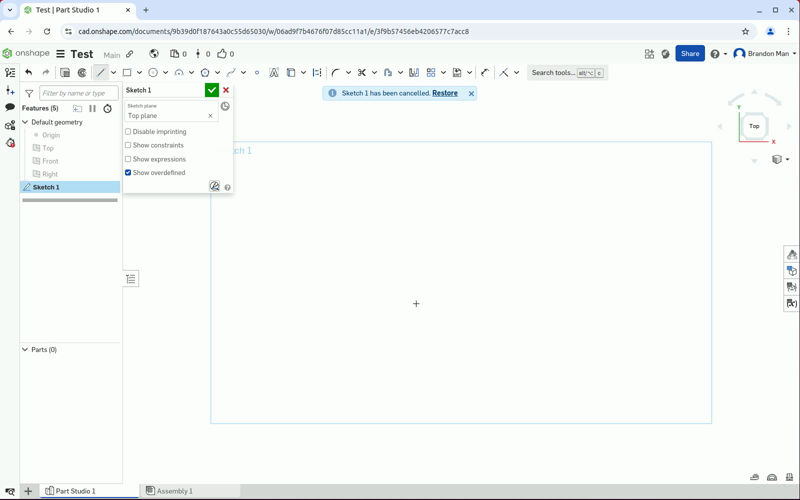
key_up(shift)
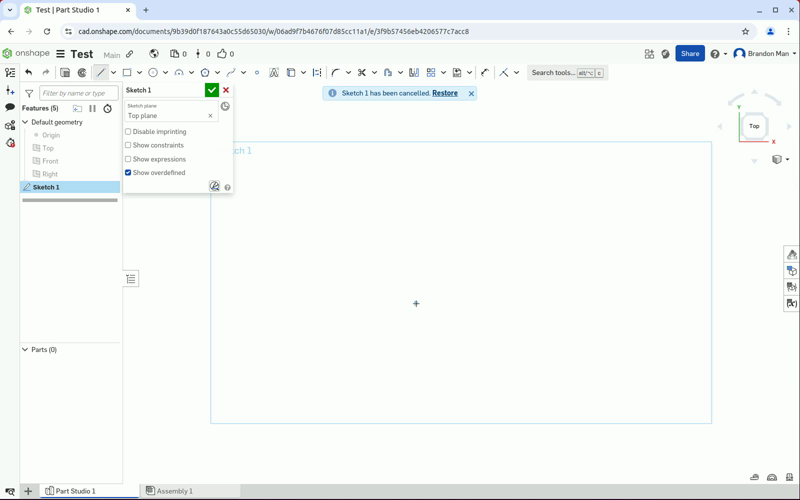
key_down(shift)
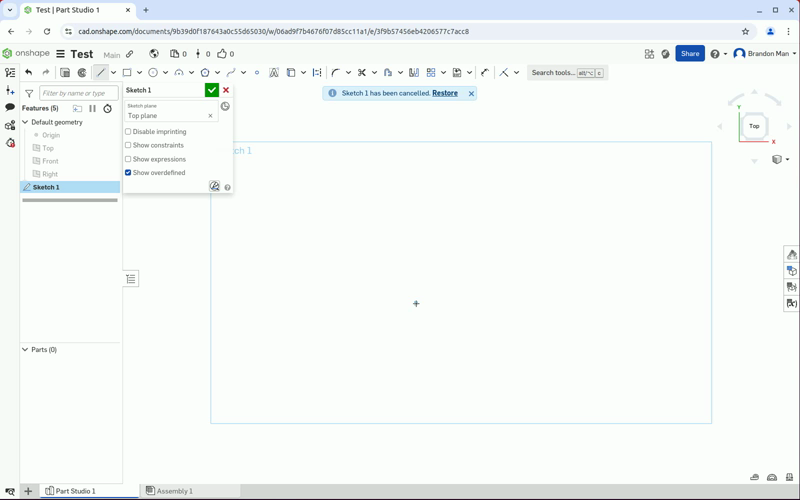
mouse_move(446, 303)
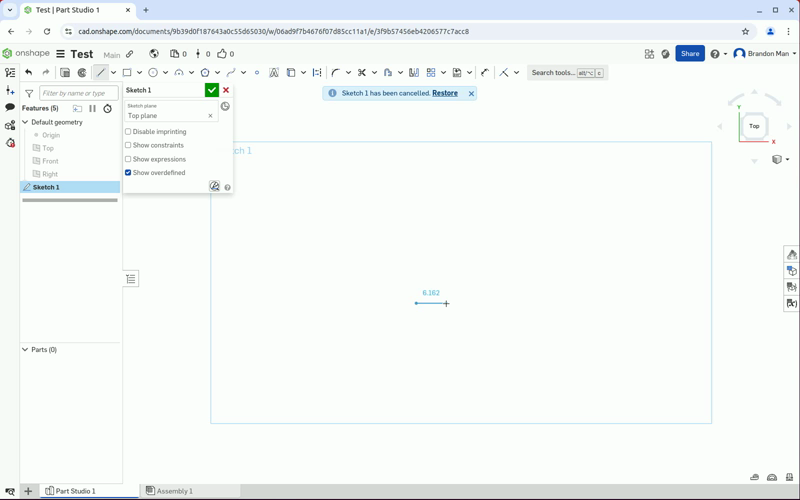
mouse_move(429, 303)
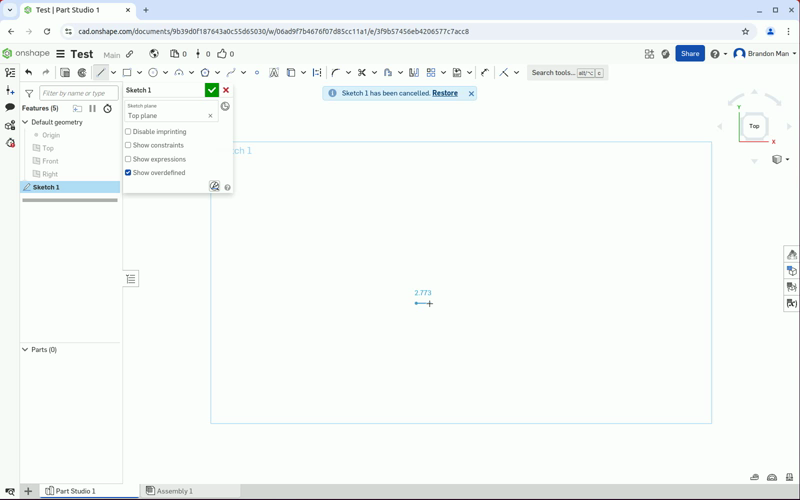
click(429, 303)
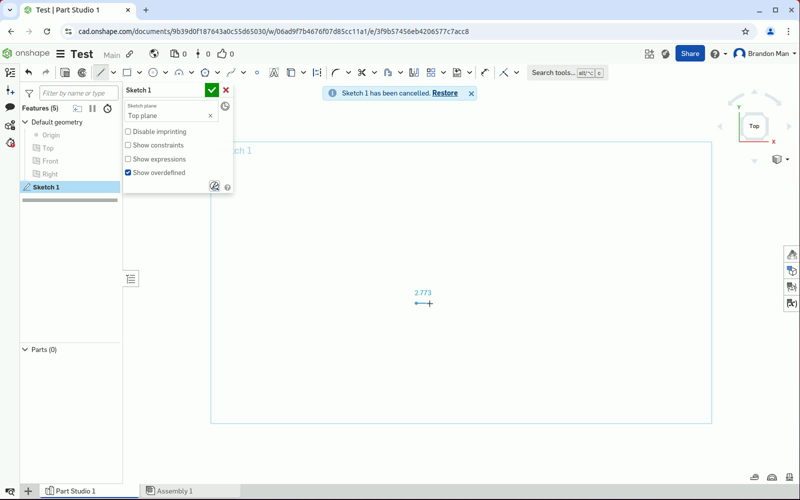
key_up(shift)
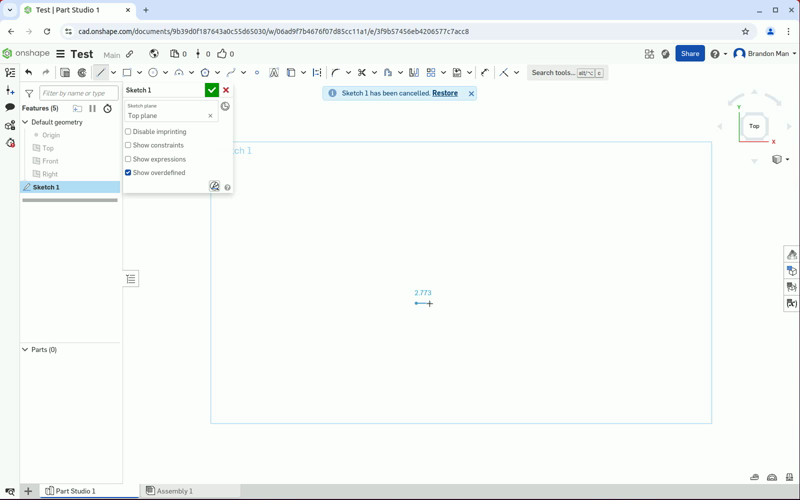
key_down(shift)
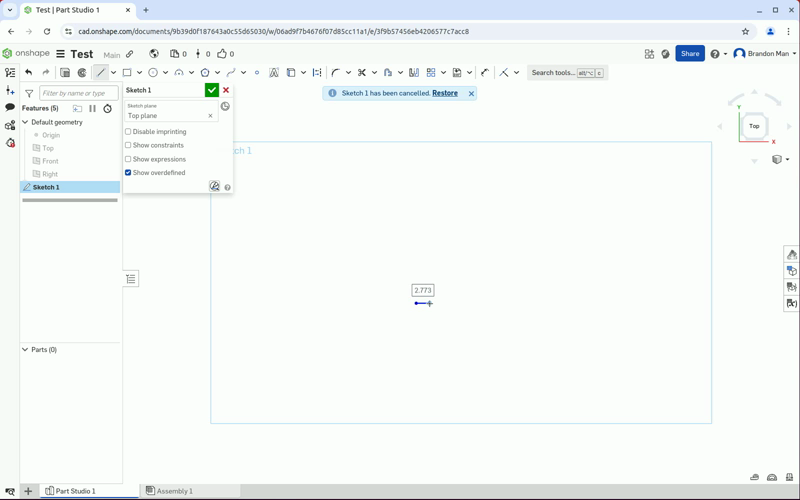
mouse_move(459, 303)
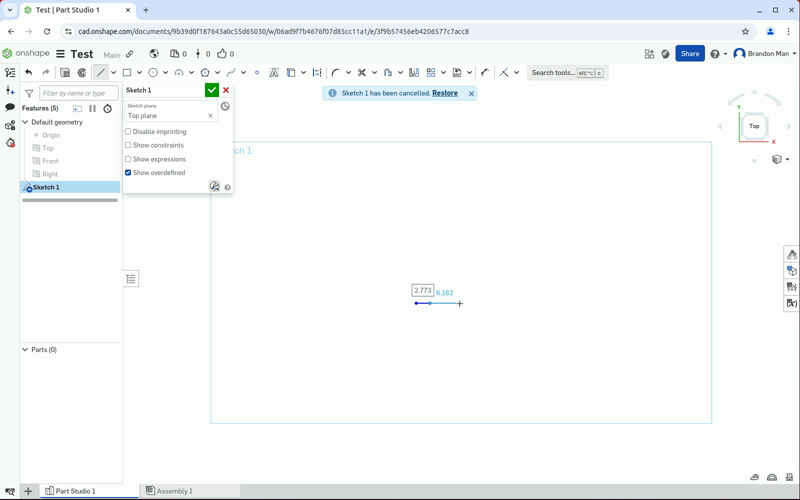
mouse_move(429, 312)
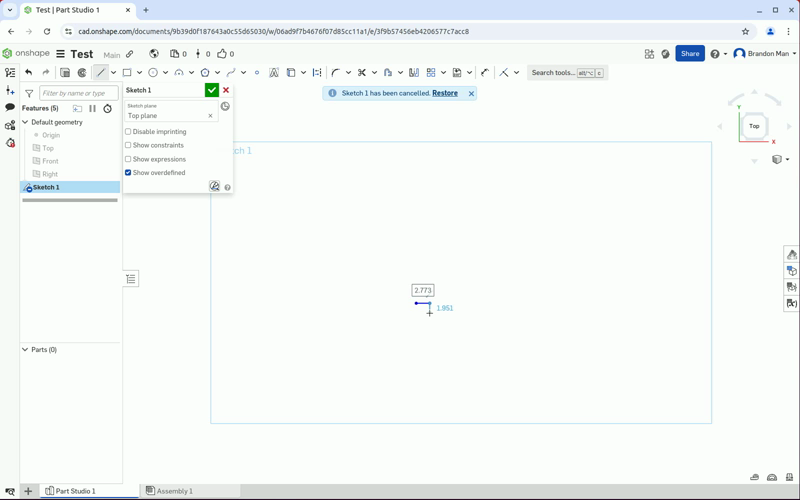
click(429, 312)
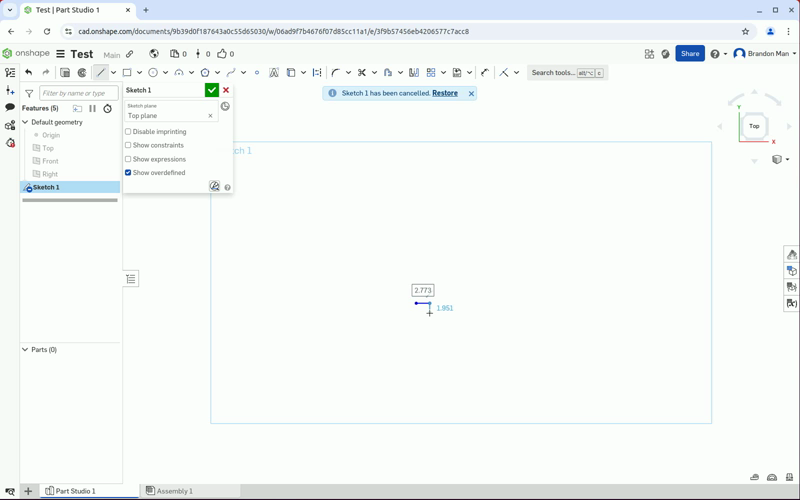
key_up(shift)
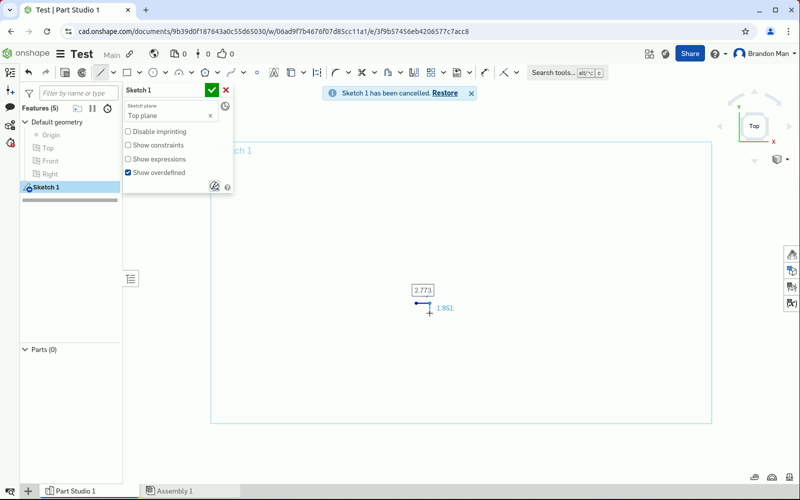
key_down(shift)
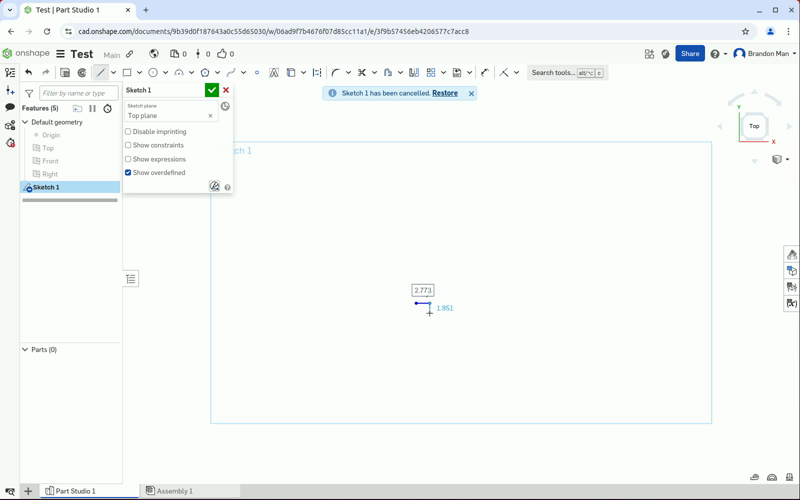
mouse_move(461, 395)
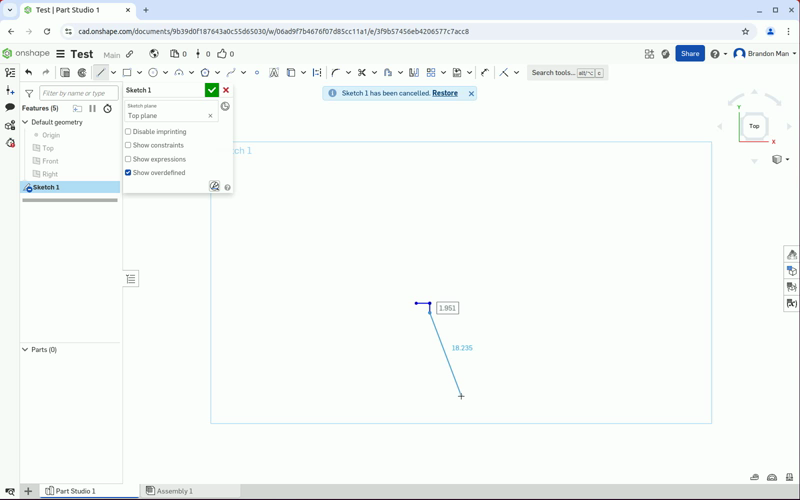
click(461, 395)
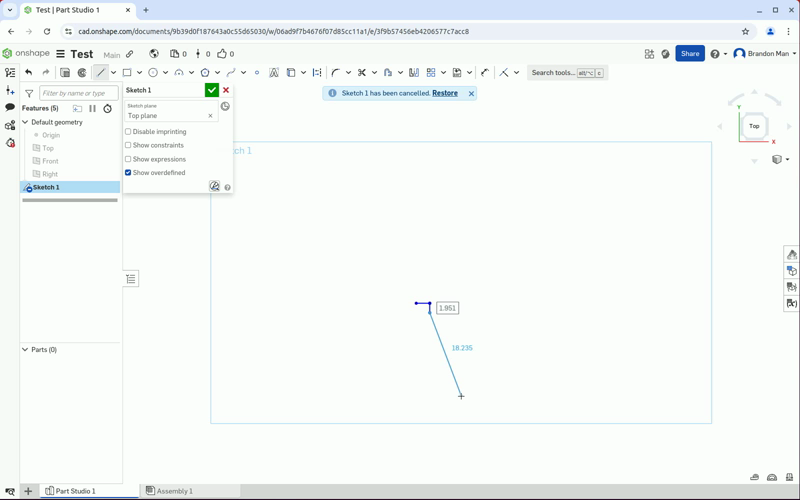
key_up(shift)
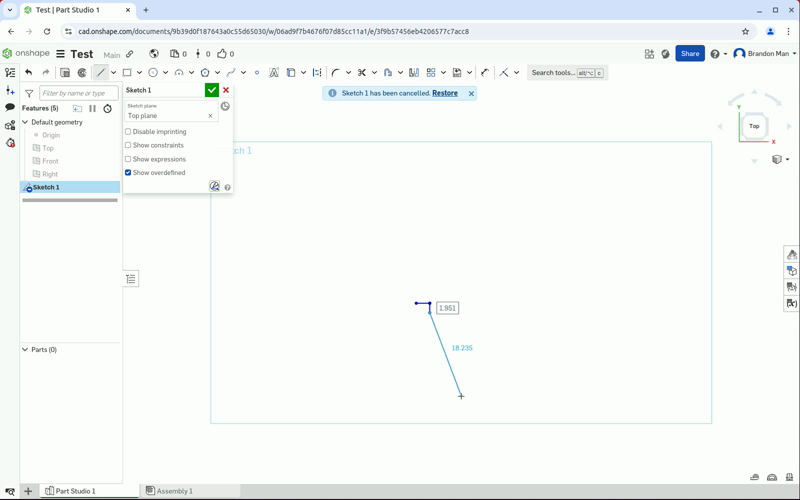
key_down(shift)
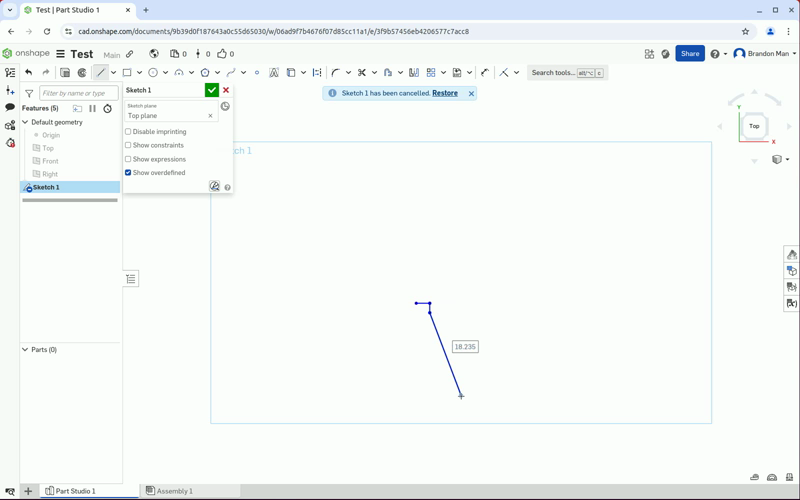
mouse_move(492, 312)
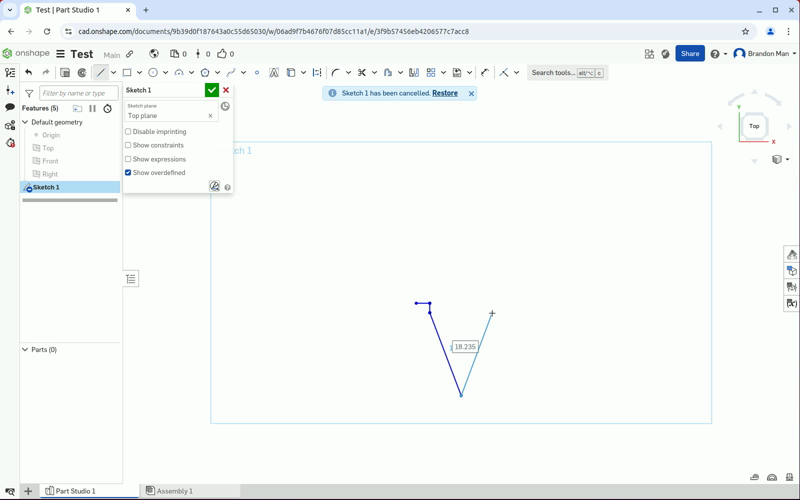
click(492, 312)
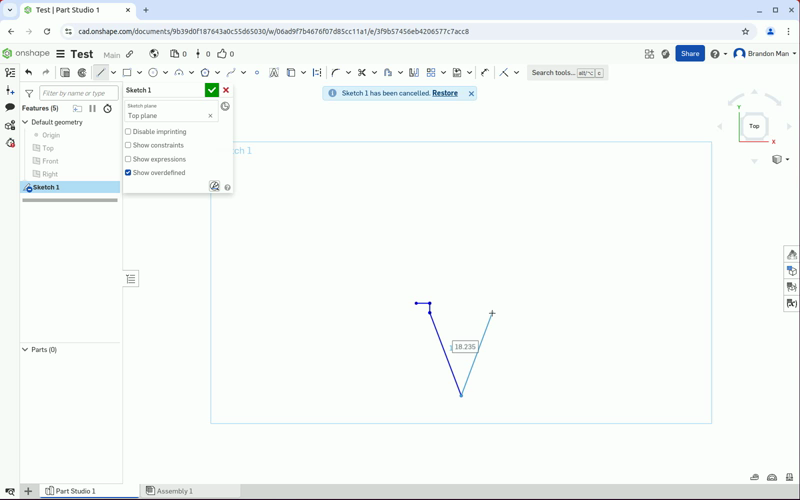
key_up(shift)
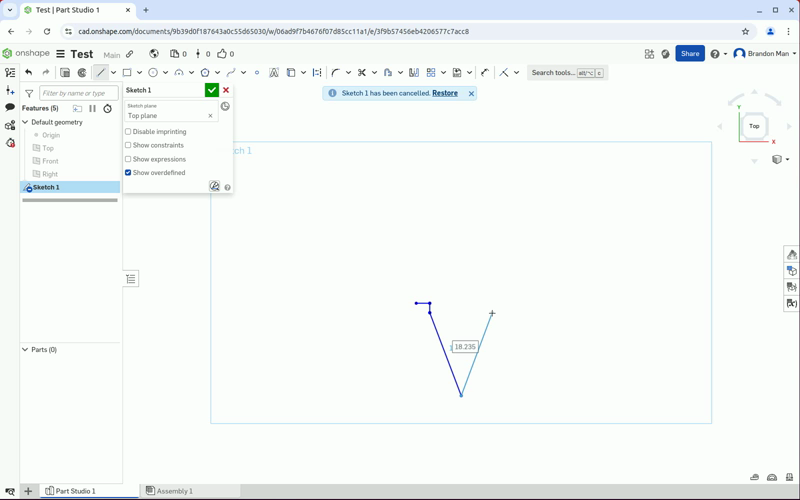
key_down(shift)
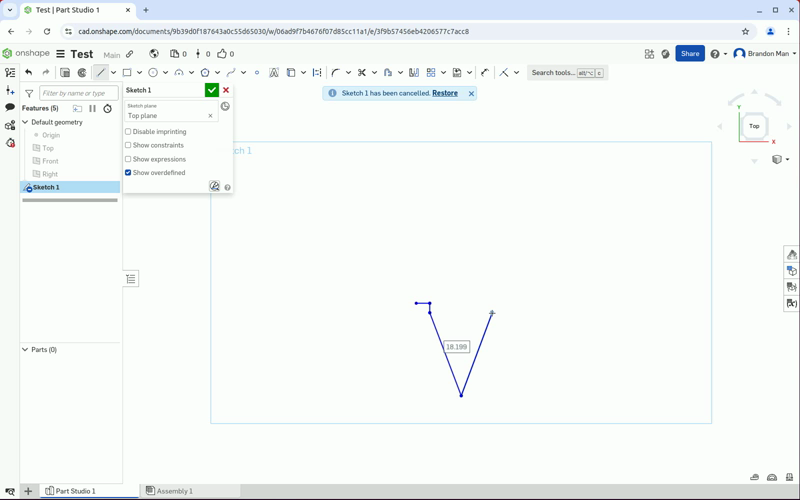
mouse_move(522, 312)
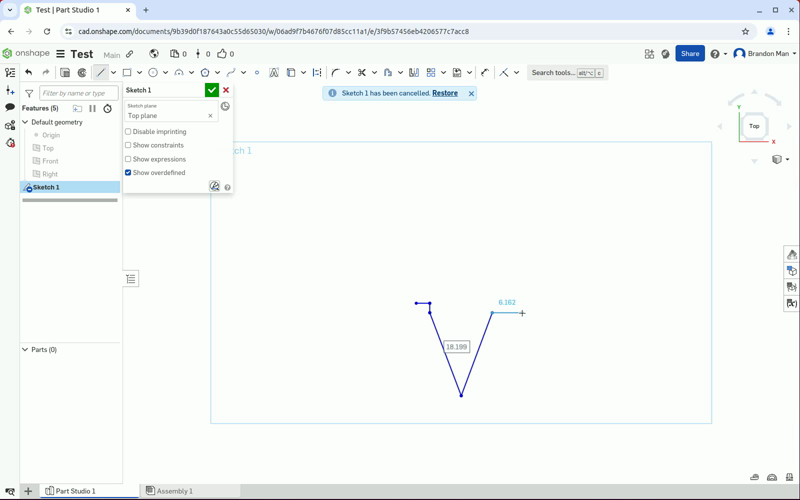
mouse_move(492, 303)
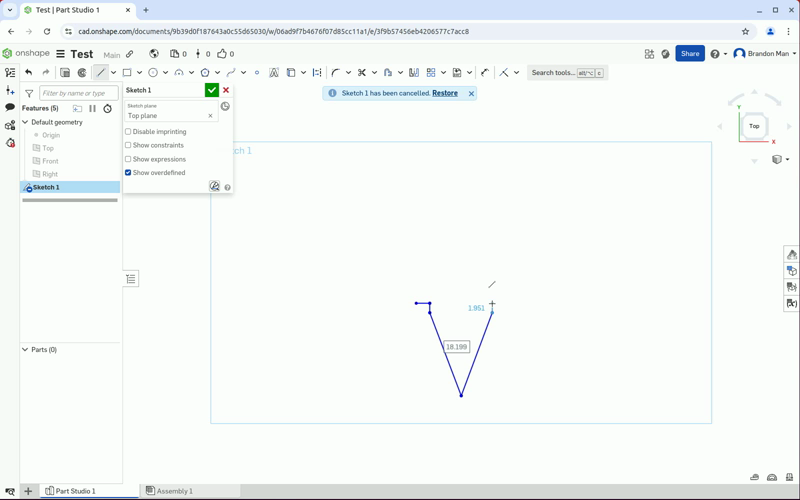
click(492, 303)
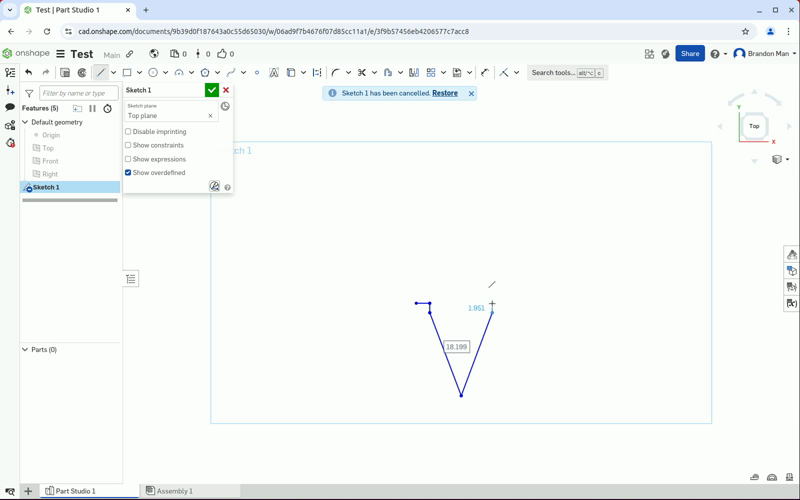
key_up(shift)
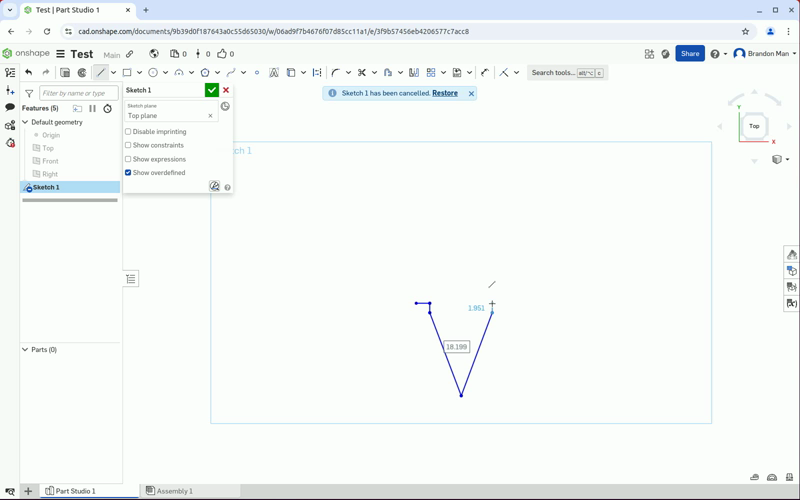
key_down(shift)
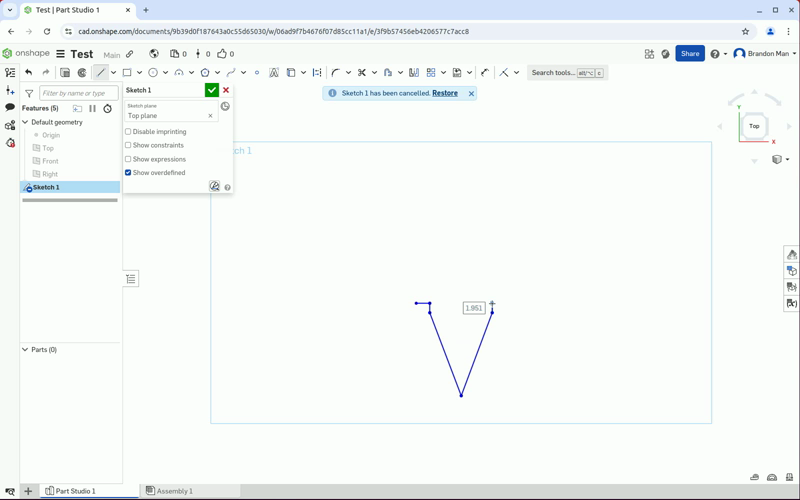
mouse_move(522, 303)
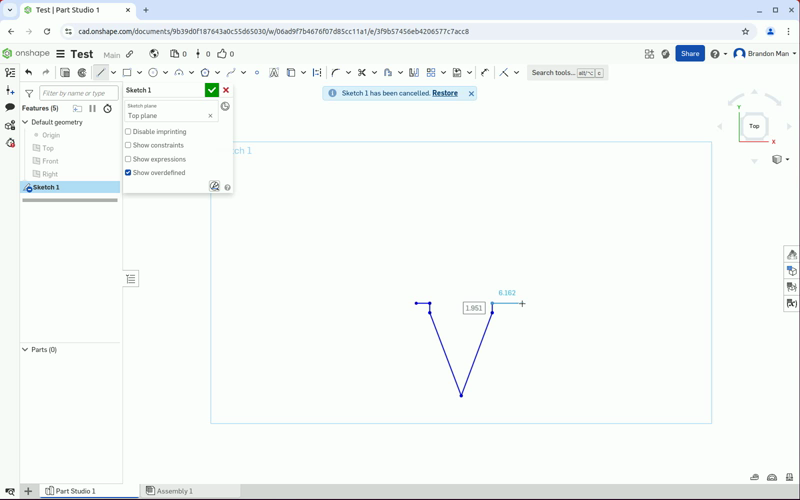
mouse_move(506, 303)
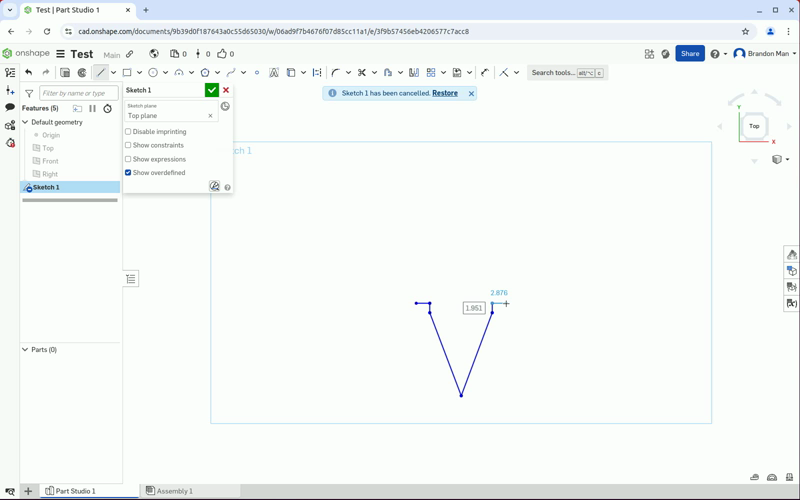
click(506, 303)
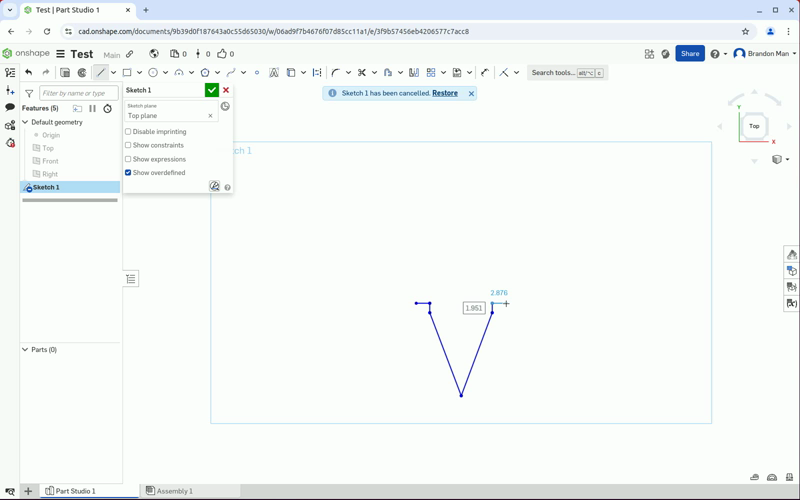
key_up(shift)
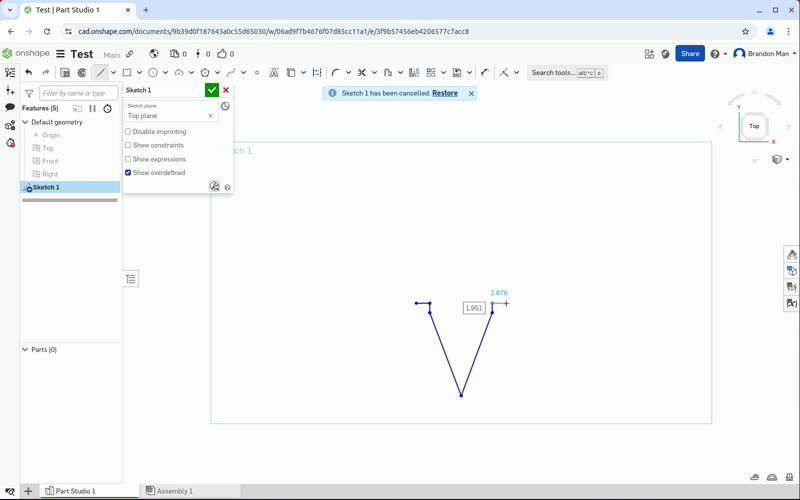
key_down(shift)
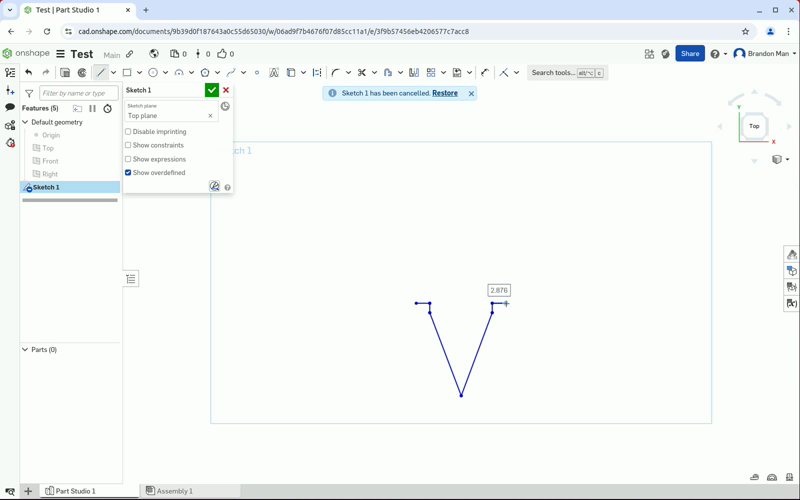
mouse_move(536, 303)
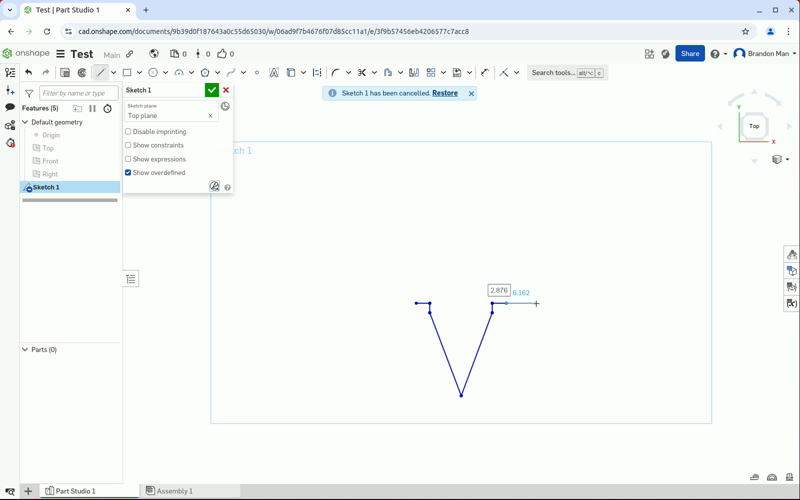
mouse_move(506, 283)
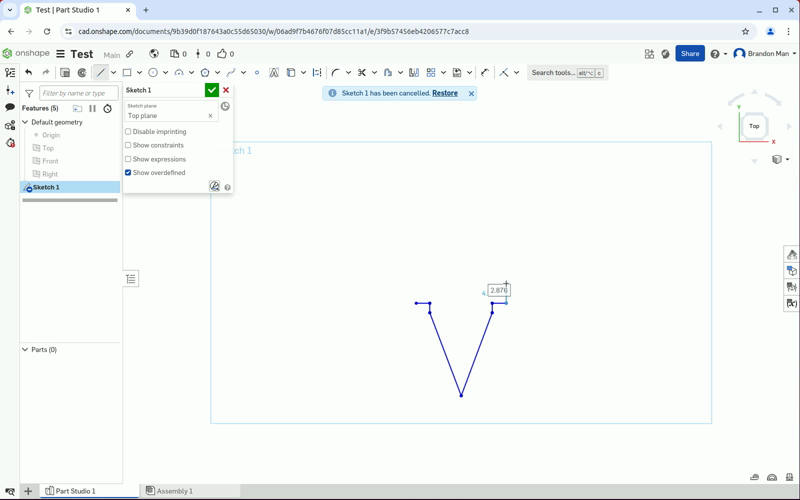
click(506, 283)
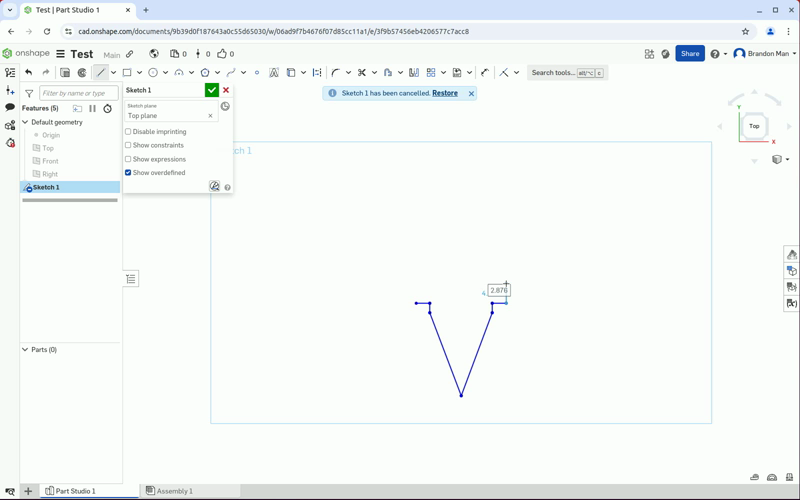
key_up(shift)
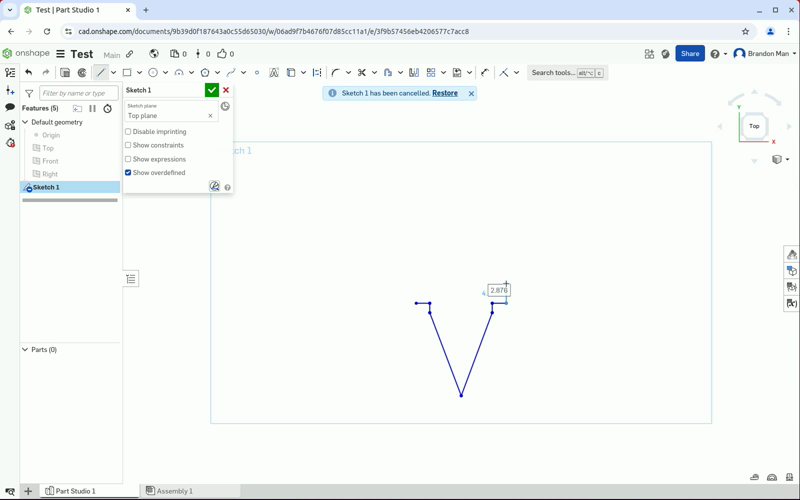
key_down(shift)
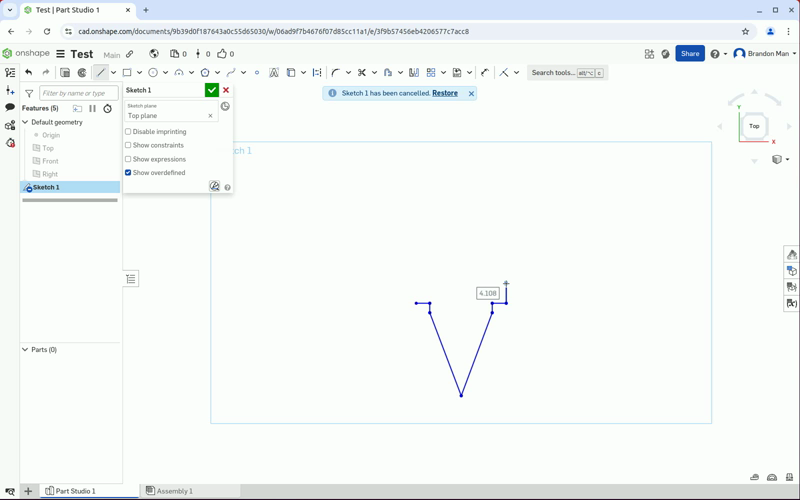
mouse_move(536, 283)
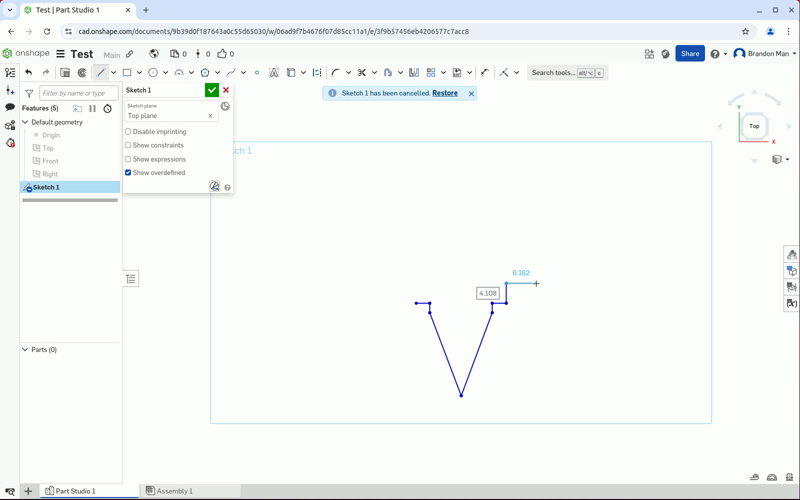
mouse_move(461, 283)
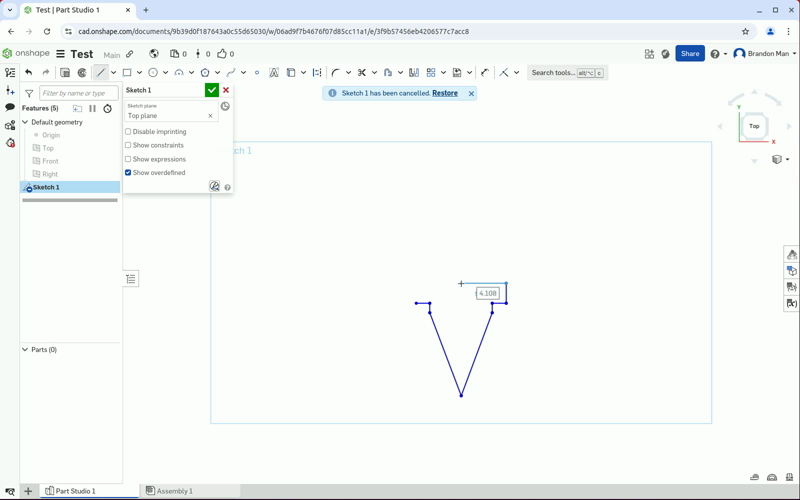
click(461, 283)
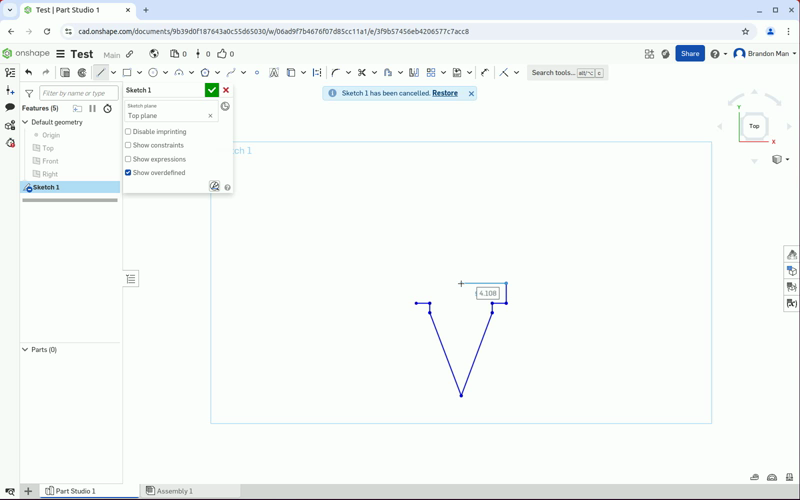
key_up(shift)
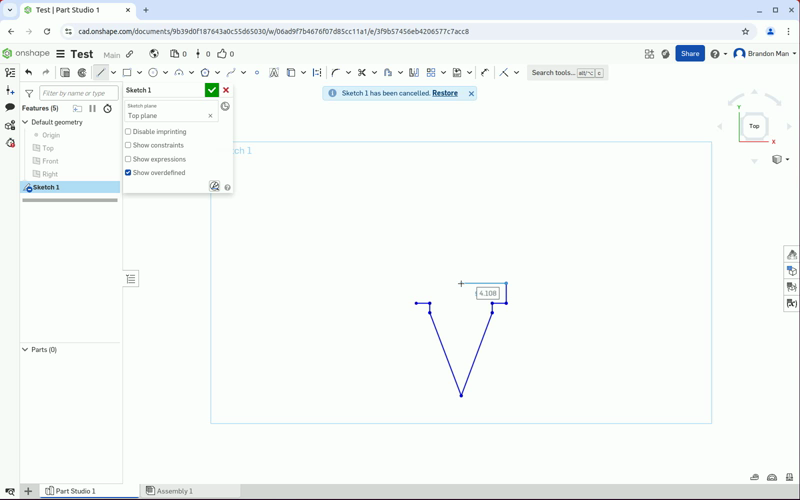
key_down(shift)
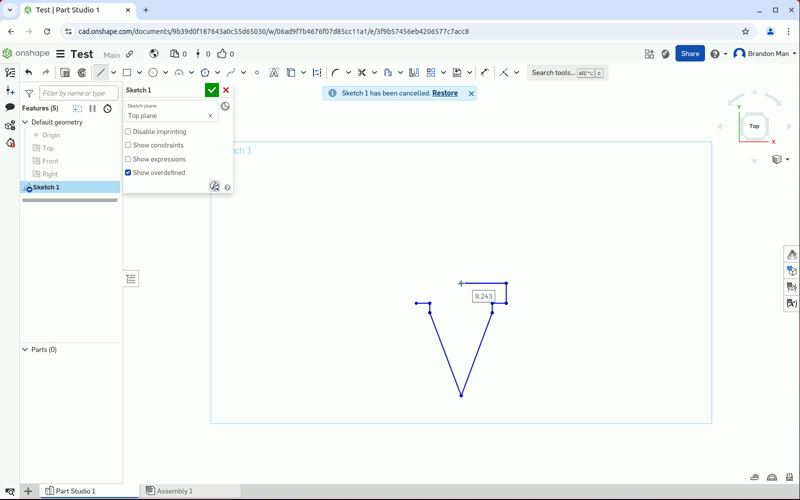
mouse_move(491, 283)
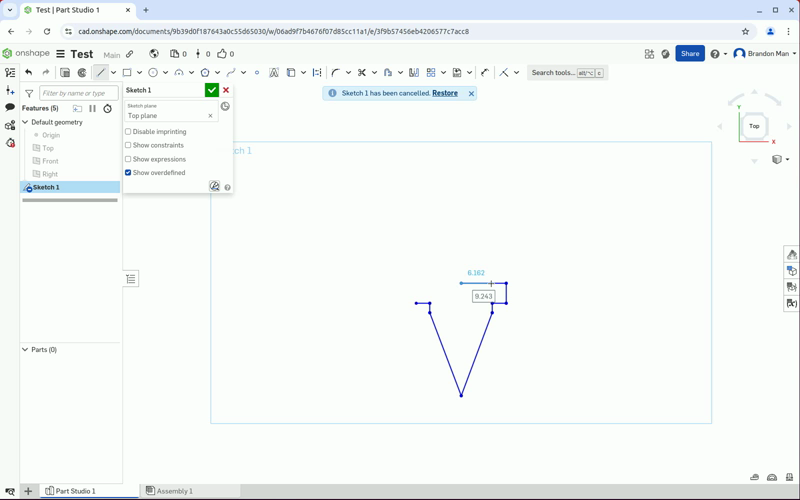
mouse_move(416, 283)
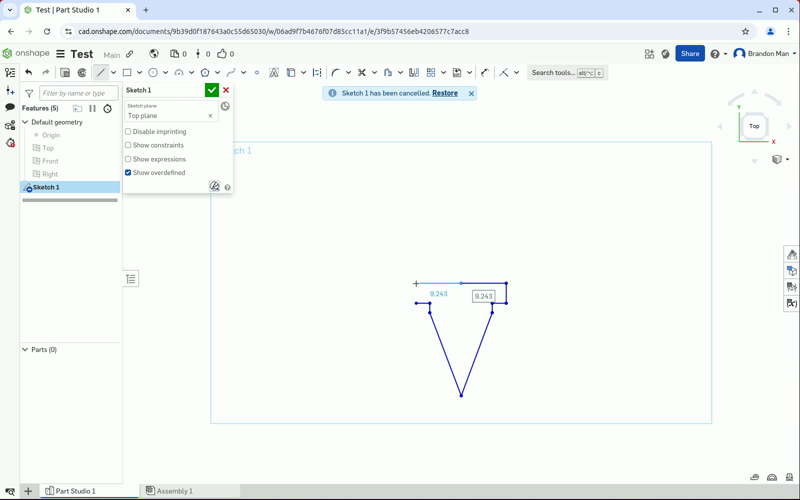
click(416, 283)
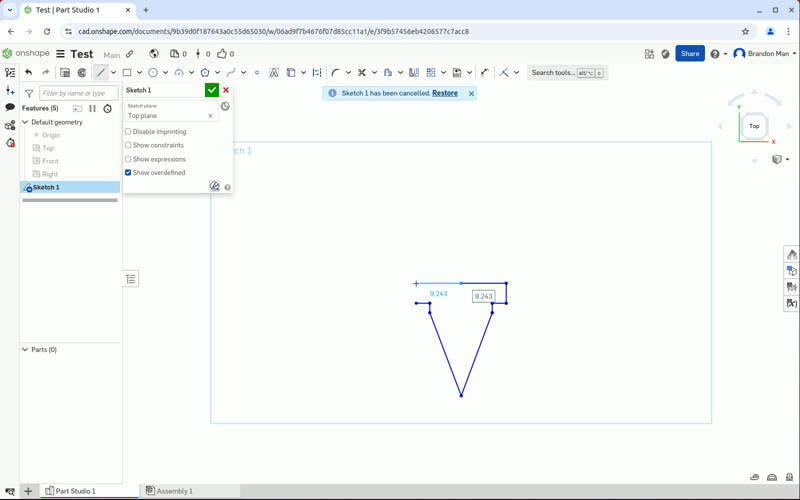
key_up(shift)
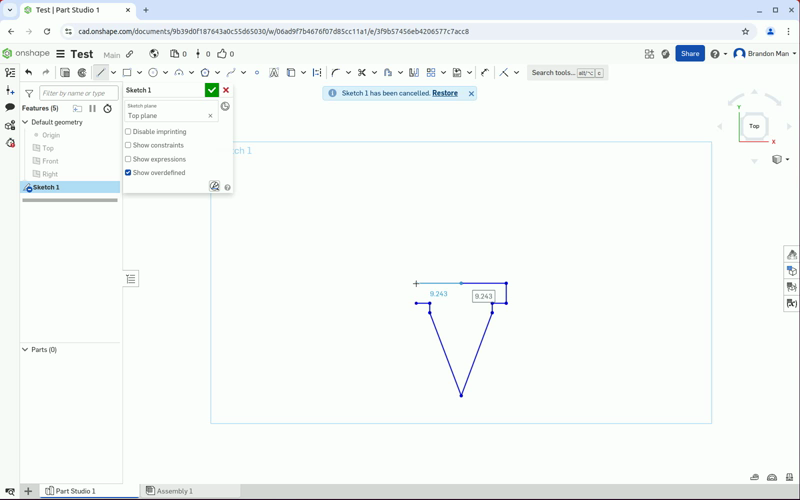
mouse_move(446, 283)
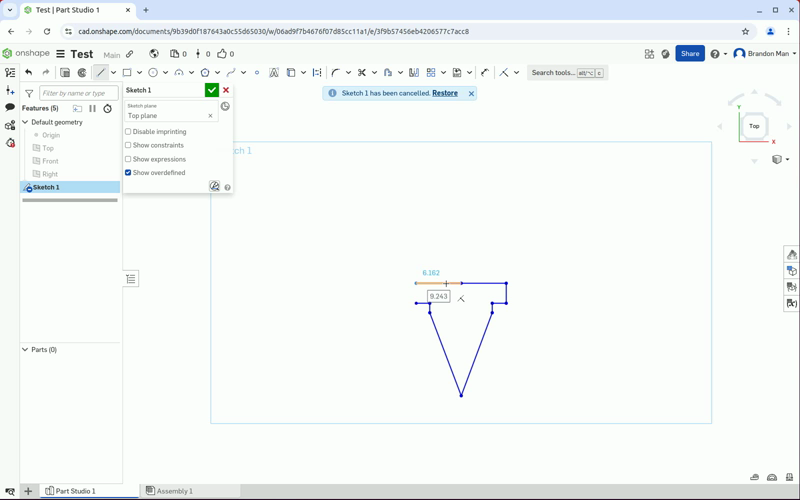
key_down(shift)
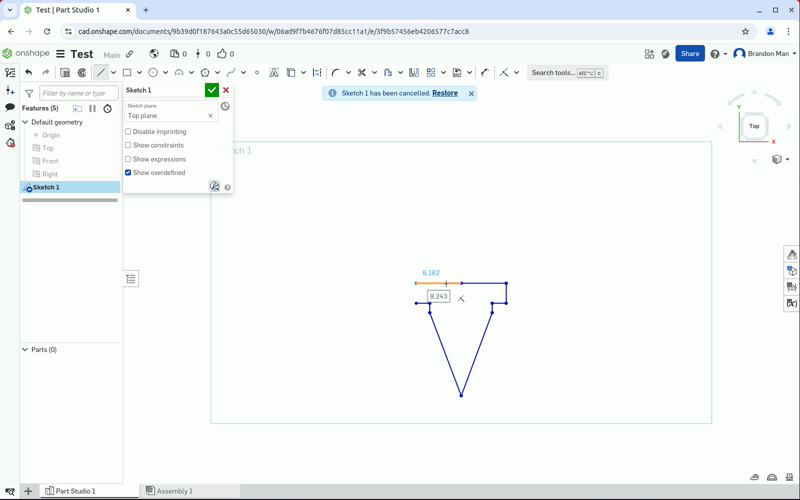
mouse_move(416, 303)
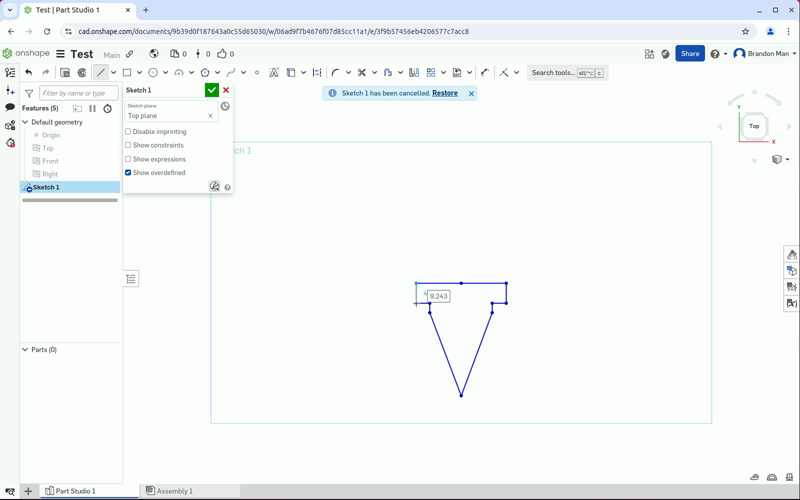
key_up(shift)
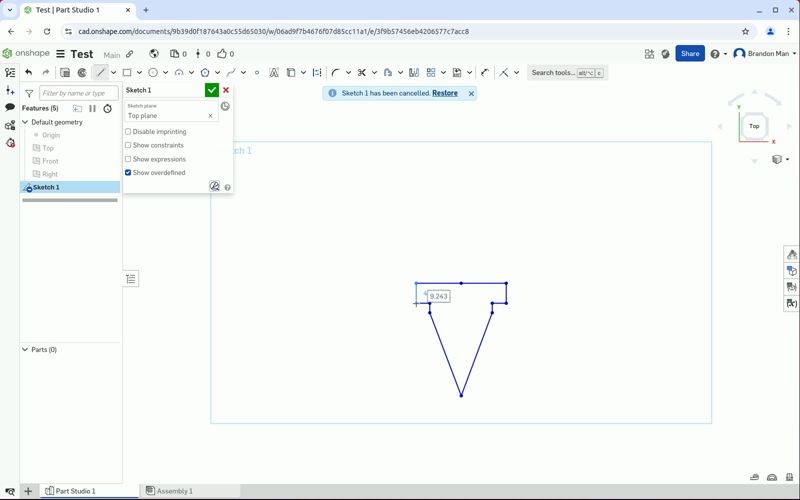
click(416, 303)
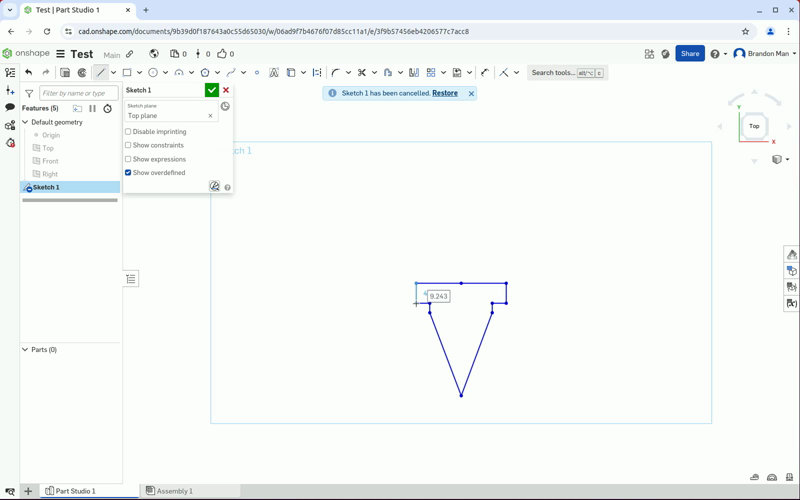
key(esc)
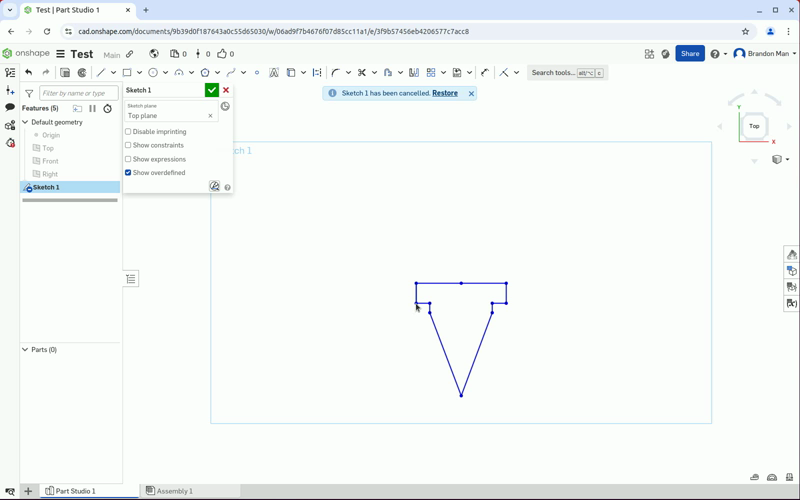
key(l)
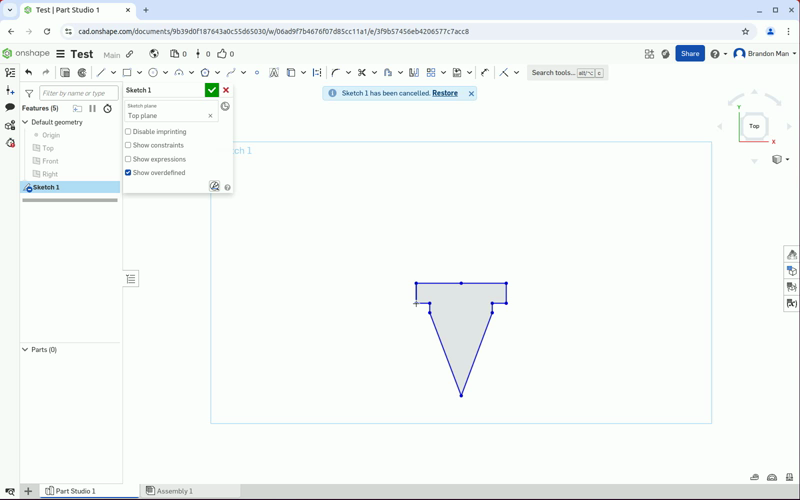
key_down(shift)
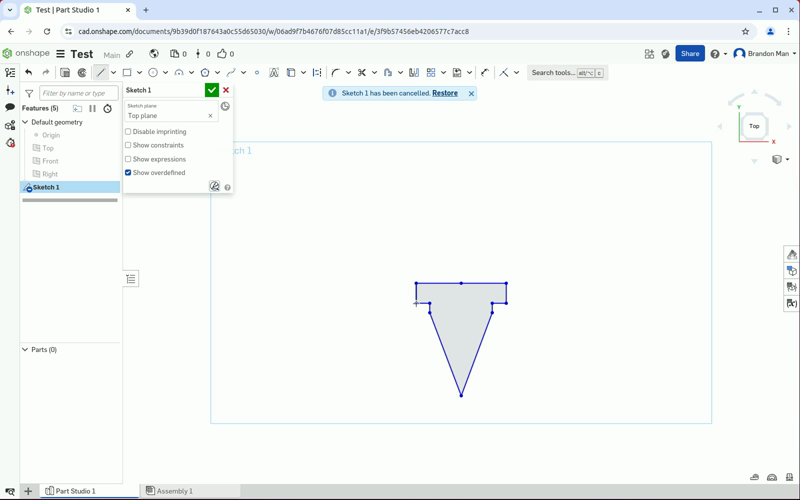
mouse_move(439, 312)
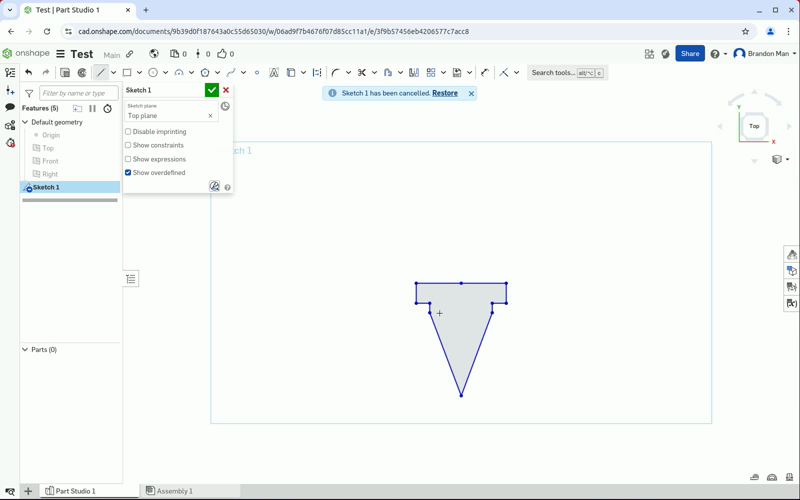
click(439, 312)
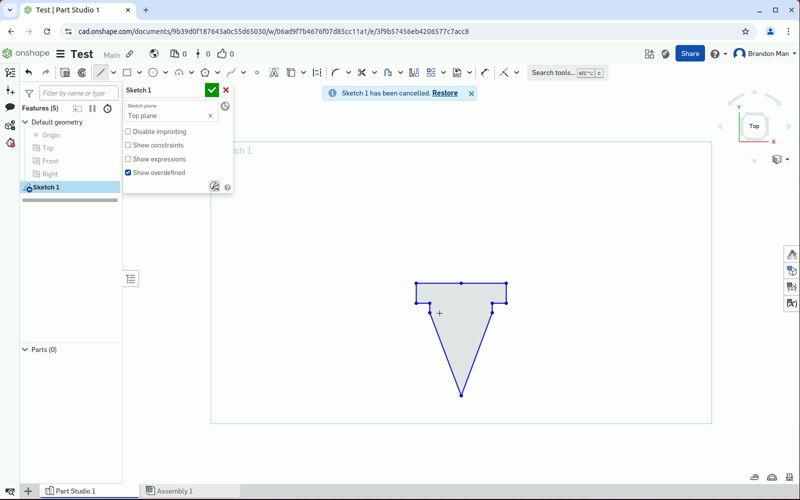
key_up(shift)
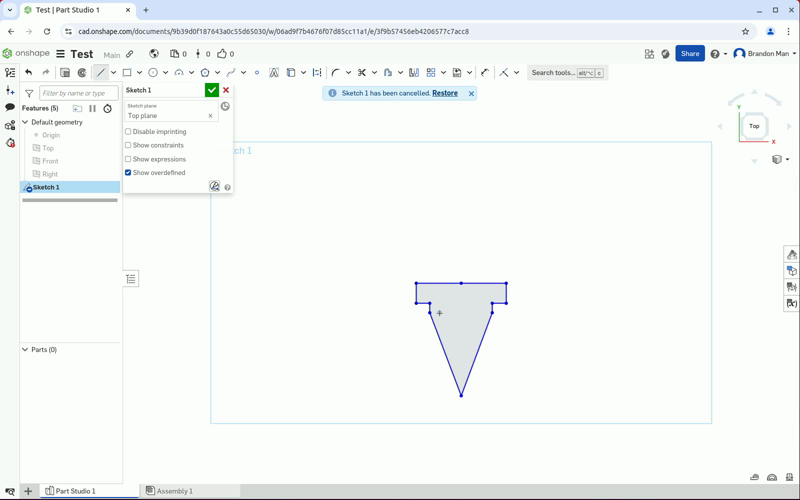
key_down(shift)
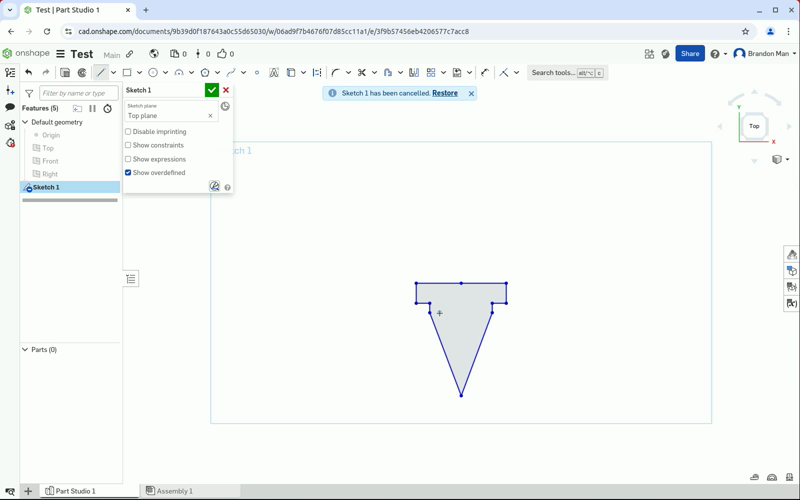
mouse_move(469, 312)
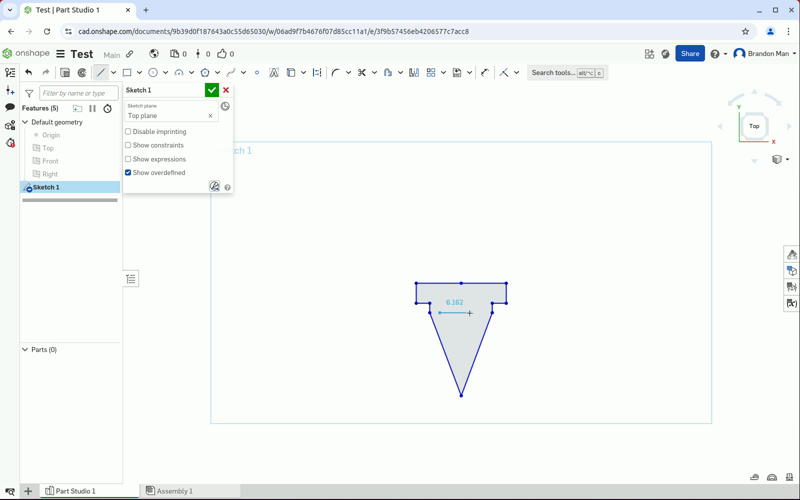
mouse_move(461, 368)
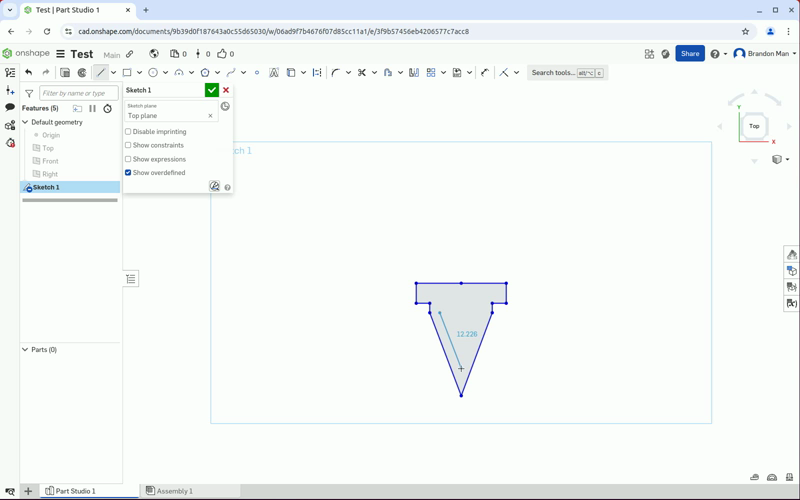
click(461, 368)
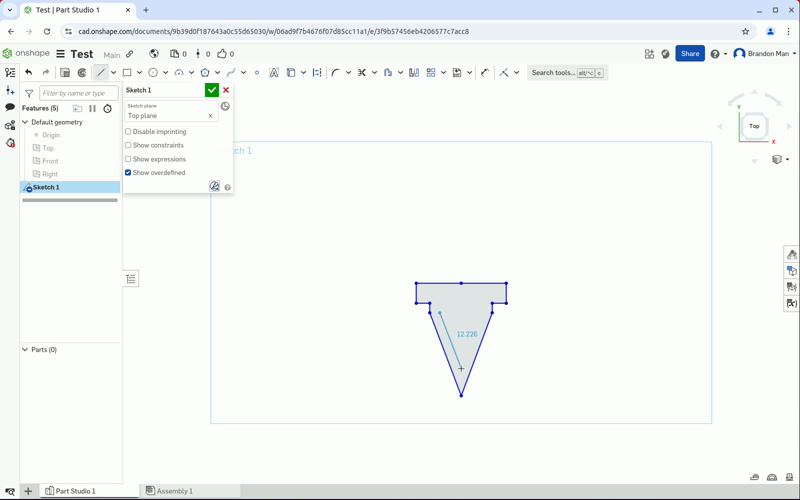
key_up(shift)
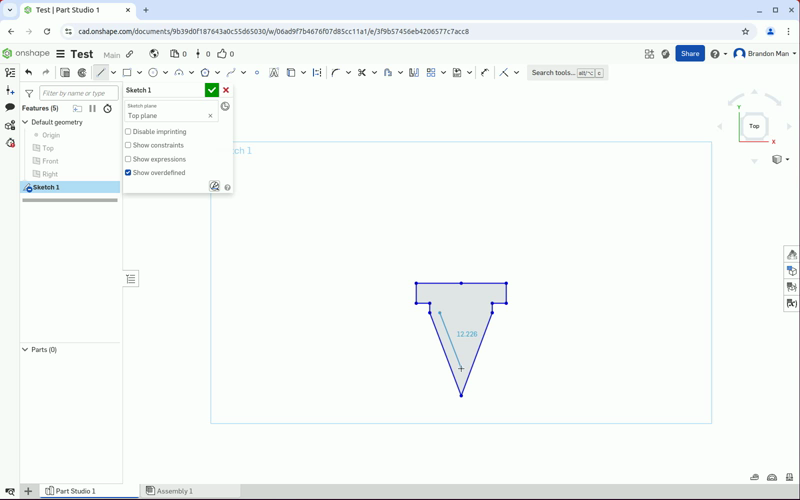
key_down(shift)
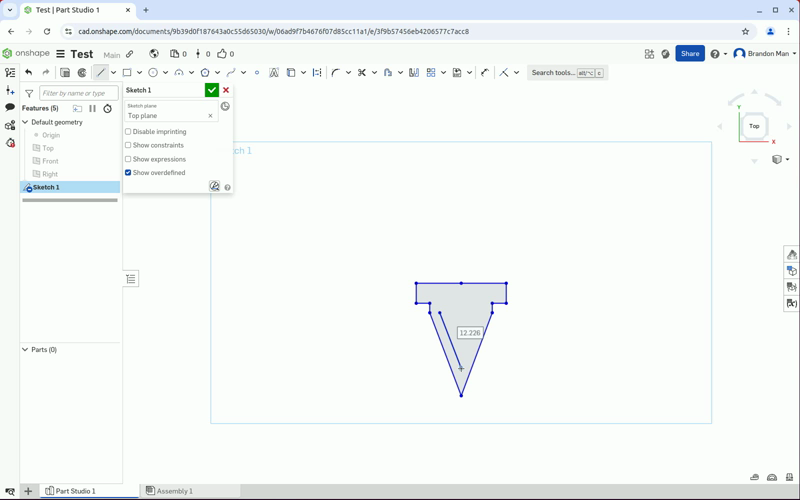
mouse_move(491, 368)
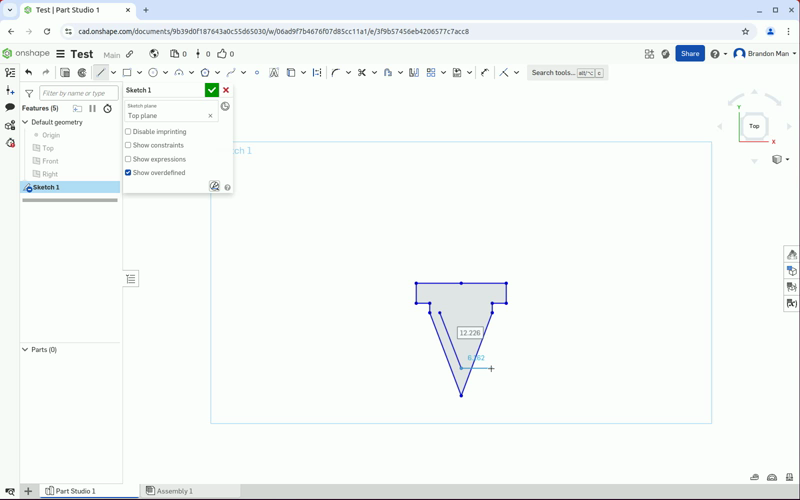
mouse_move(482, 312)
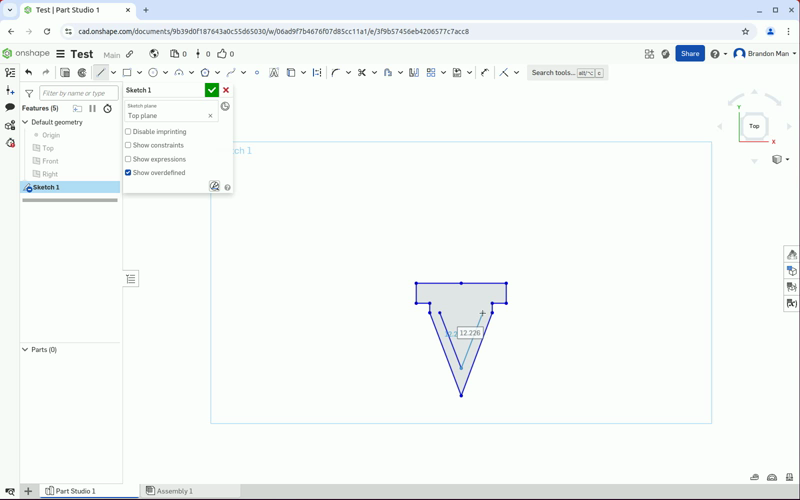
click(482, 312)
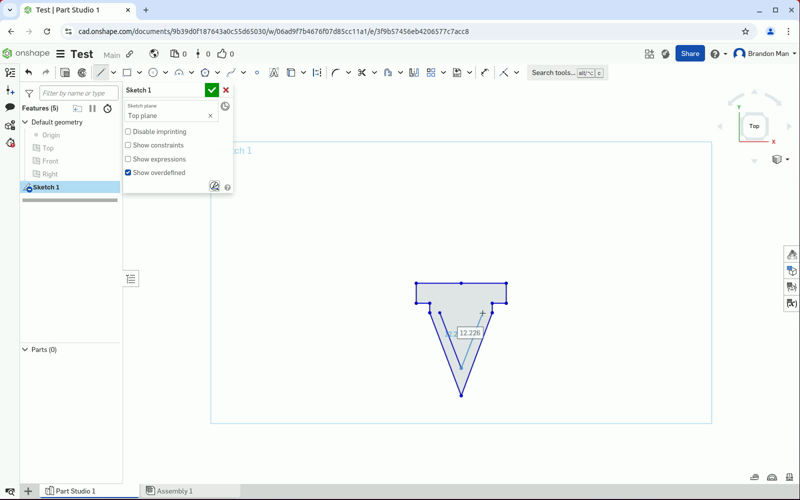
key_up(shift)
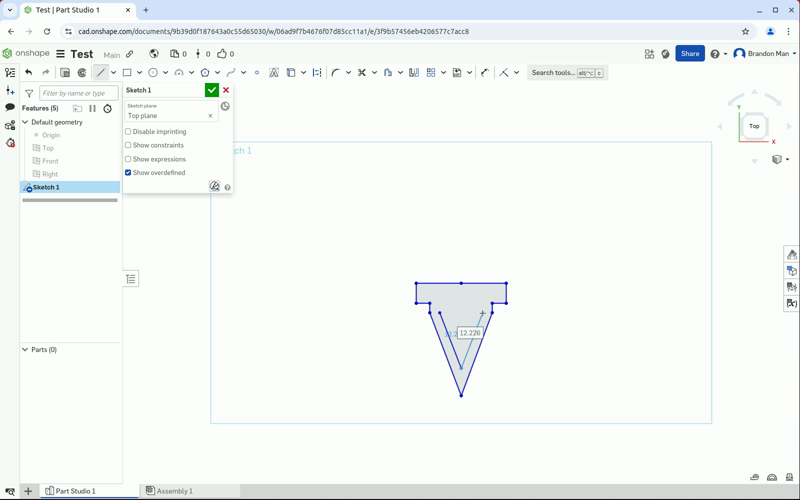
key_down(shift)
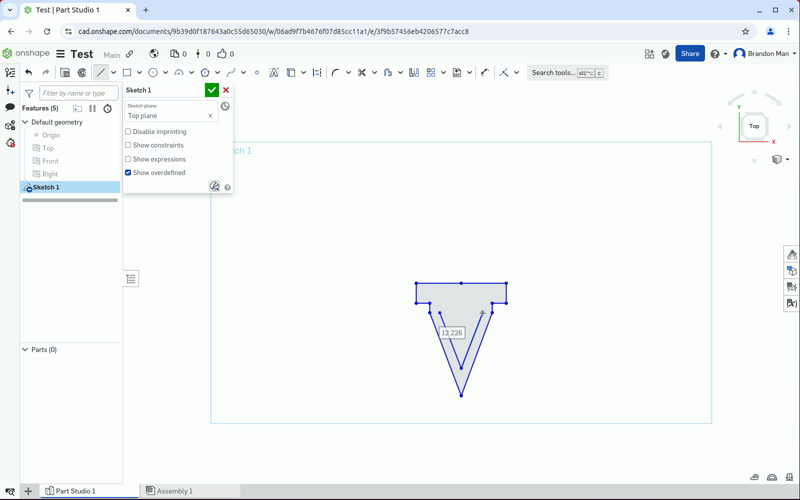
mouse_move(512, 312)
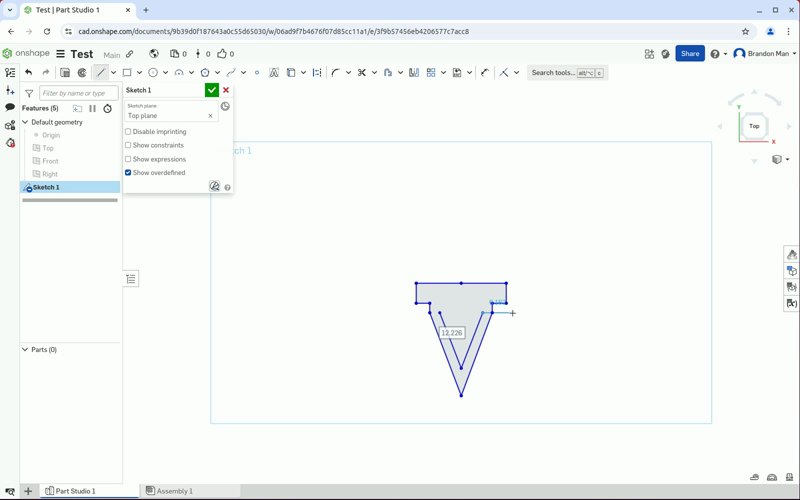
mouse_move(461, 312)
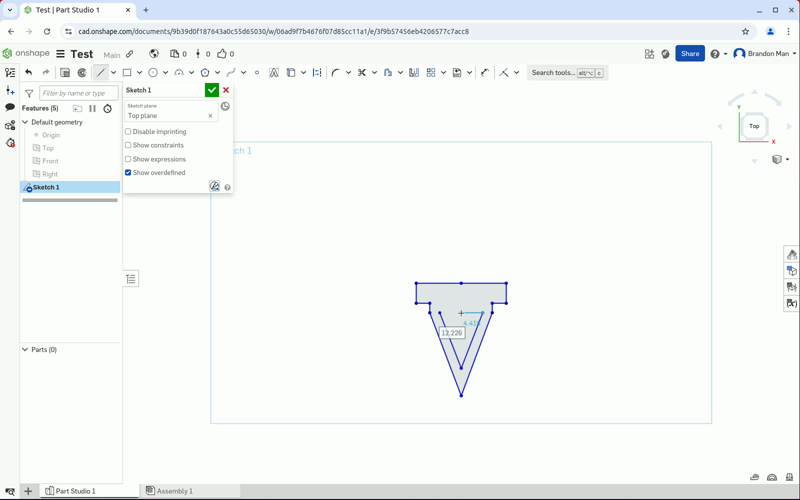
click(461, 312)
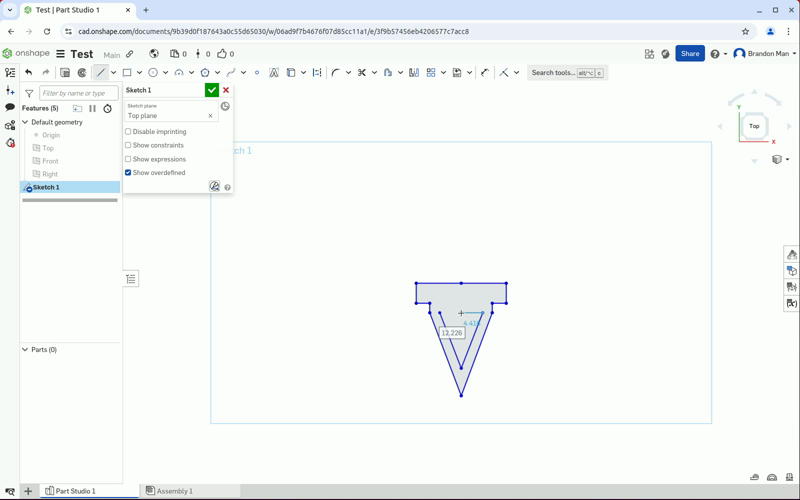
key_up(shift)
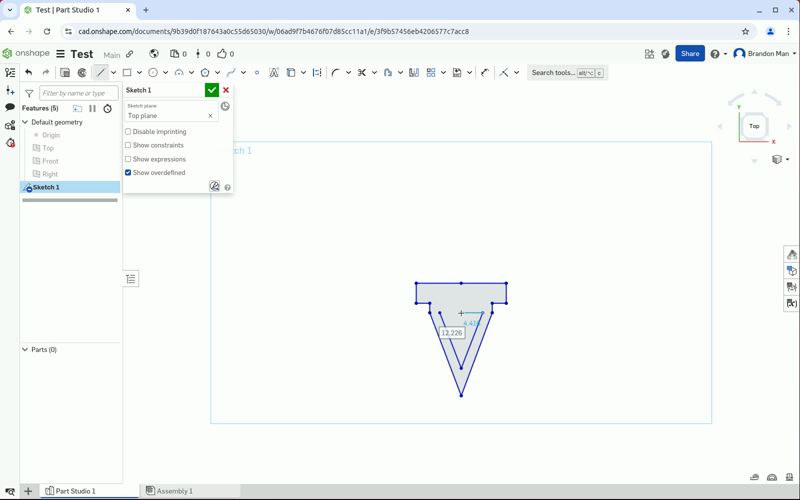
mouse_move(491, 312)
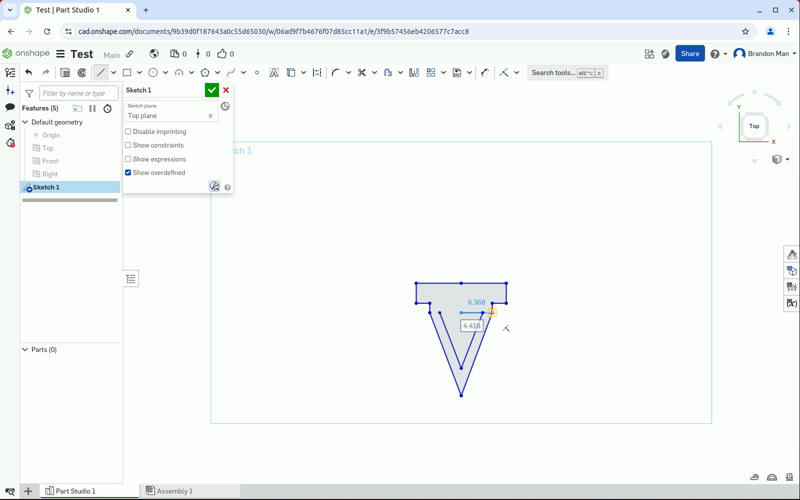
key_down(shift)
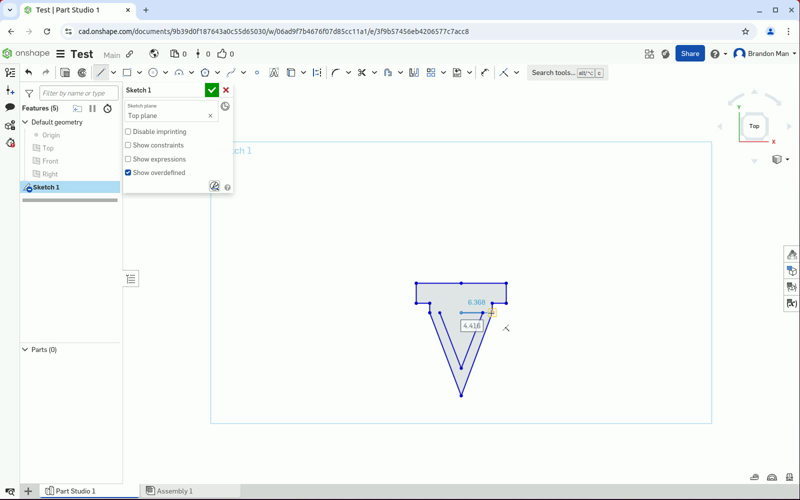
mouse_move(439, 312)
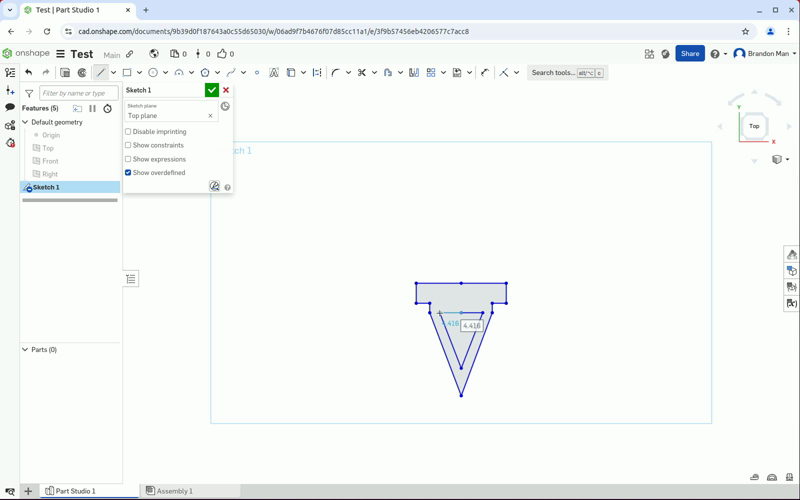
key_up(shift)
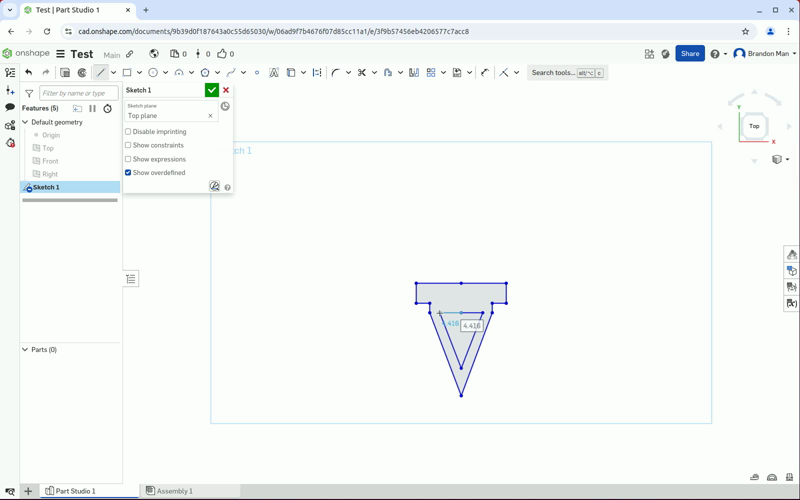
click(439, 312)
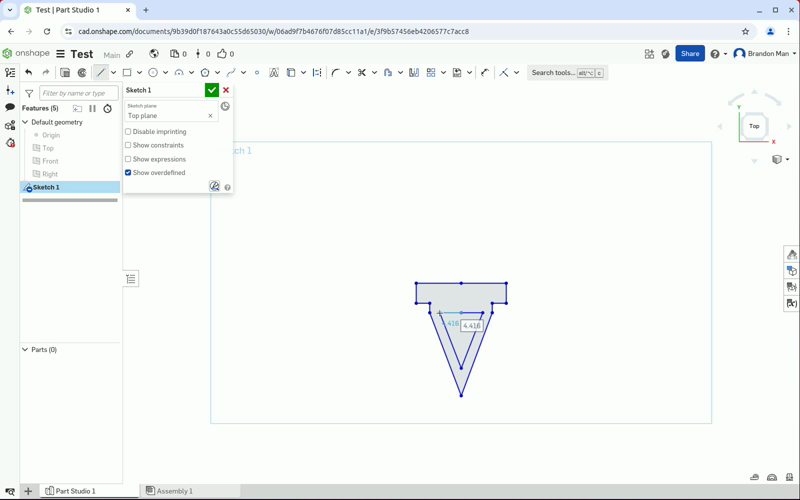
key(esc)
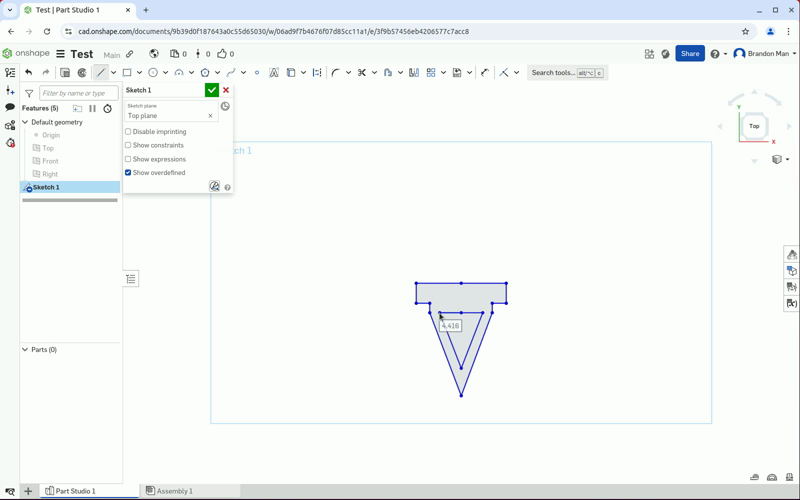
mouse_move(439, 288)
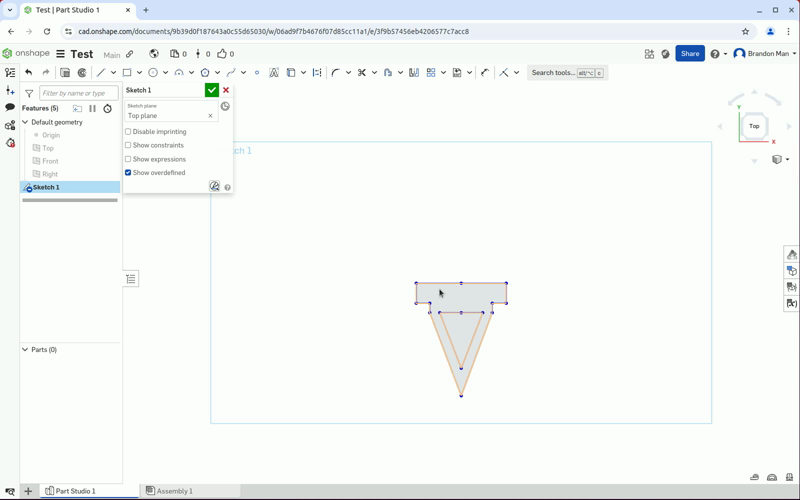
click(439, 288)
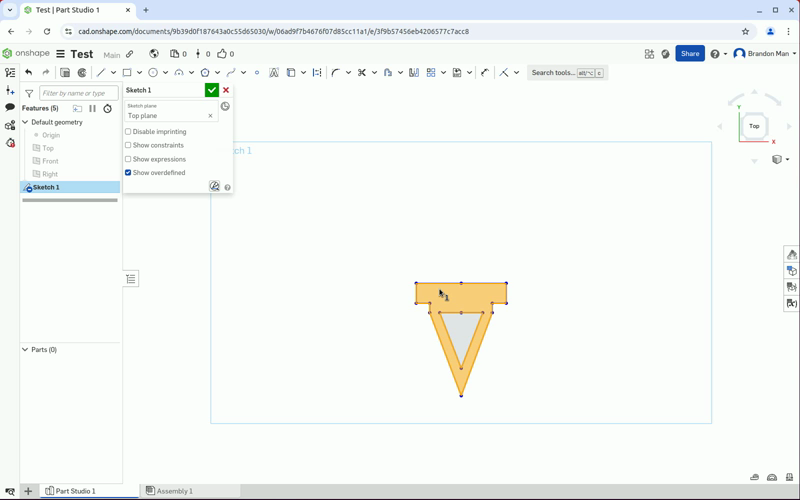
mouse_move(73, 352)
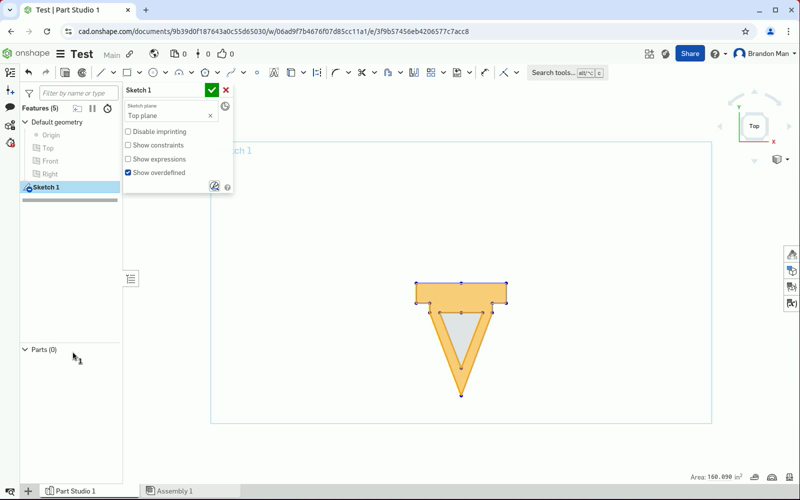
key(shift+y)
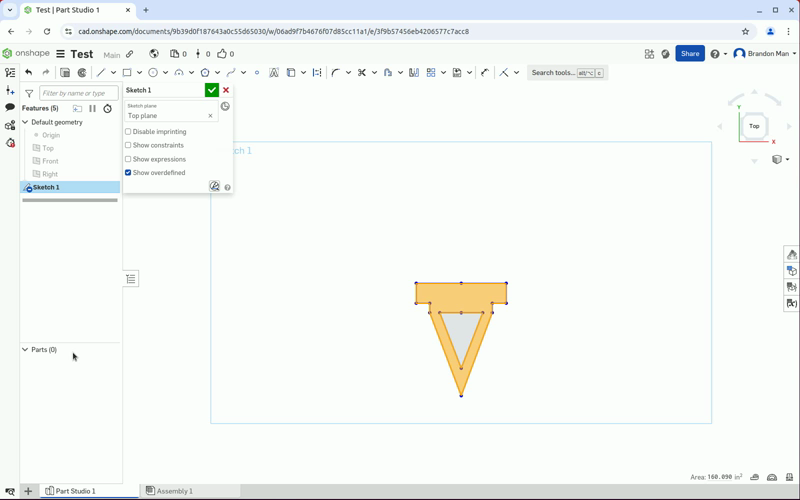
key(shift+e)
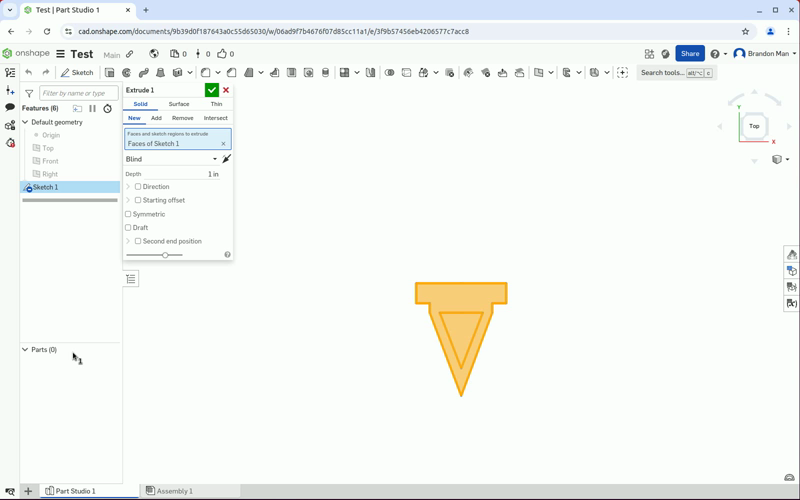
mouse_move(143, 106)
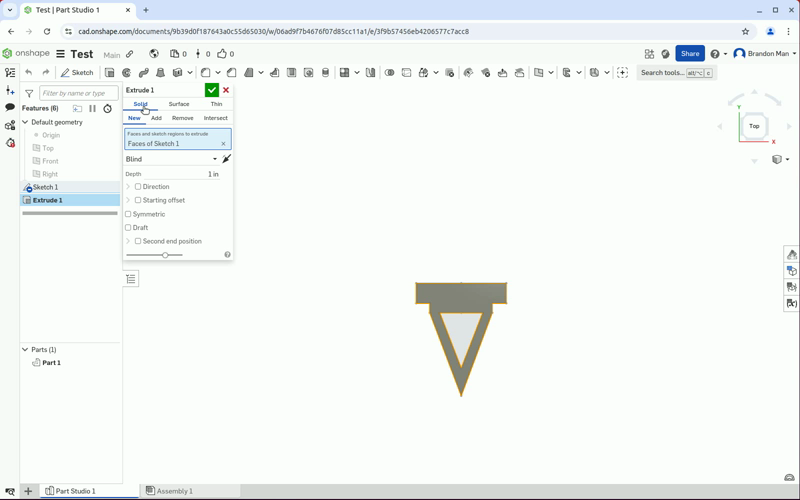
click(143, 106)
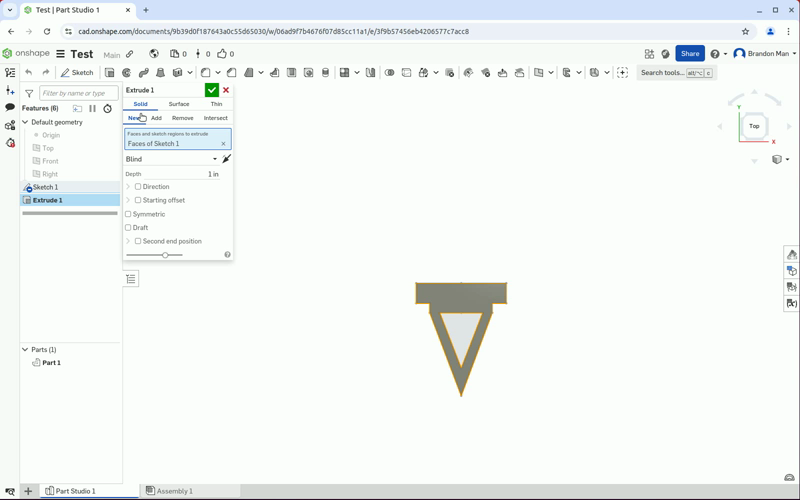
mouse_move(137, 120)
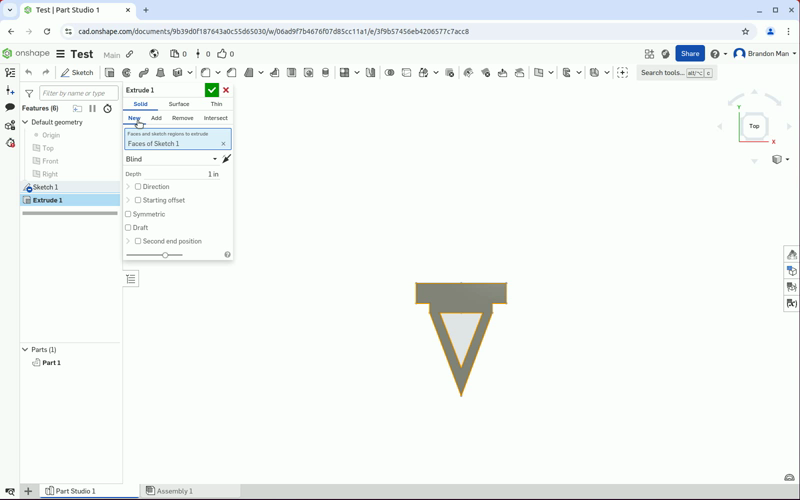
click(137, 120)
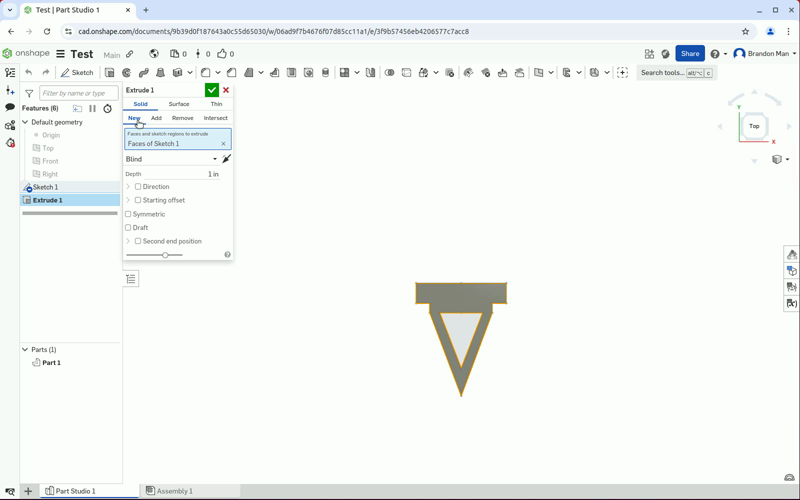
key(tab, 4)
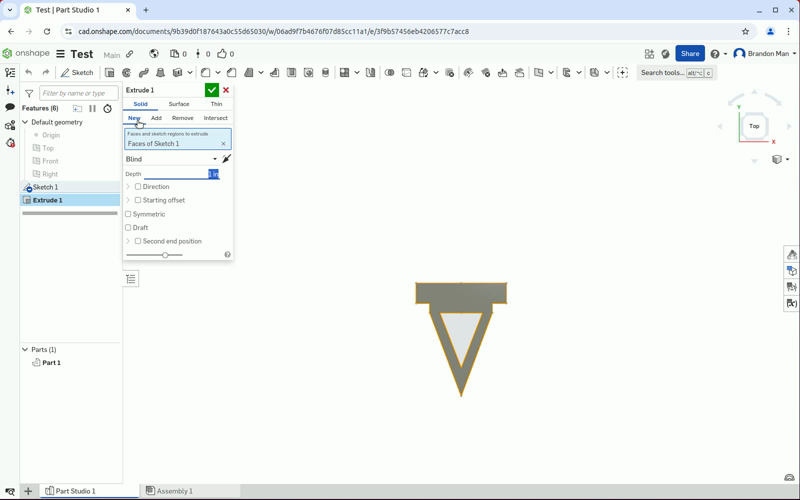
text(0.722)
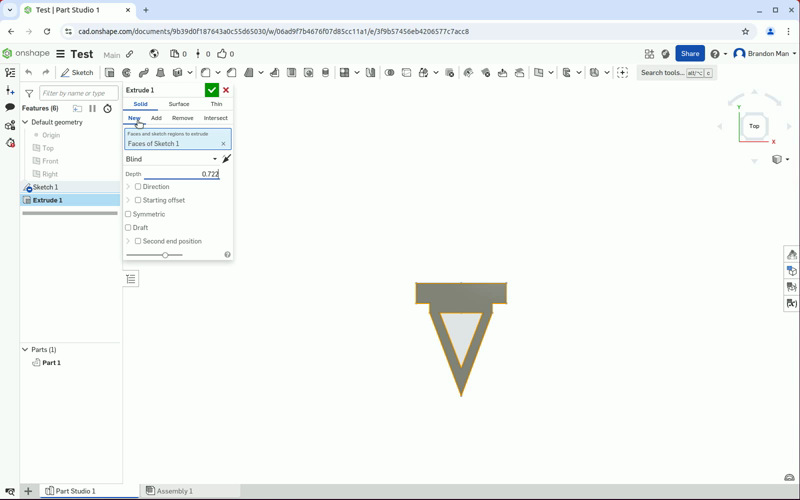
key(enter)
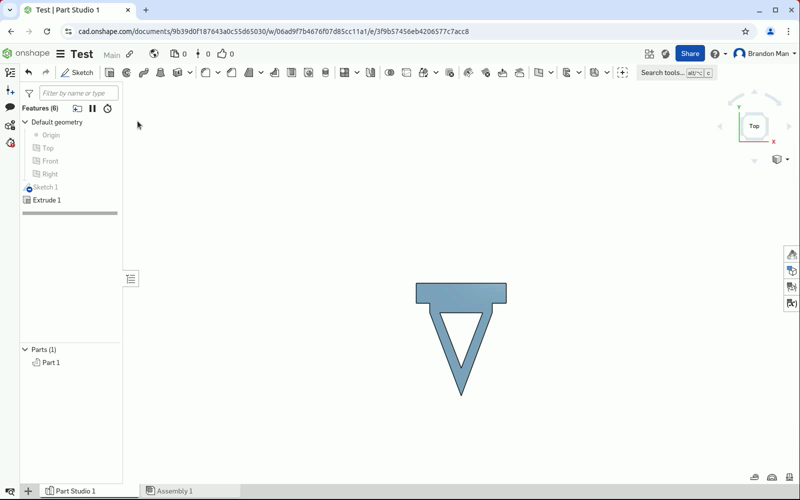
key(shift+h)
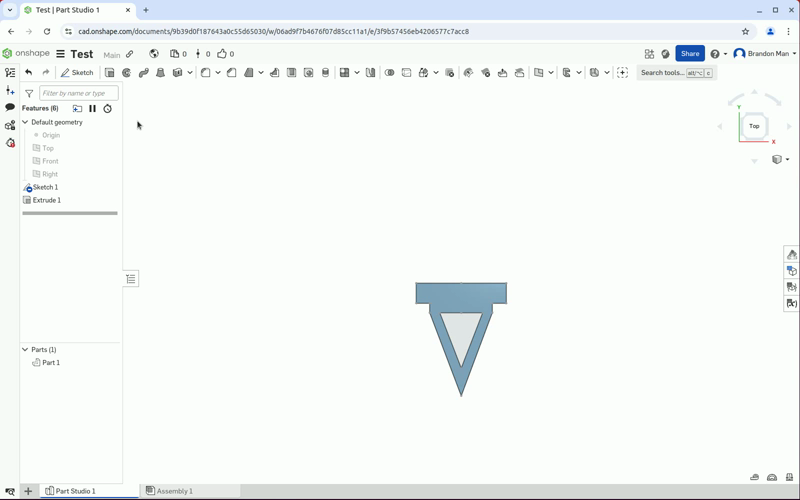
key(shift+h)
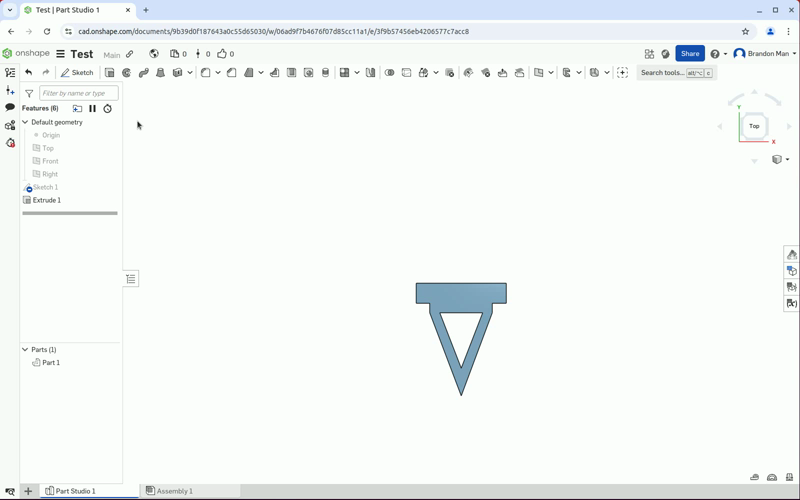
mouse_move(73, 189)
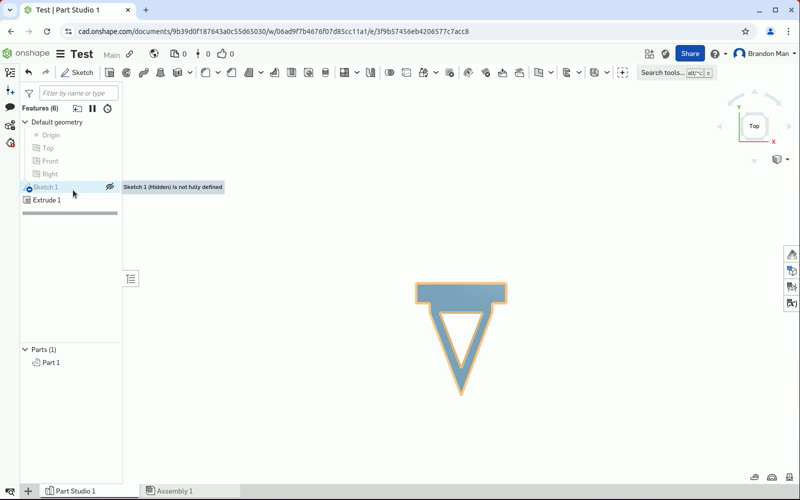
click(73, 189)
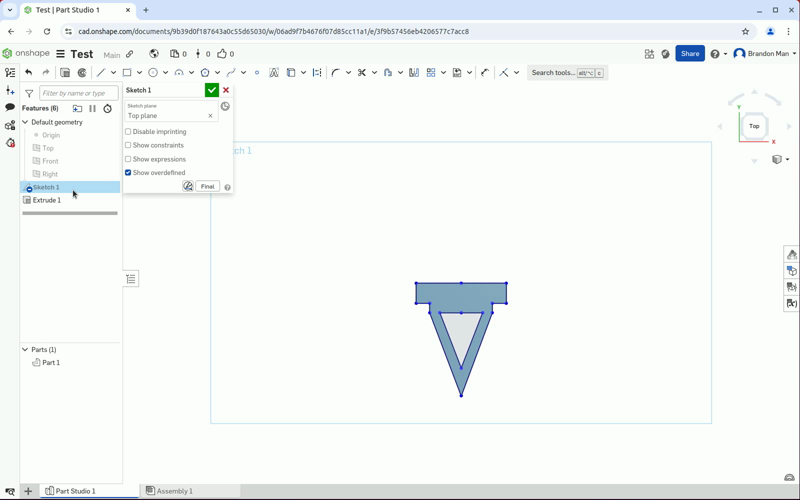
mouse_move(229, 92)
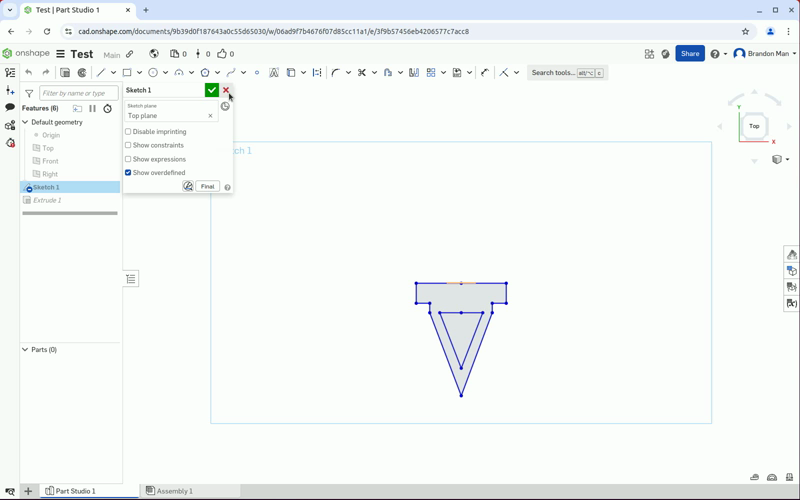
click(229, 92)
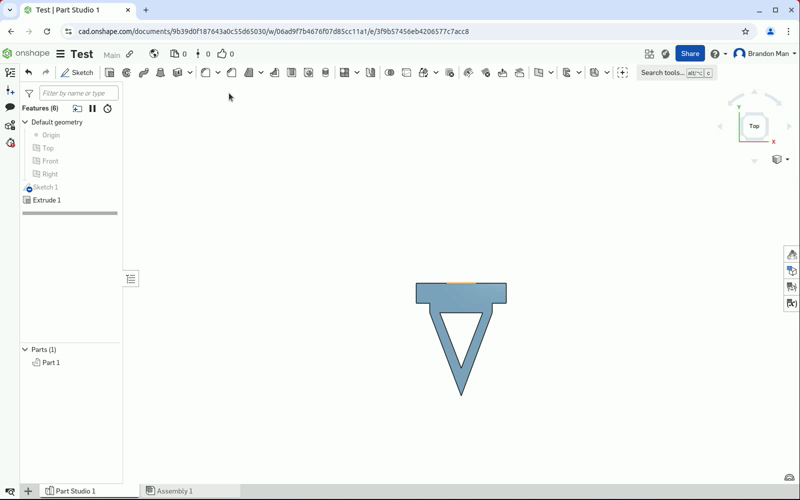
mouse_move(541, 75)
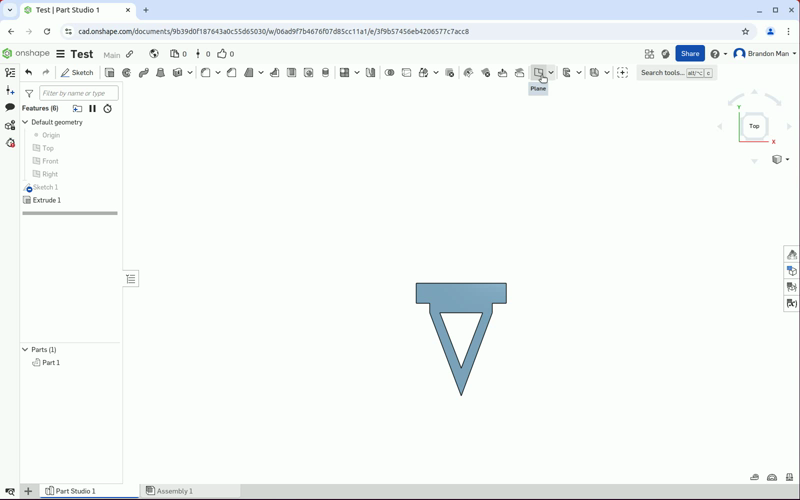
click(541, 75)
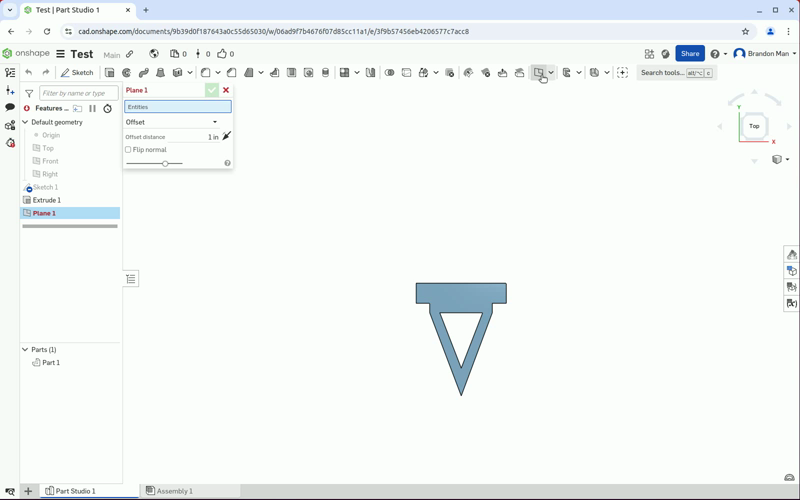
mouse_move(73, 150)
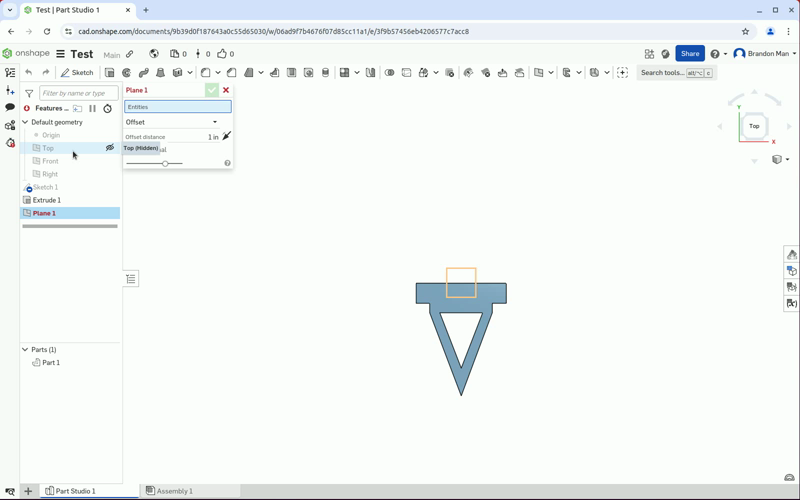
click(73, 150)
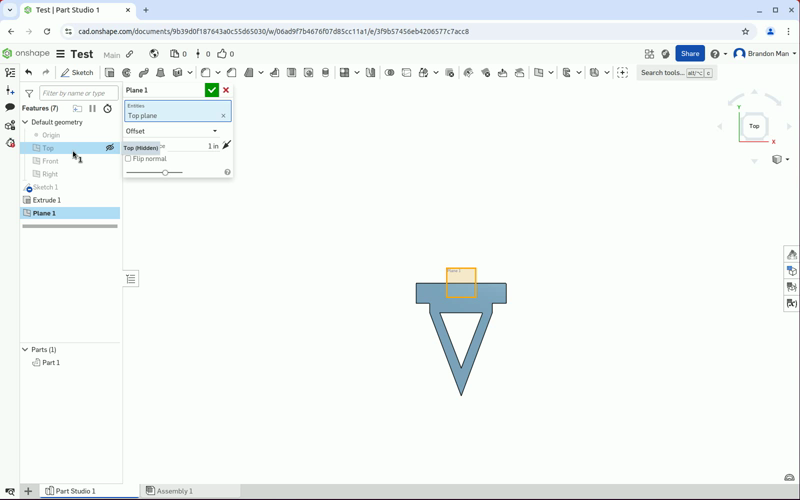
key(tab, 2)
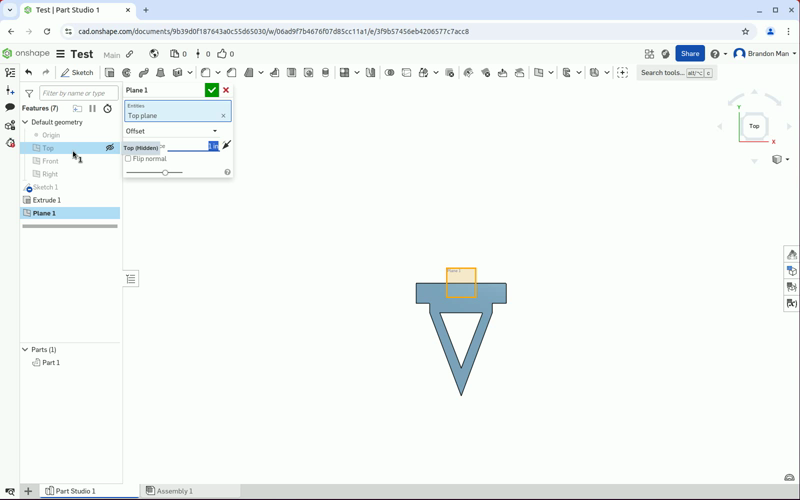
text(0.709)
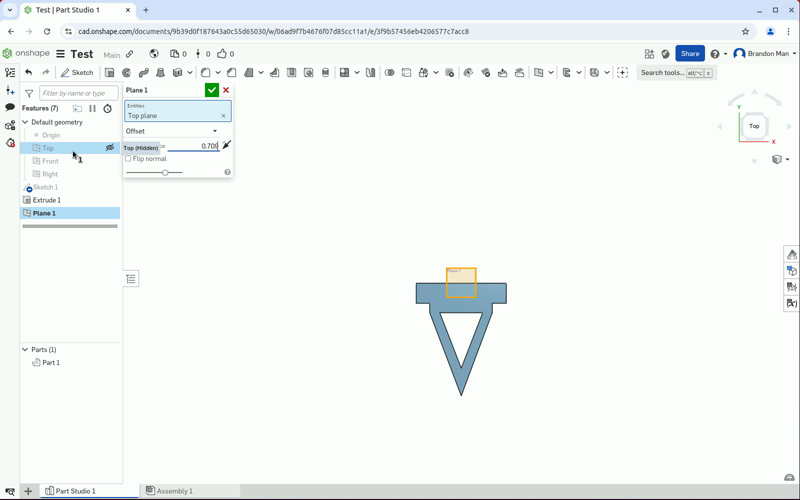
key(enter, 2)
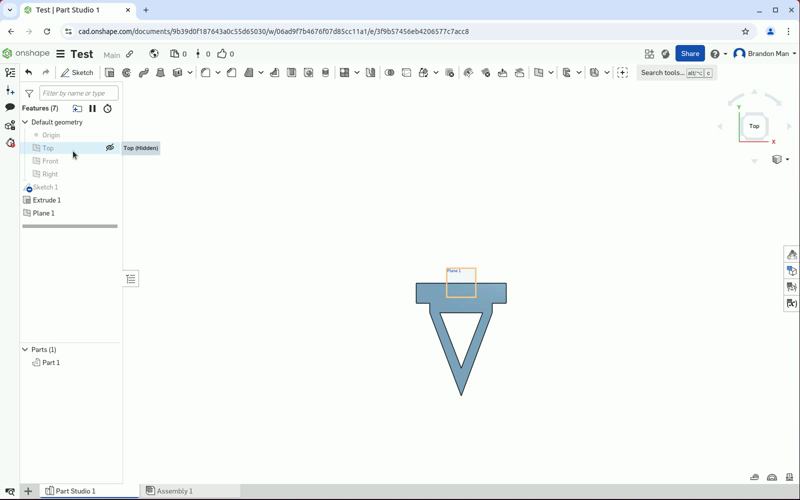
key(shift+s)
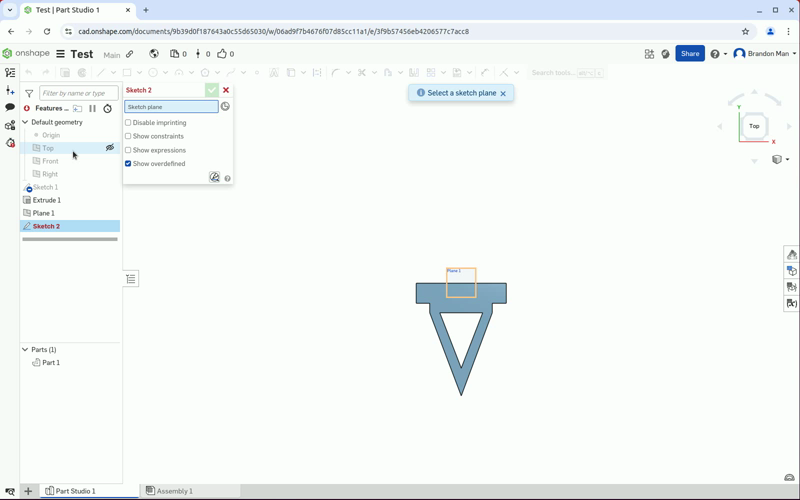
mouse_move(73, 215)
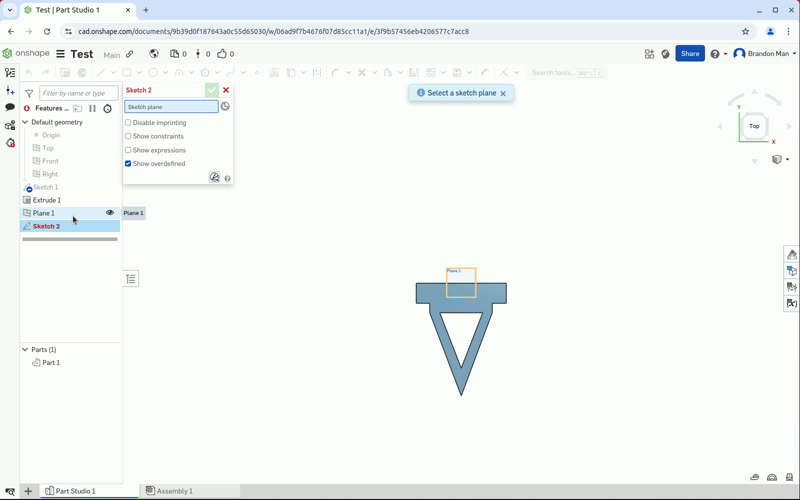
click(73, 215)
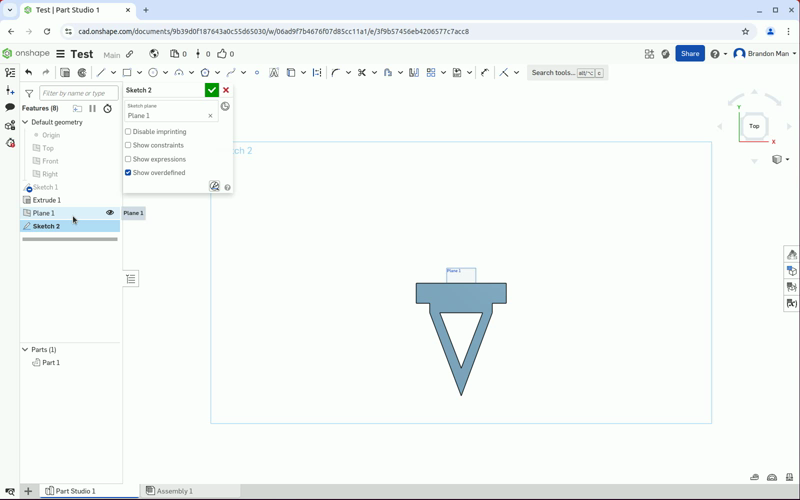
mouse_move(73, 352)
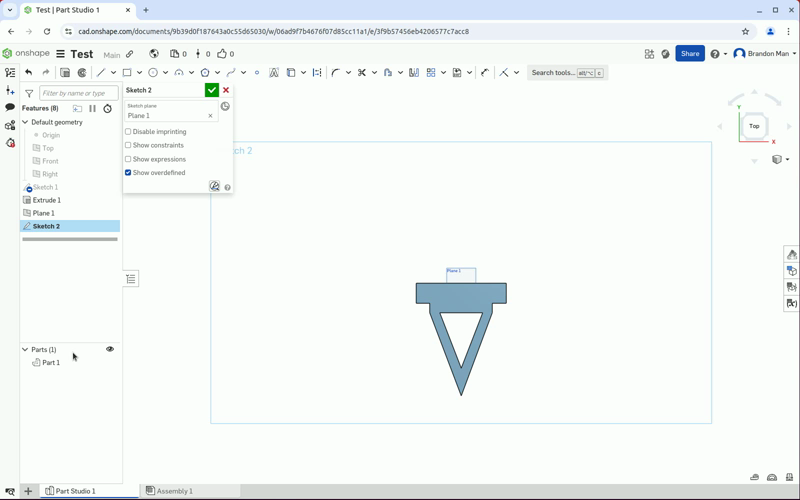
key(y)
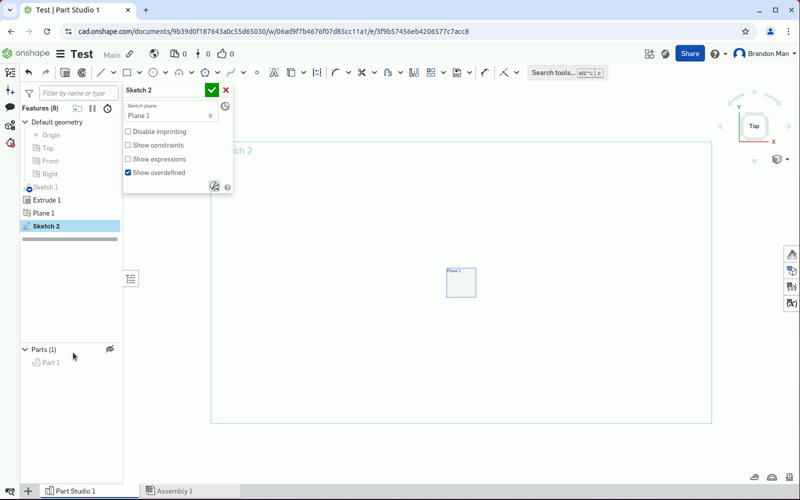
key(l)
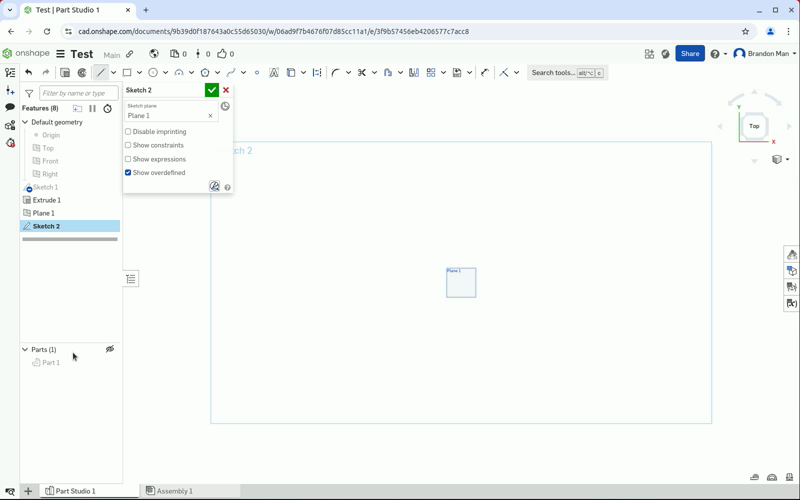
key_down(shift)
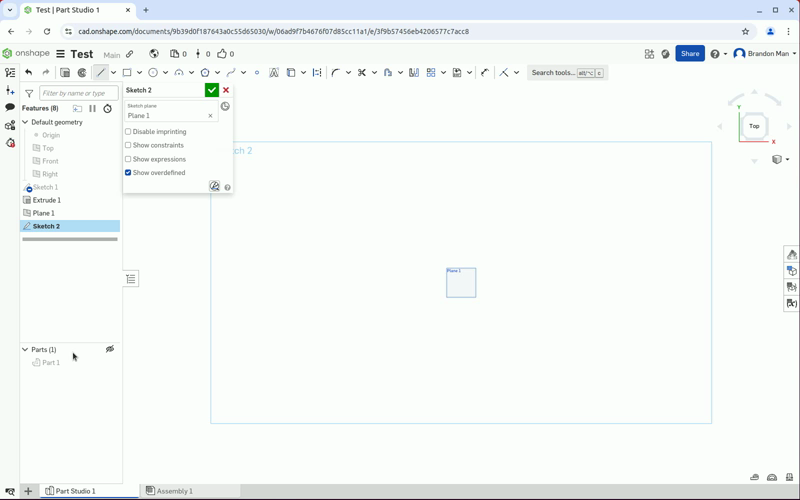
mouse_move(416, 286)
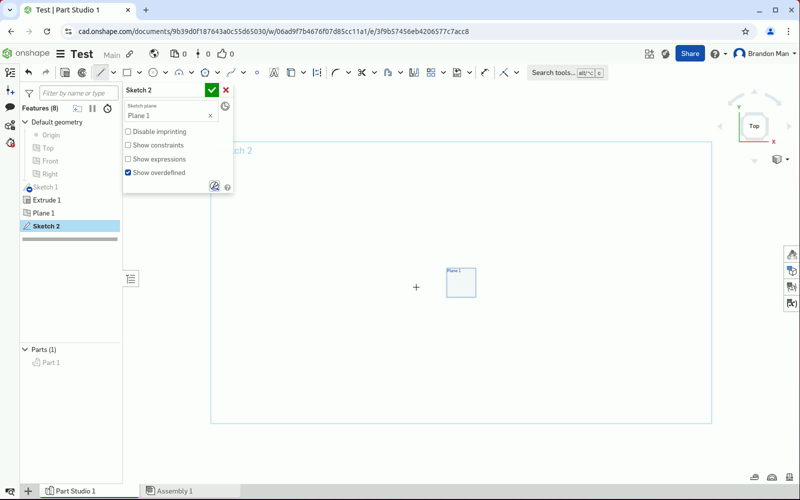
click(416, 286)
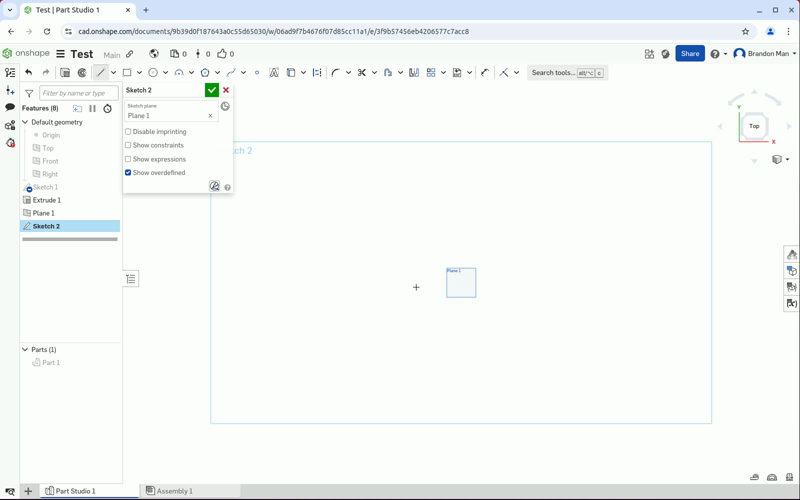
key_up(shift)
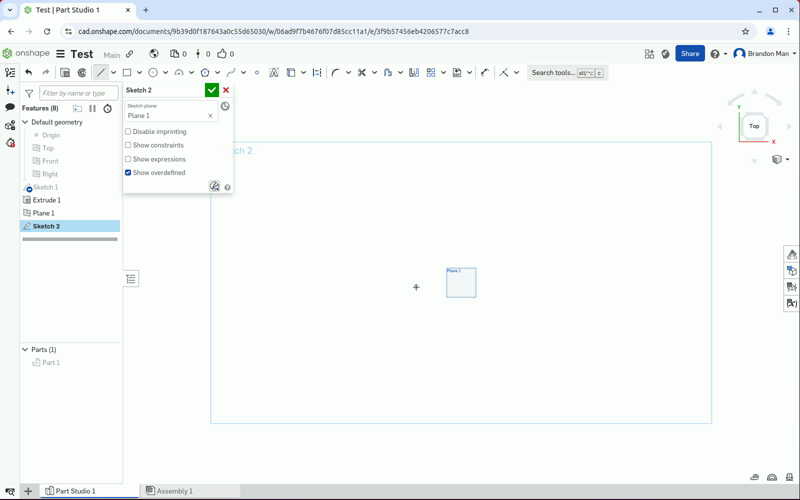
key_down(shift)
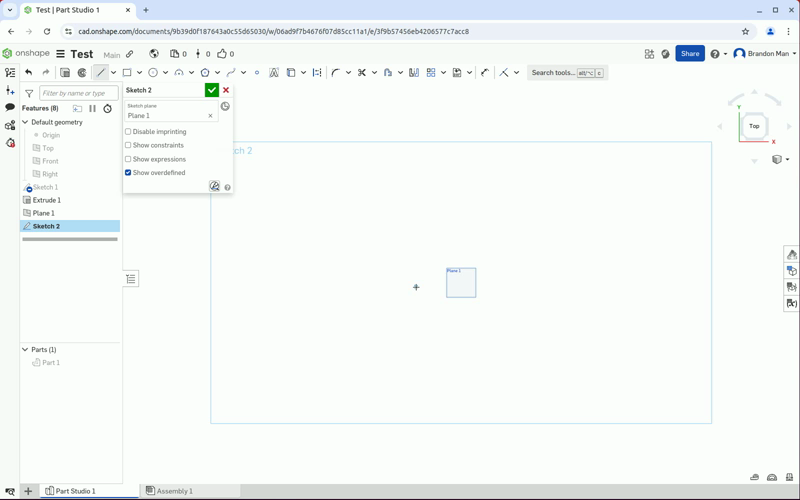
mouse_move(506, 286)
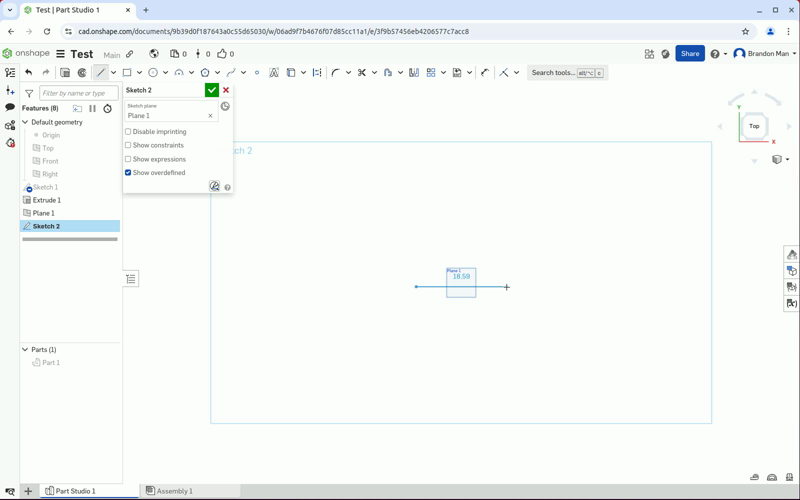
click(506, 286)
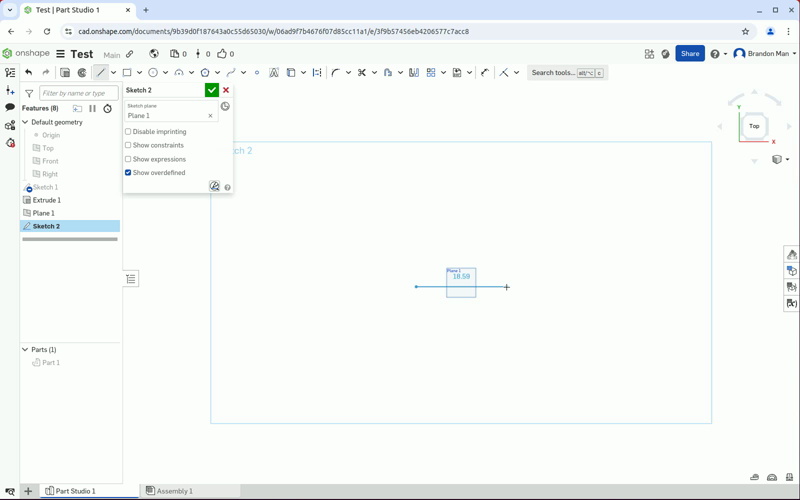
key_up(shift)
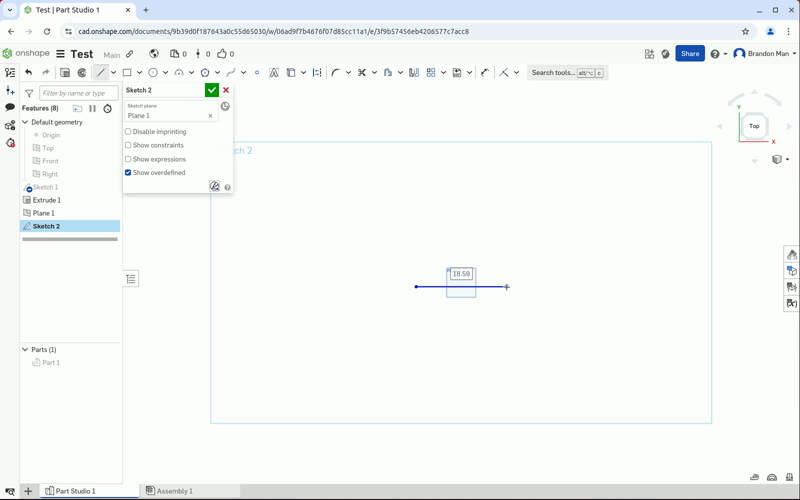
key_down(shift)
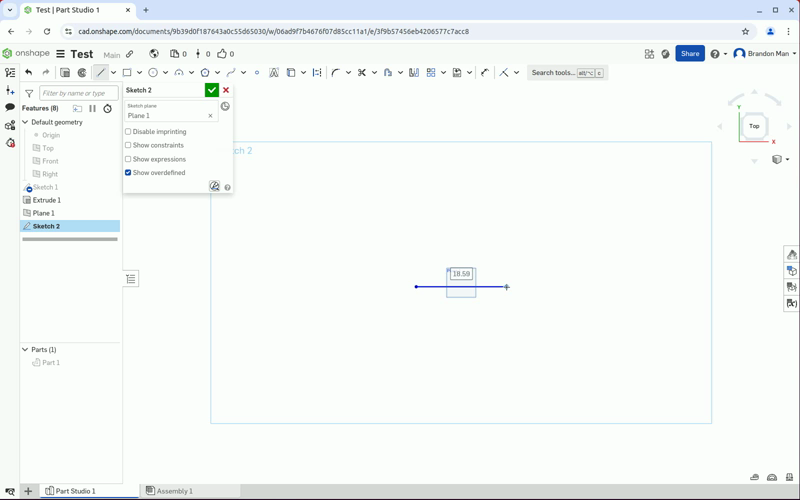
mouse_move(536, 286)
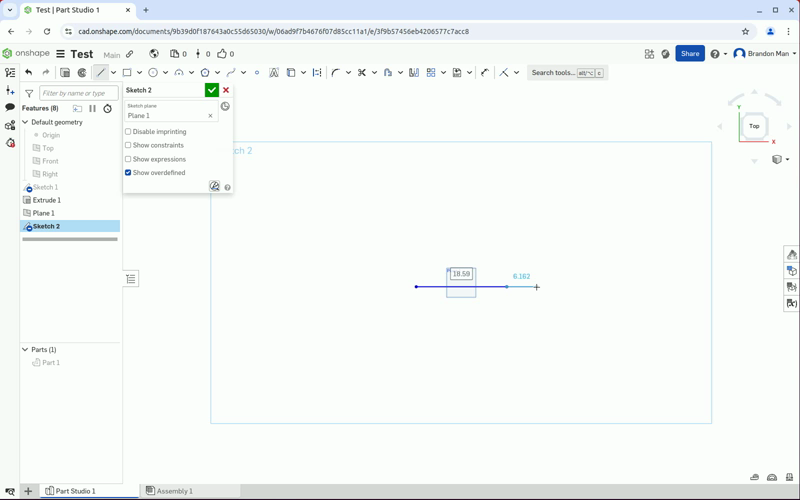
mouse_move(506, 282)
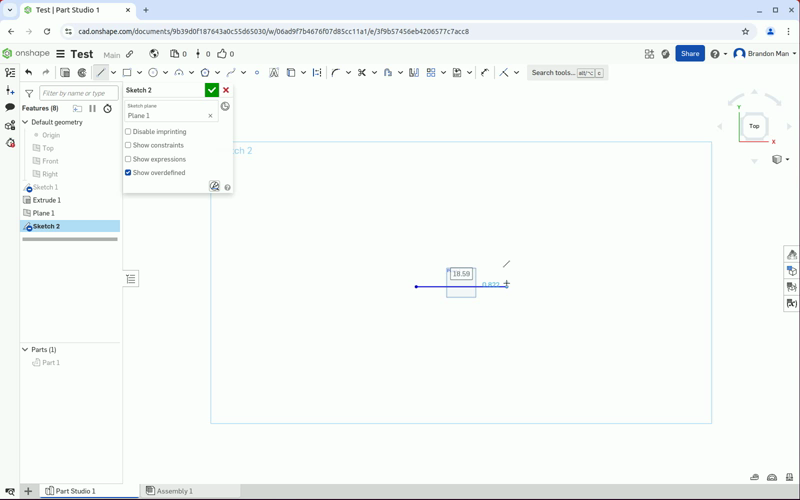
scroll(6)
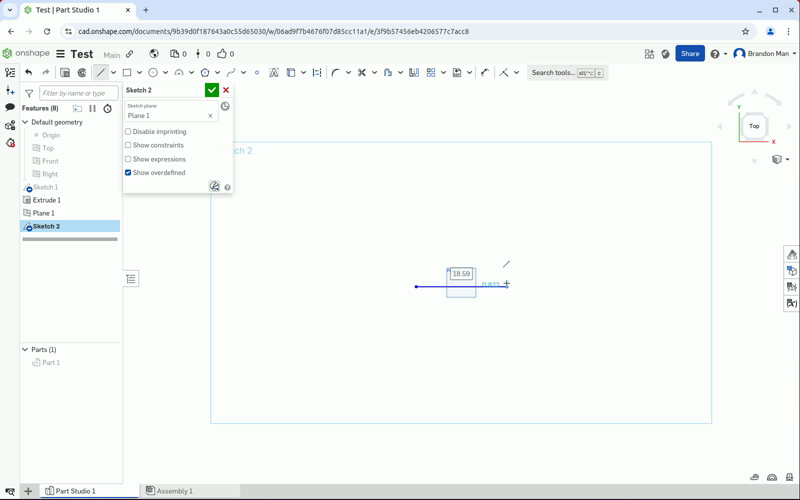
scroll(6)
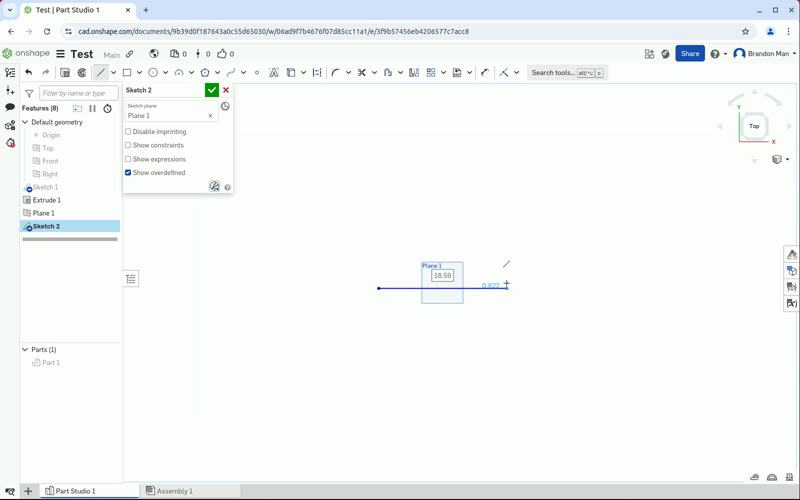
scroll(6)
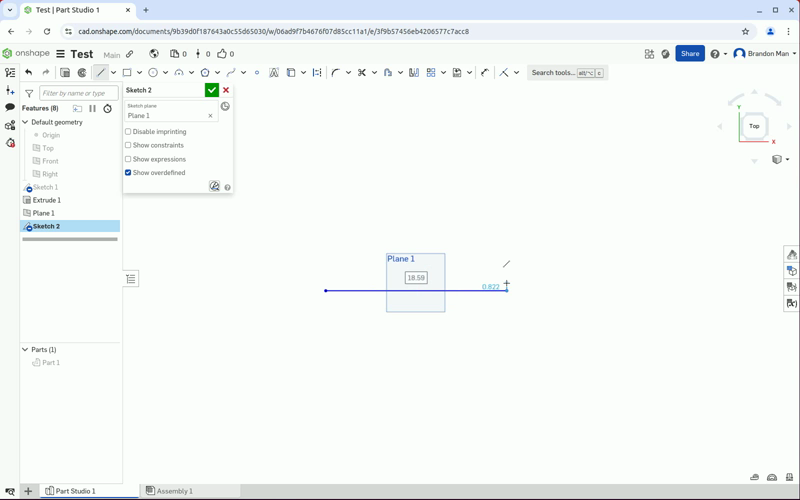
scroll(6)
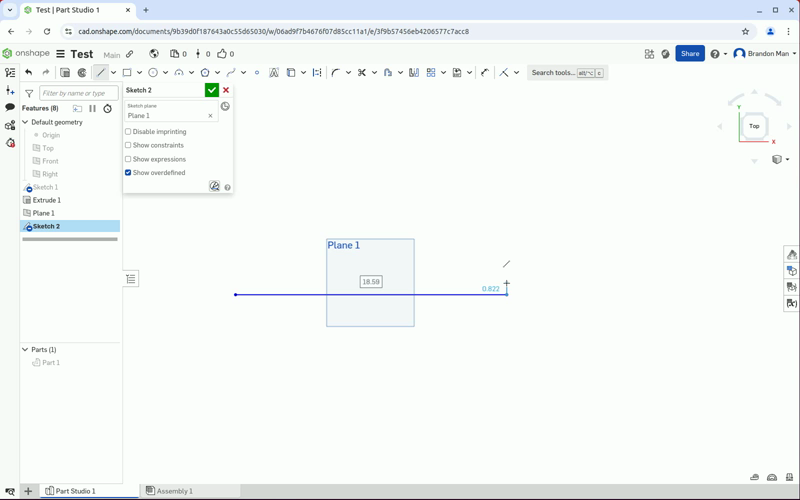
scroll(6)
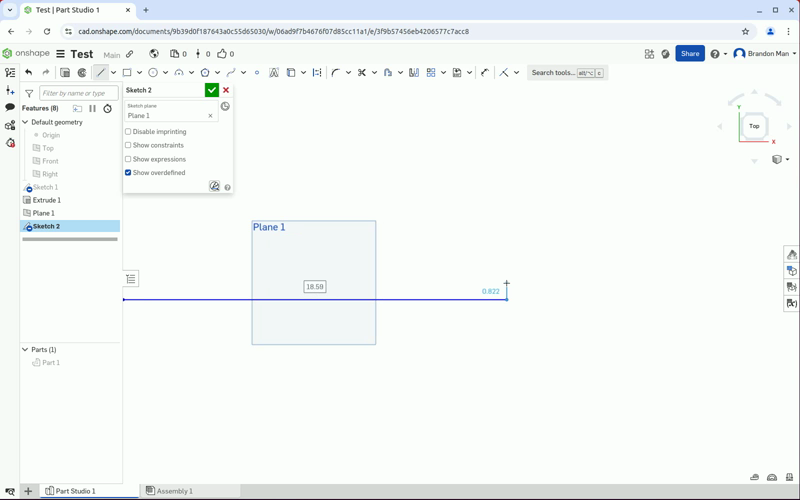
scroll(6)
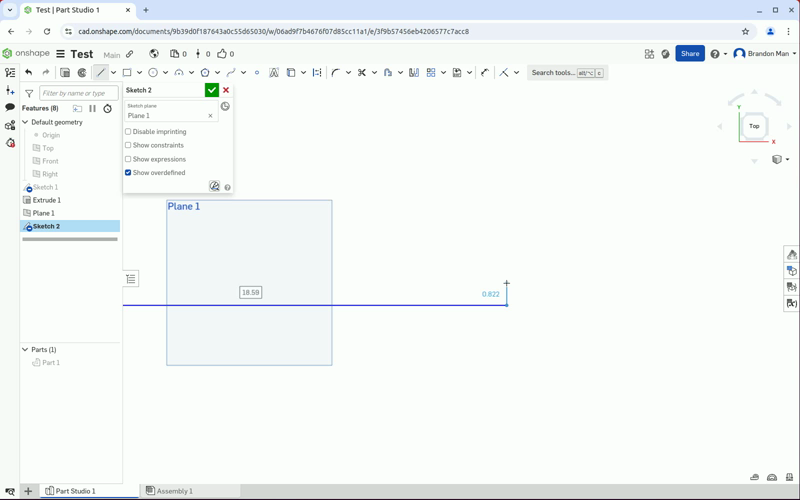
scroll(6)
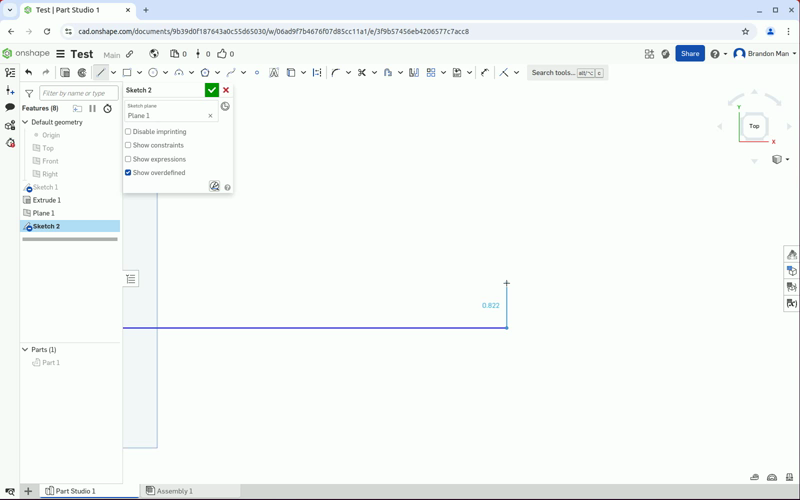
click(506, 282)
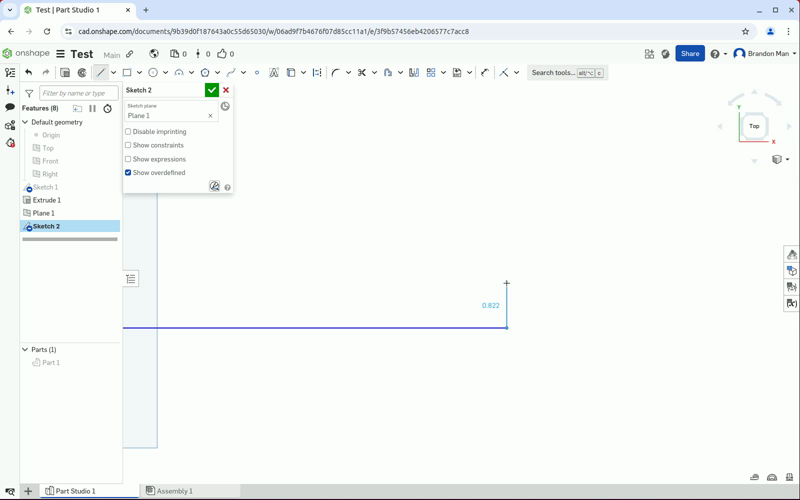
scroll(-6)
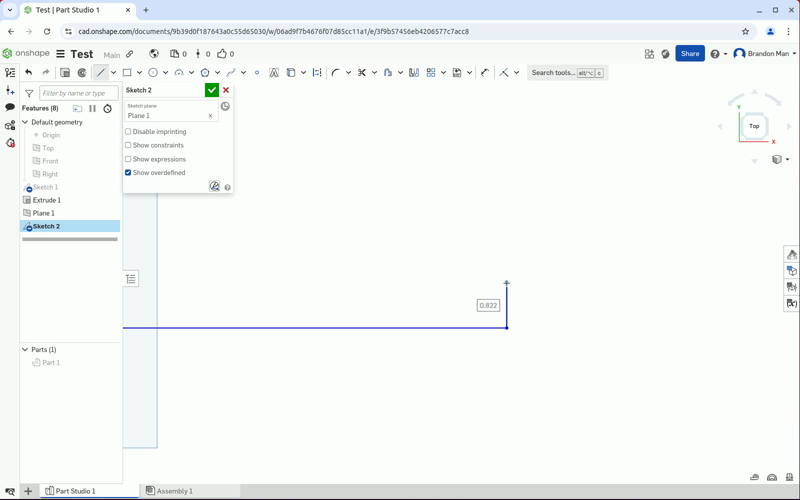
scroll(-6)
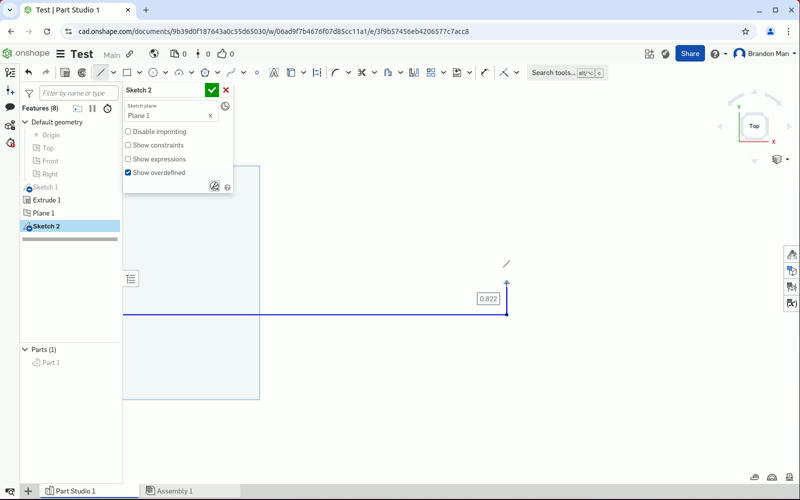
scroll(-6)
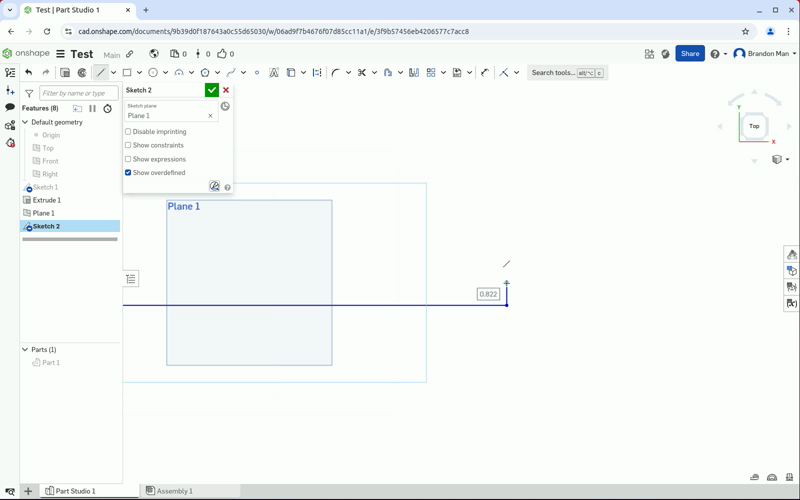
scroll(-6)
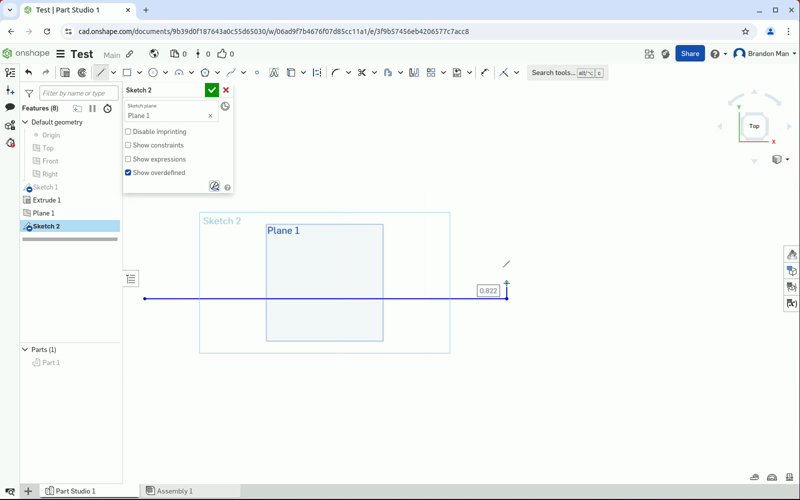
scroll(-6)
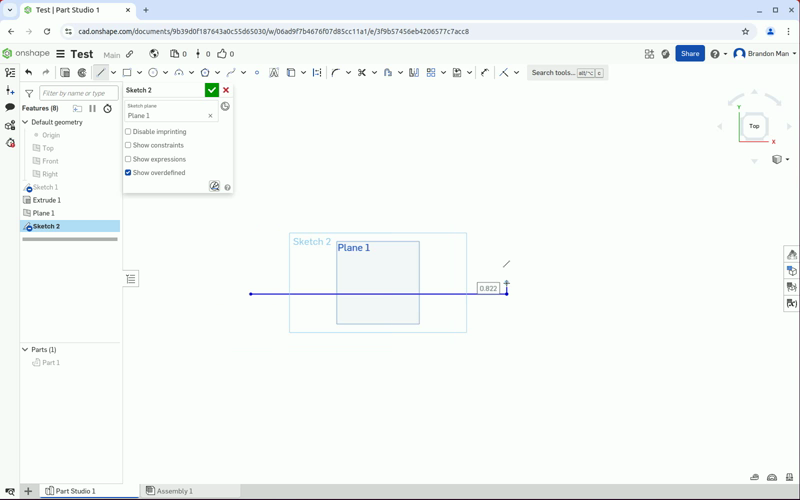
scroll(-6)
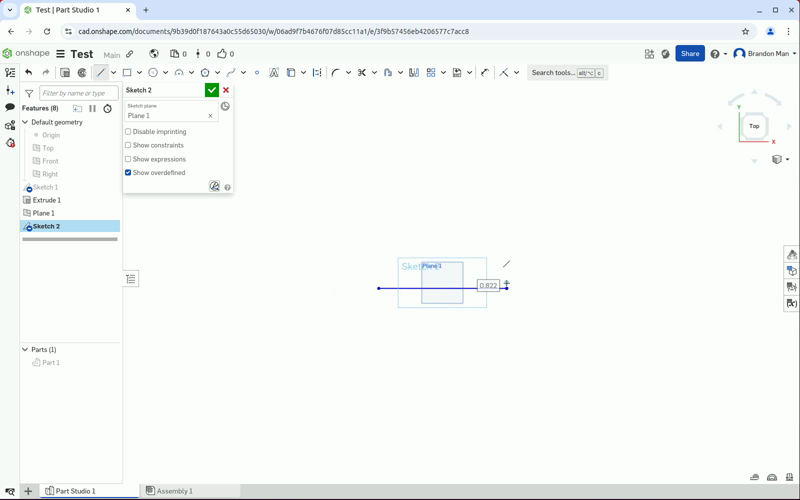
scroll(-6)
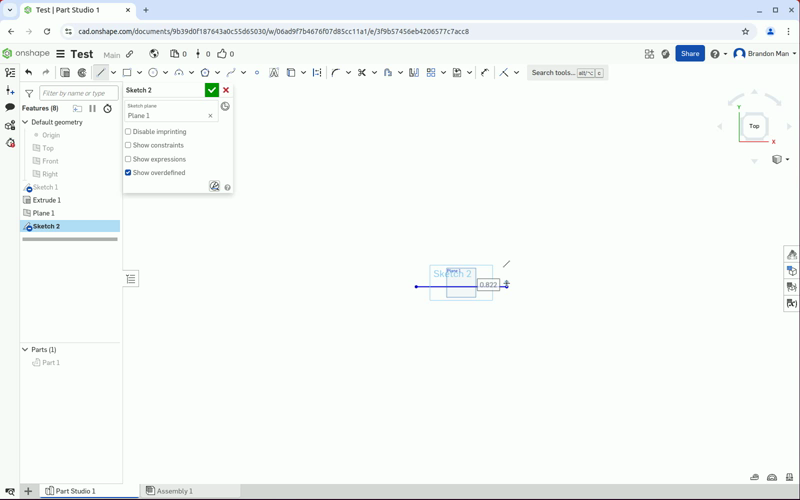
key_up(shift)
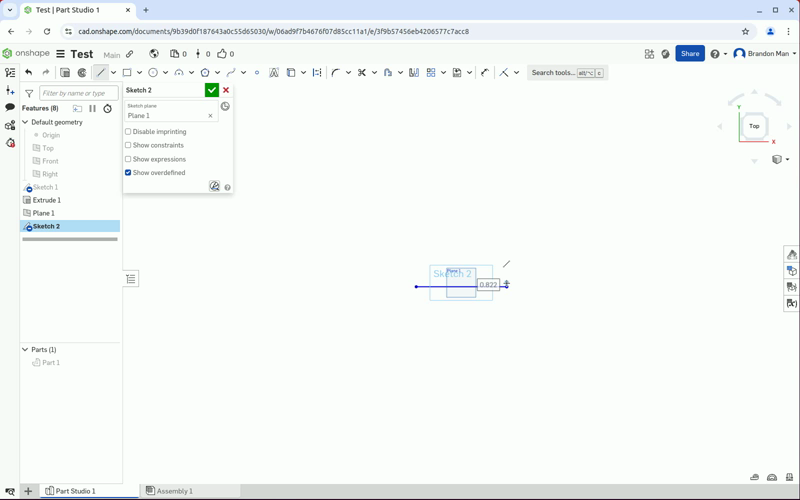
key_down(shift)
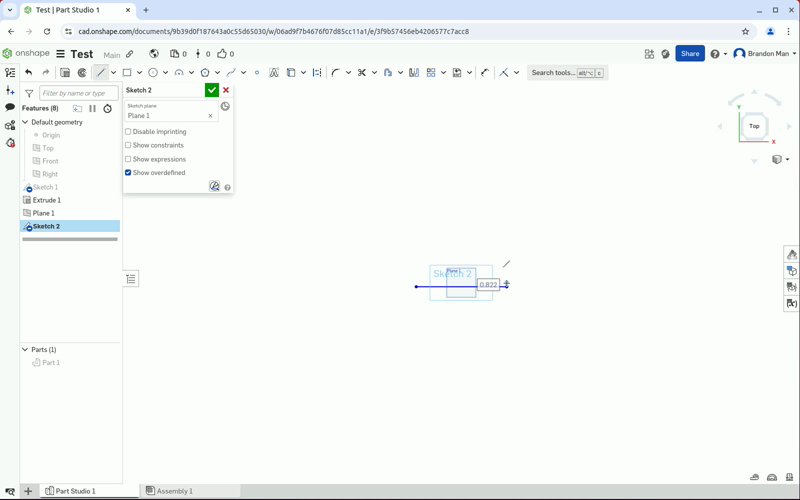
mouse_move(416, 282)
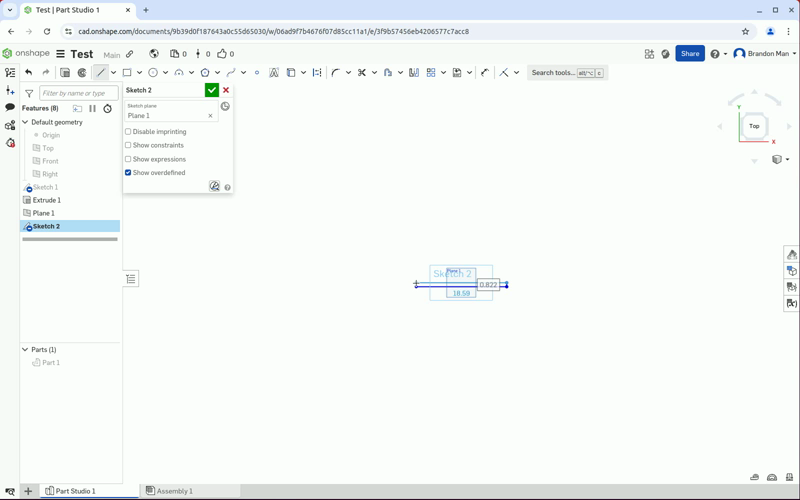
scroll(6)
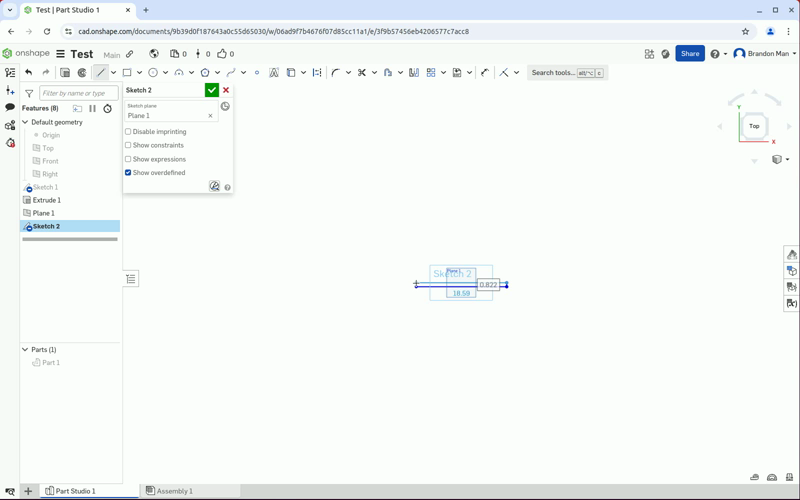
scroll(6)
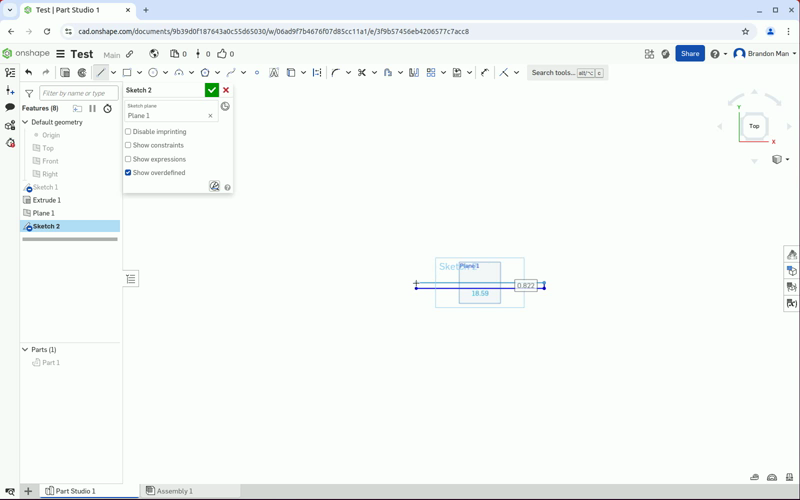
scroll(6)
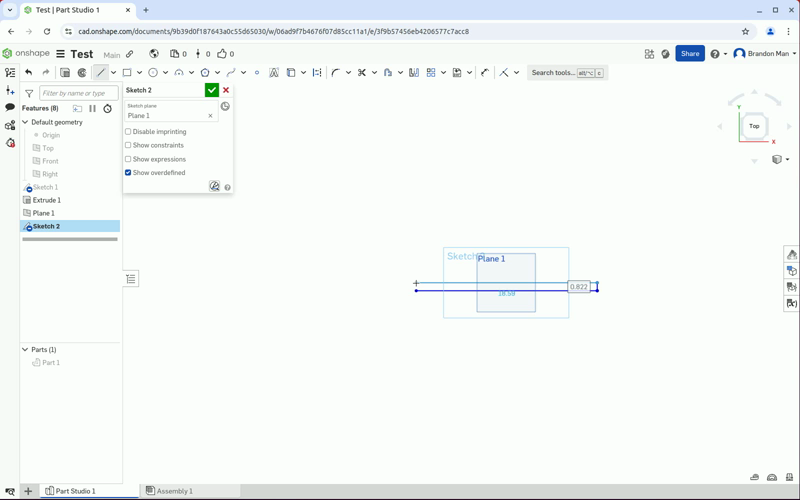
scroll(6)
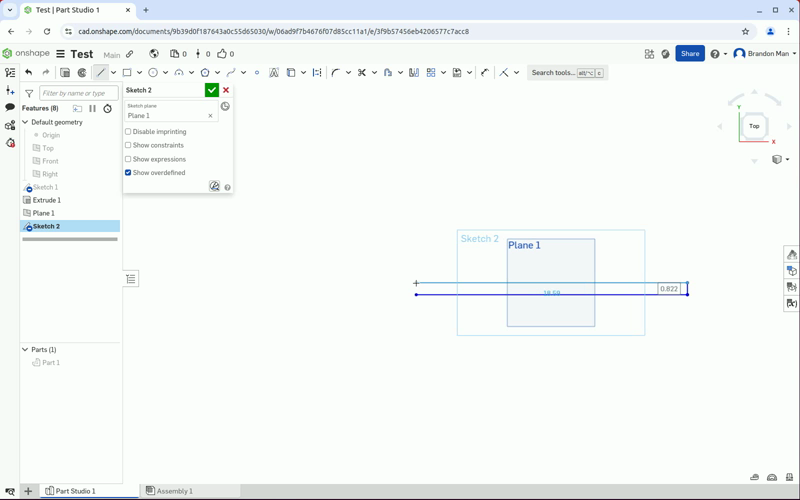
scroll(6)
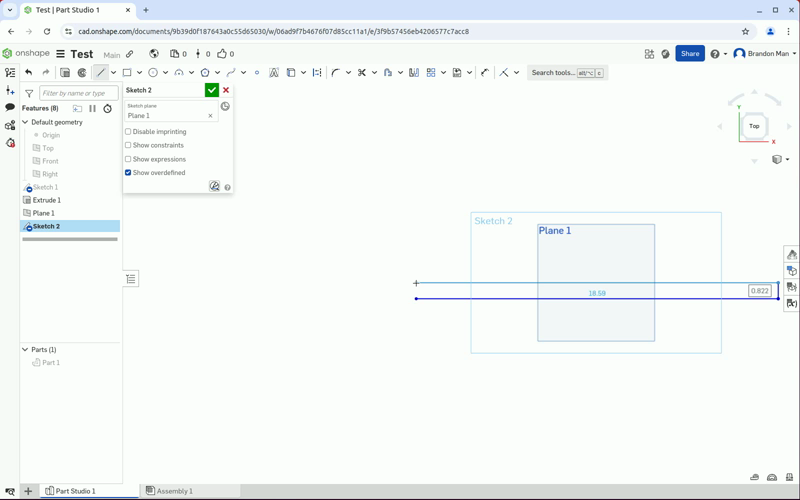
scroll(6)
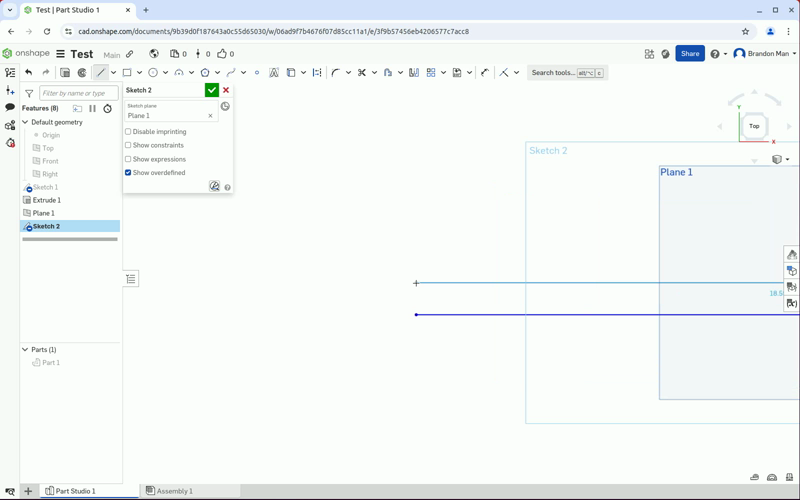
scroll(6)
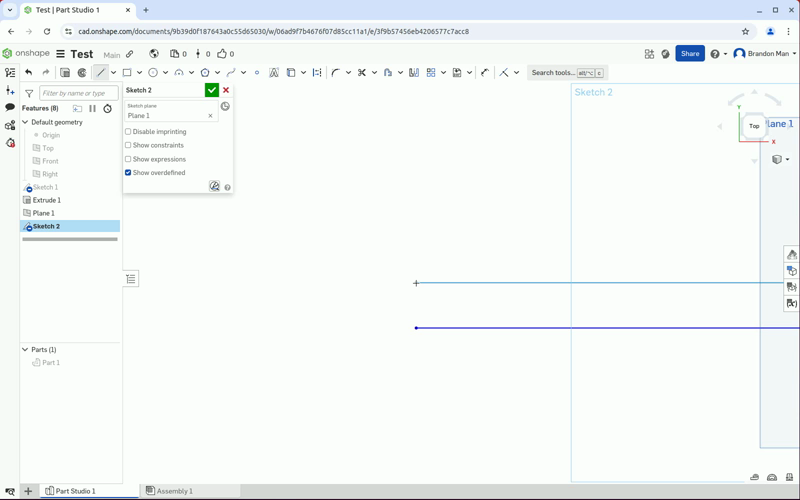
click(416, 282)
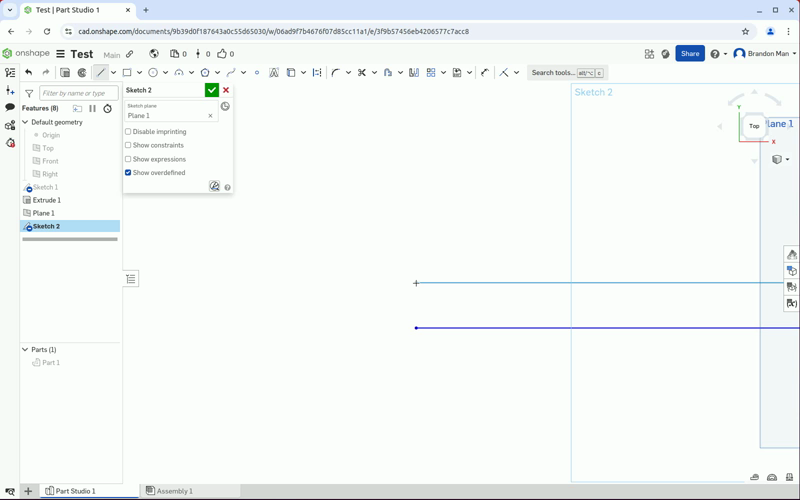
scroll(-6)
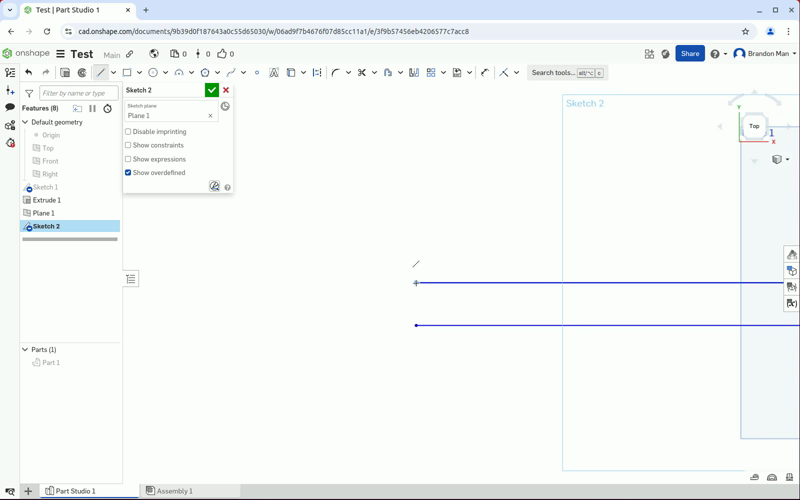
scroll(-6)
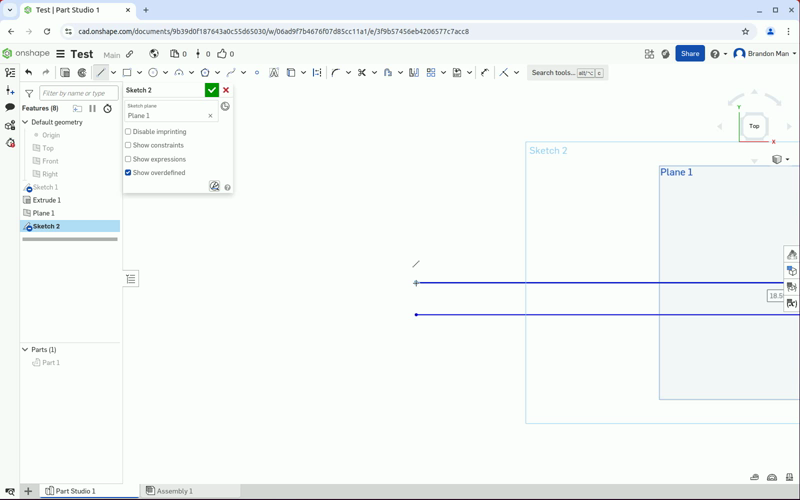
scroll(-6)
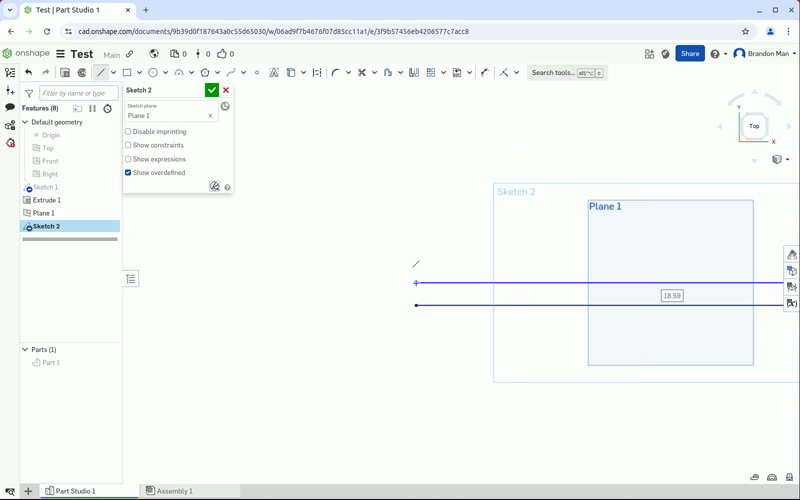
scroll(-6)
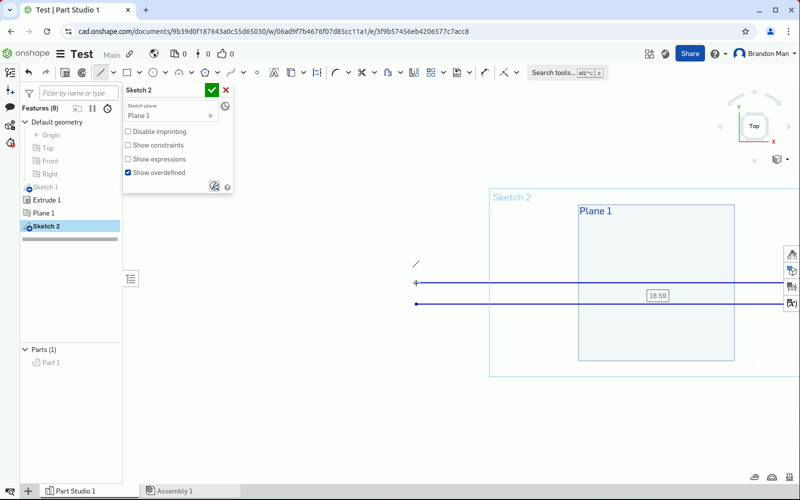
scroll(-6)
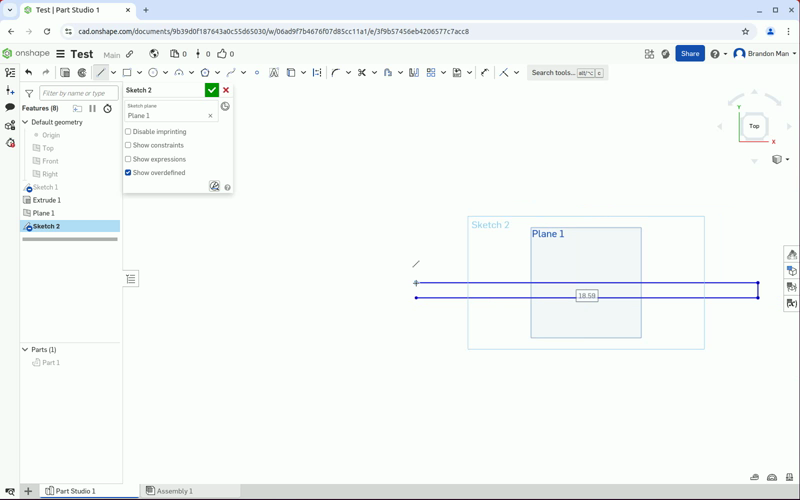
scroll(-6)
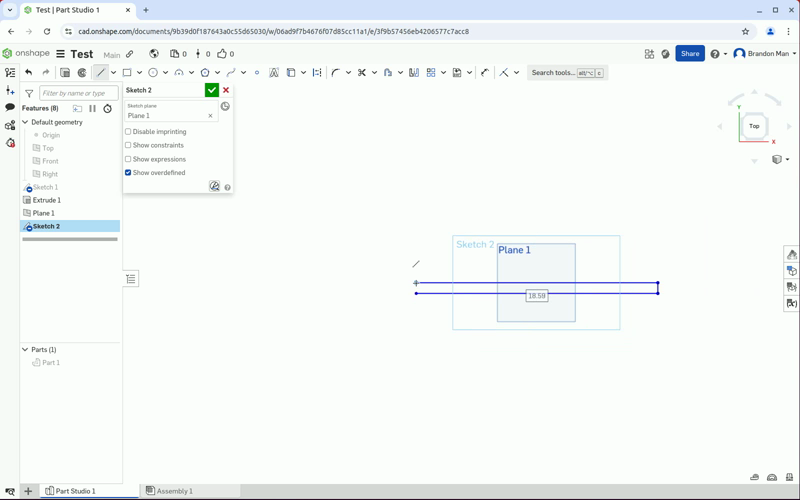
scroll(-6)
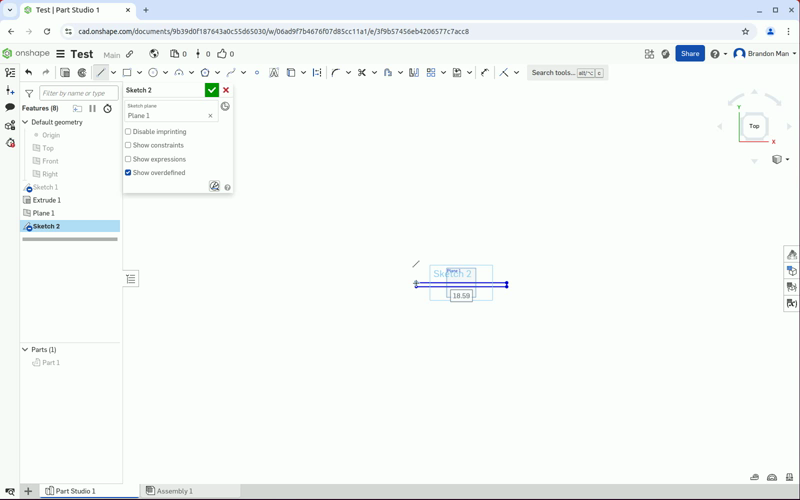
key_up(shift)
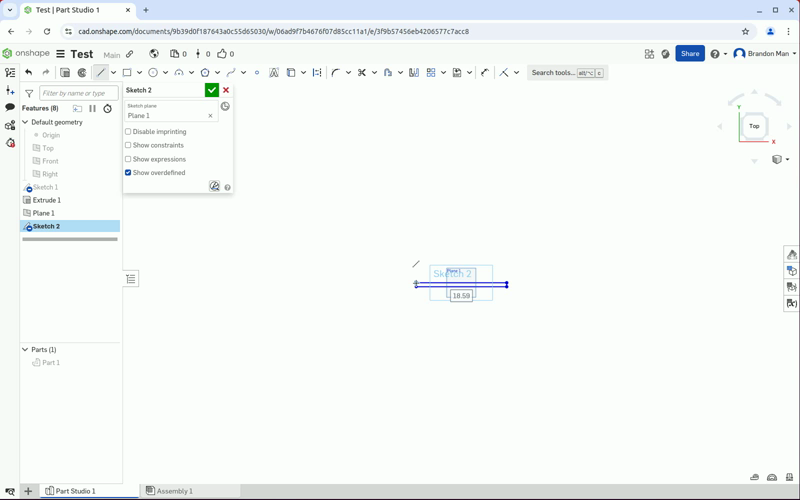
mouse_move(446, 282)
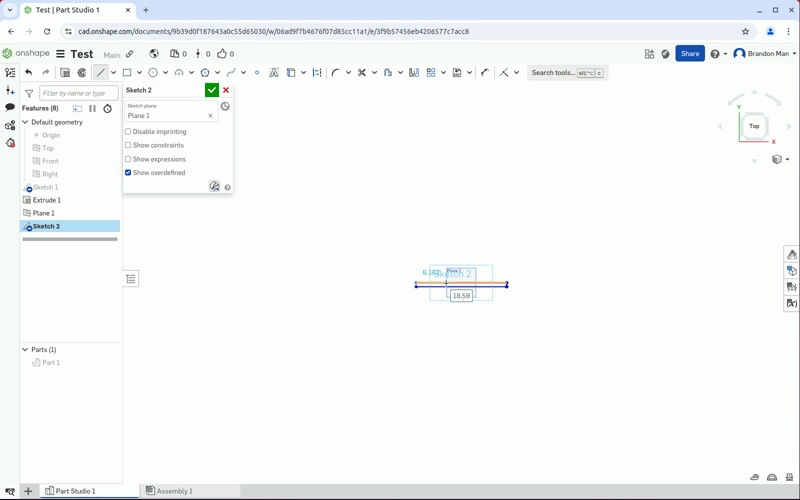
key_down(shift)
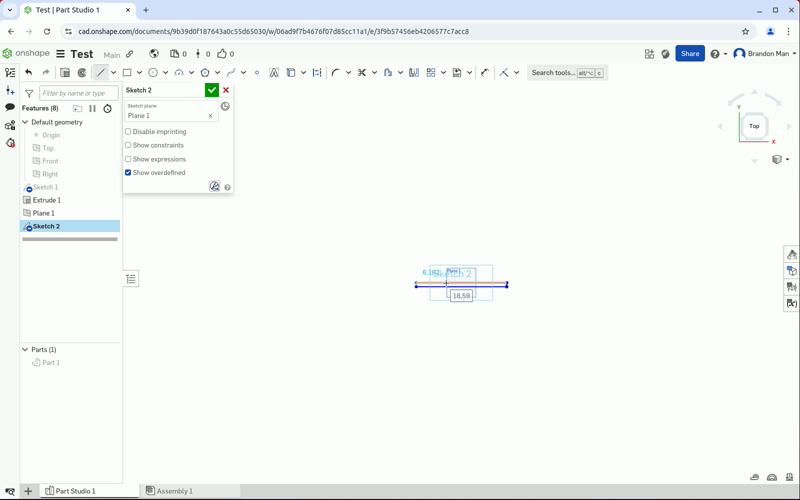
mouse_move(416, 286)
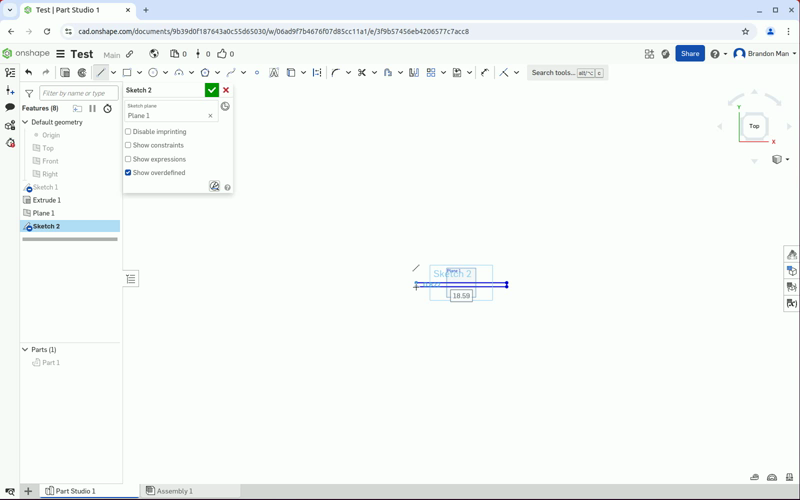
scroll(6)
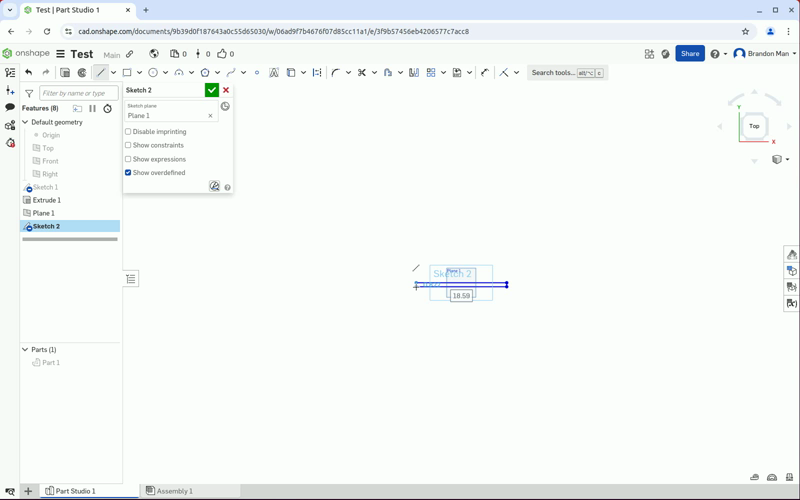
scroll(6)
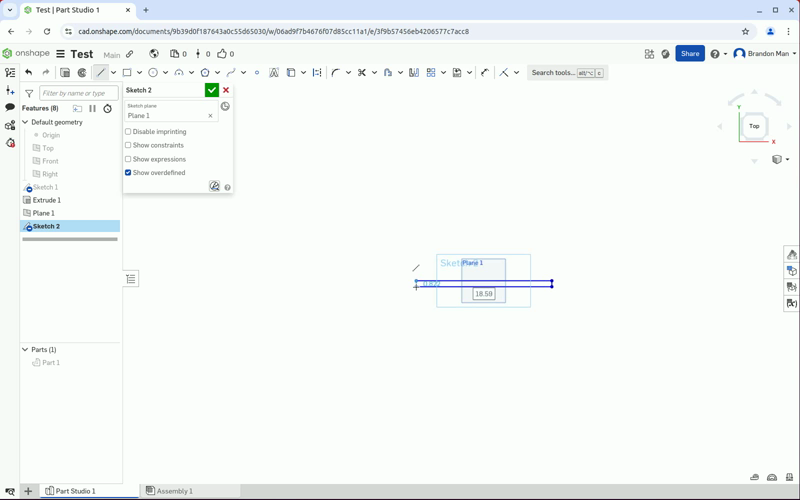
scroll(6)
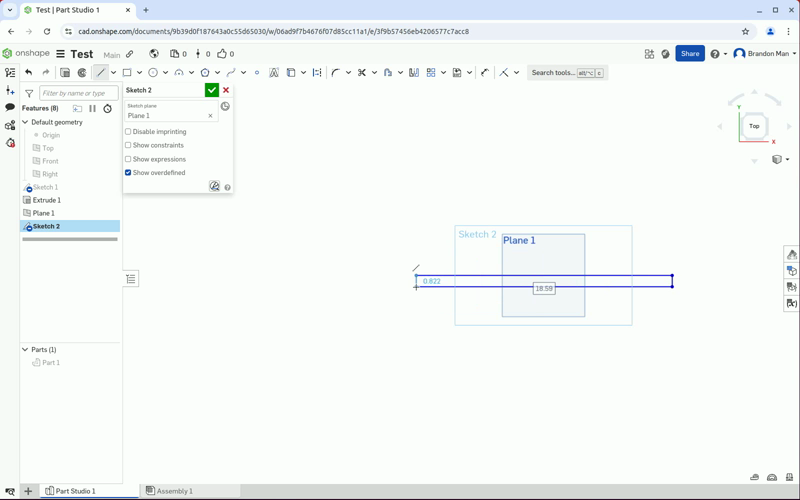
scroll(6)
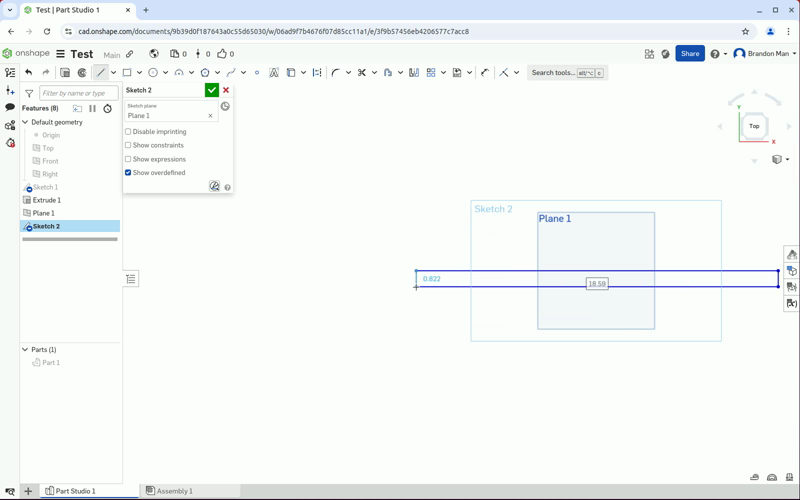
scroll(6)
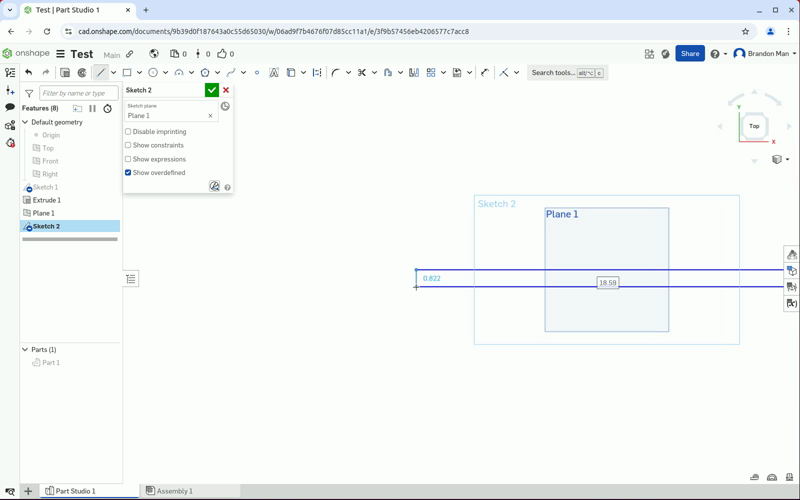
scroll(6)
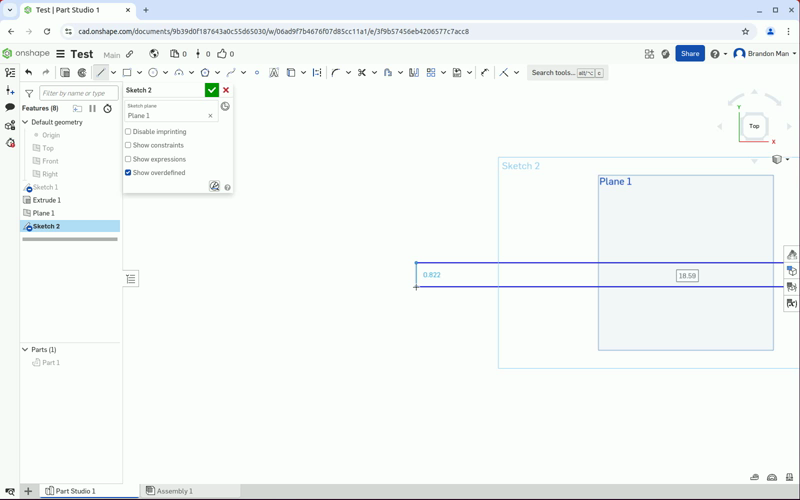
scroll(6)
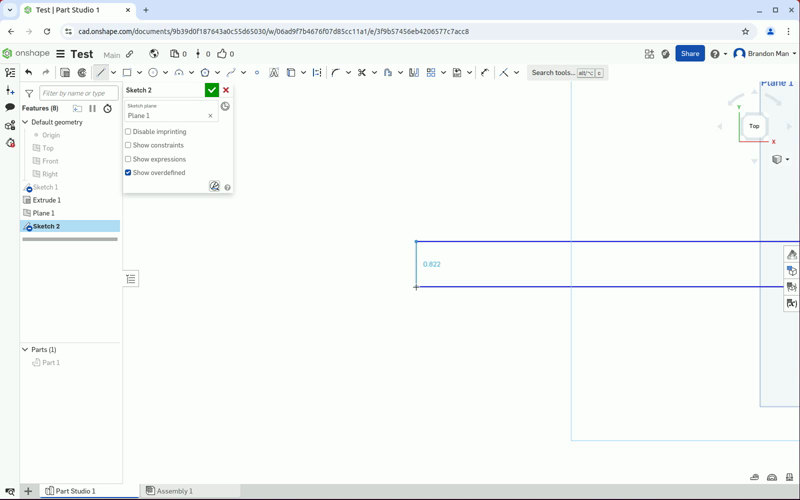
key_up(shift)
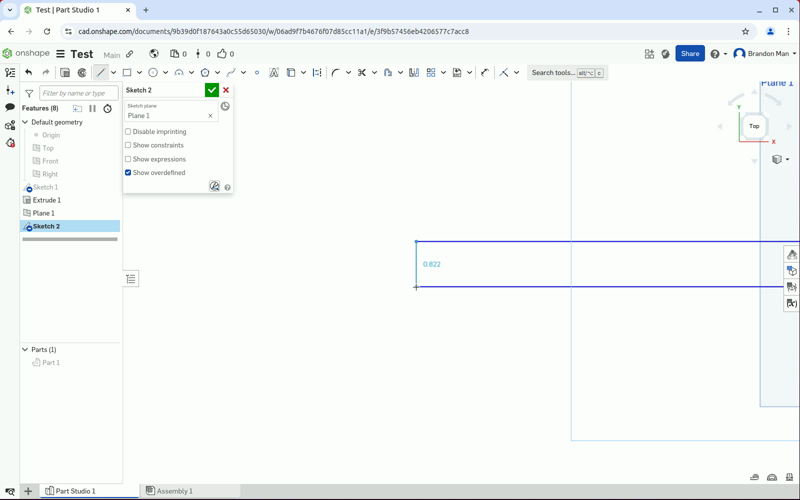
click(416, 286)
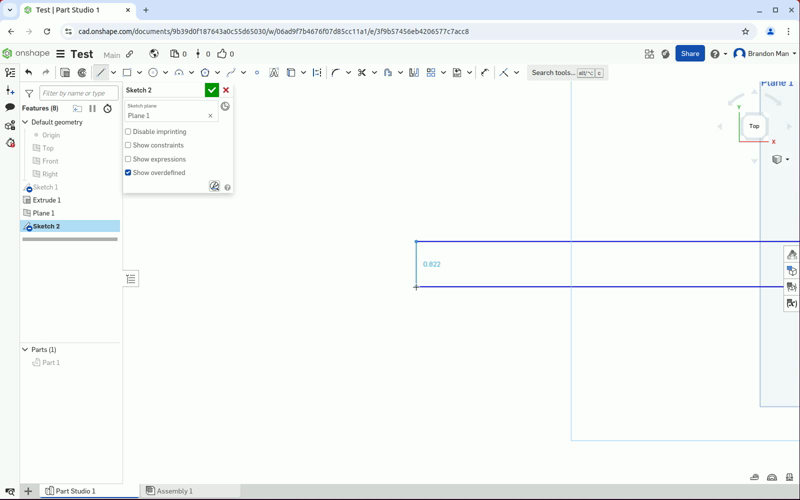
scroll(-6)
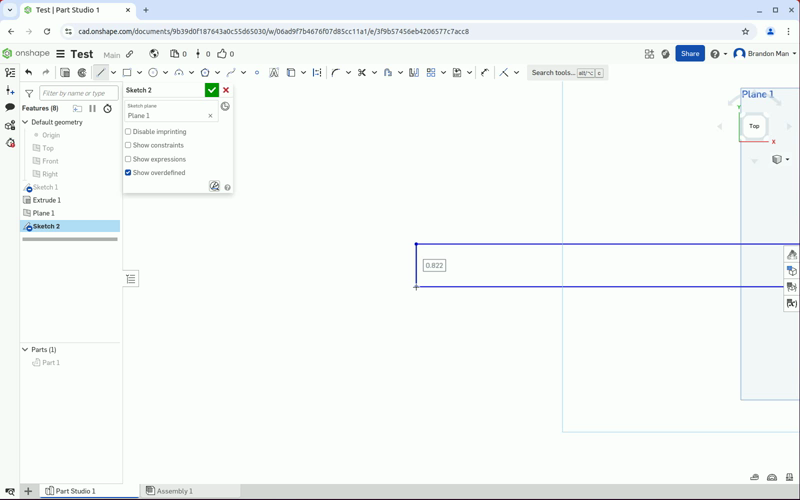
scroll(-6)
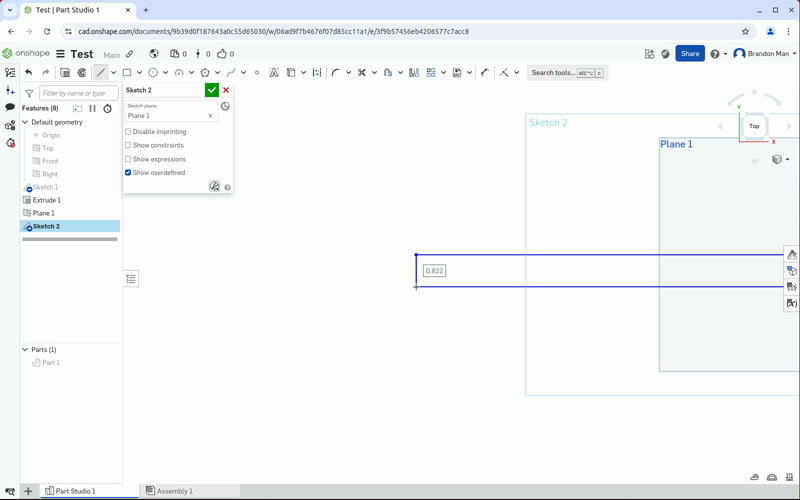
scroll(-6)
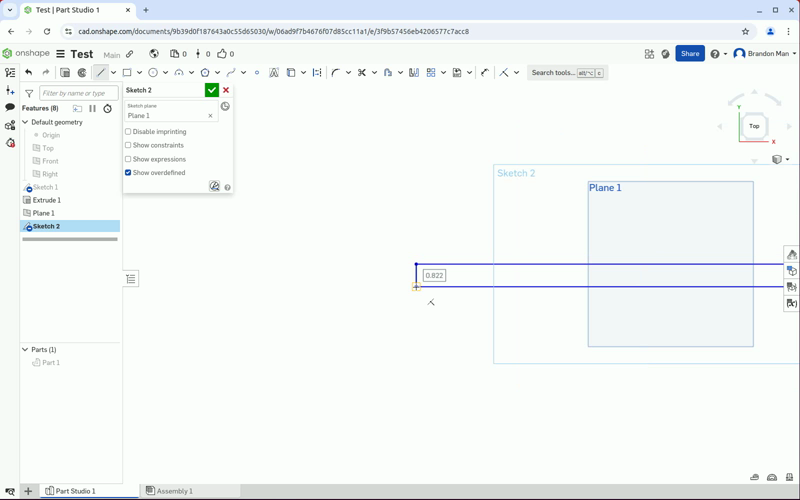
scroll(-6)
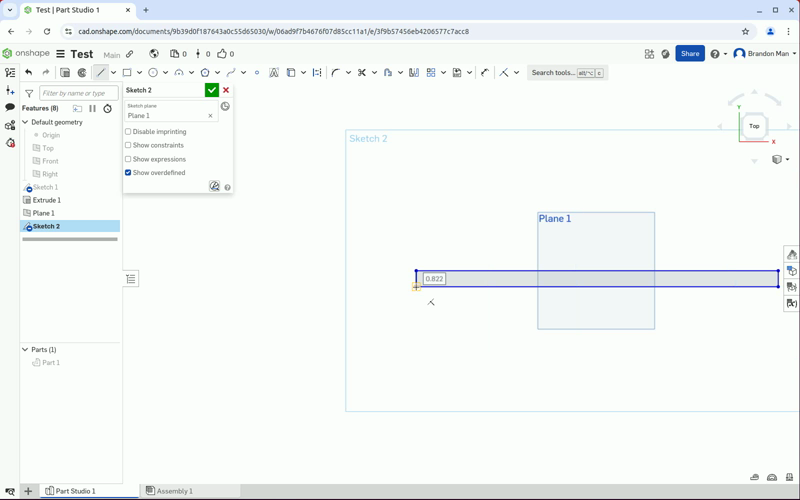
scroll(-6)
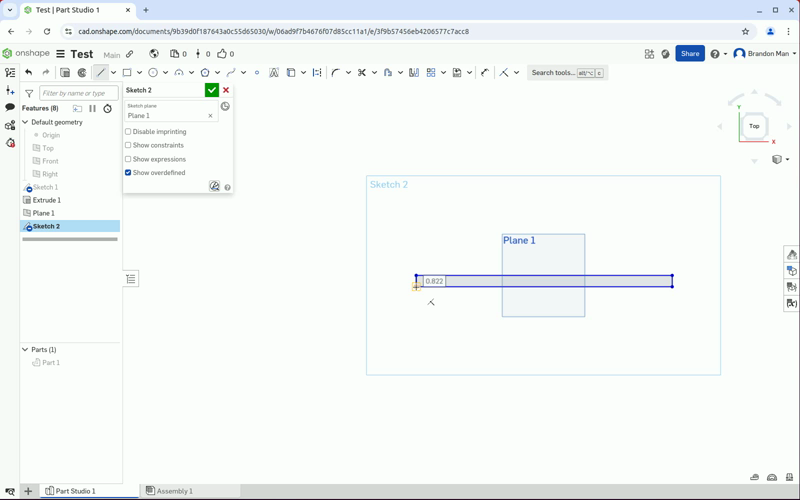
scroll(-6)
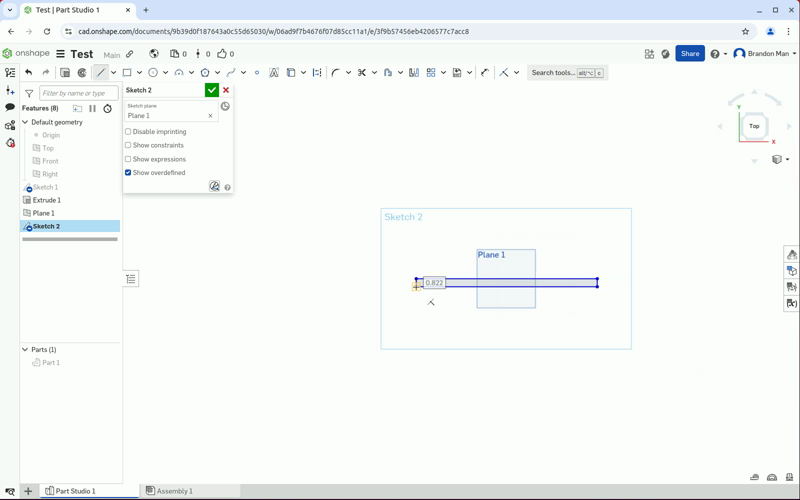
scroll(-6)
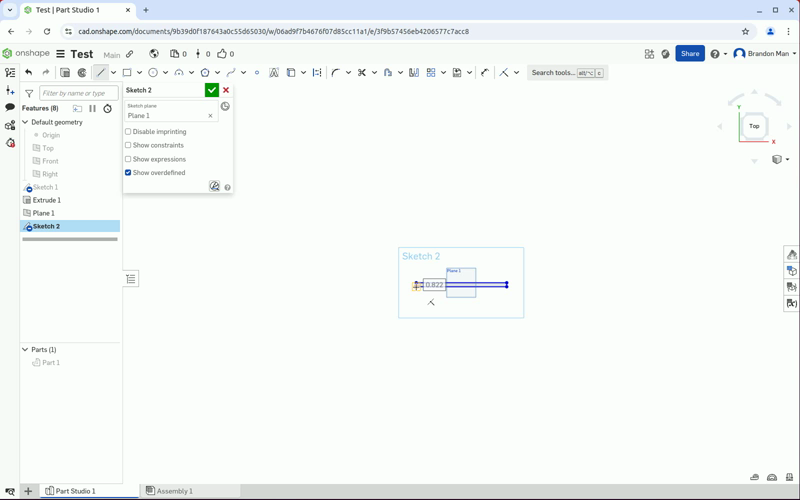
key(esc)
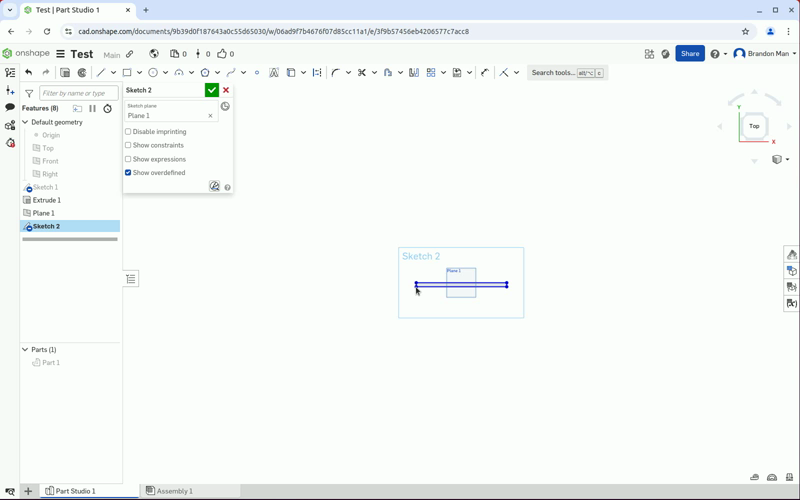
mouse_move(472, 284)
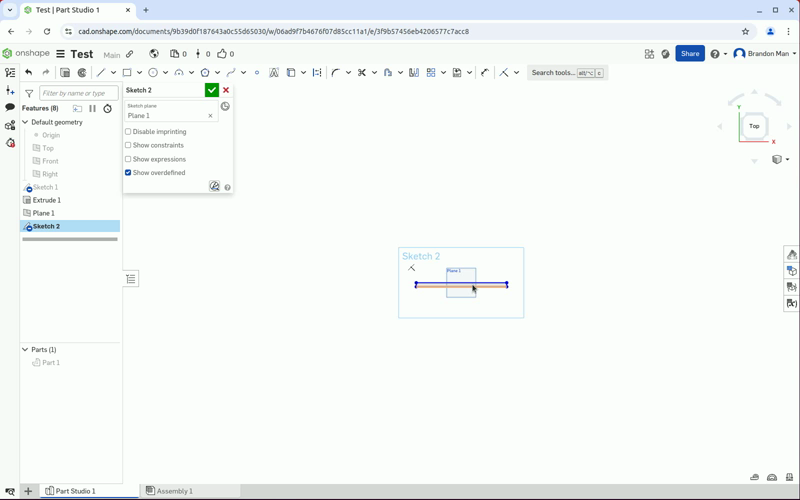
scroll(6)
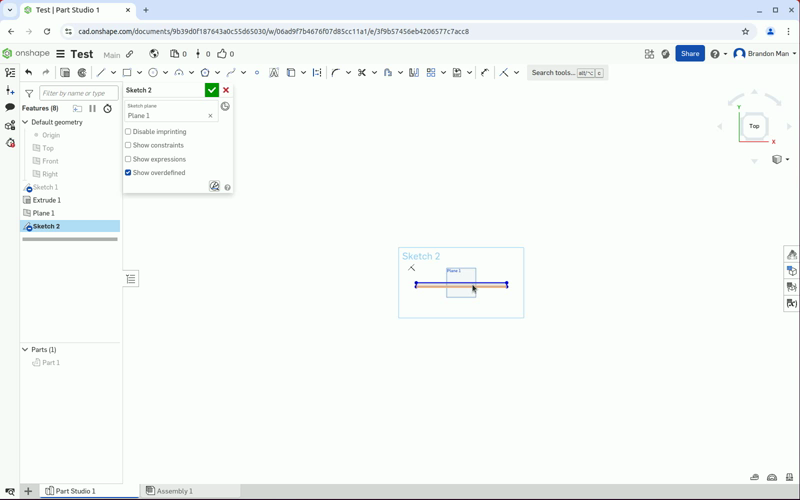
scroll(6)
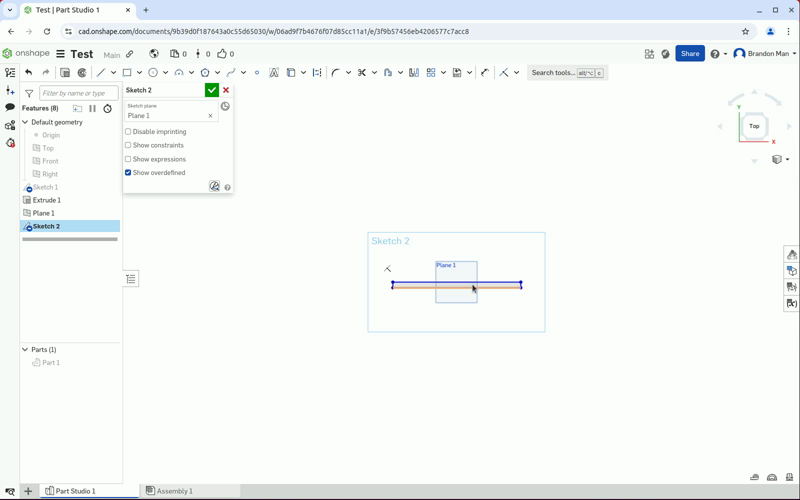
scroll(6)
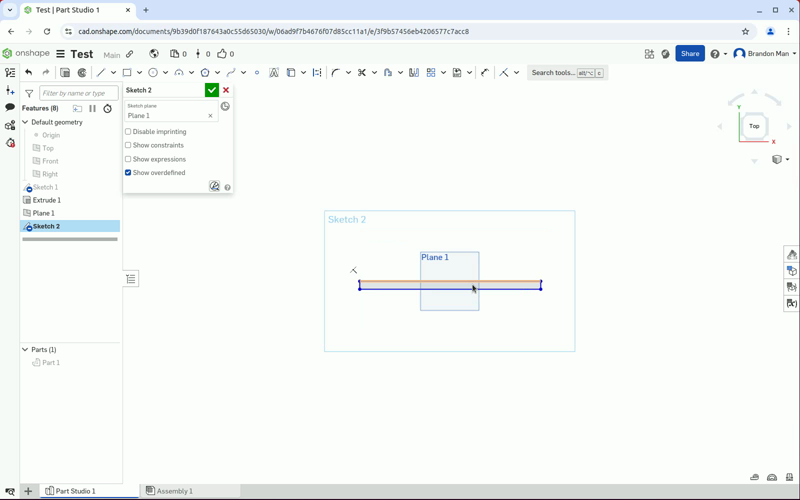
scroll(6)
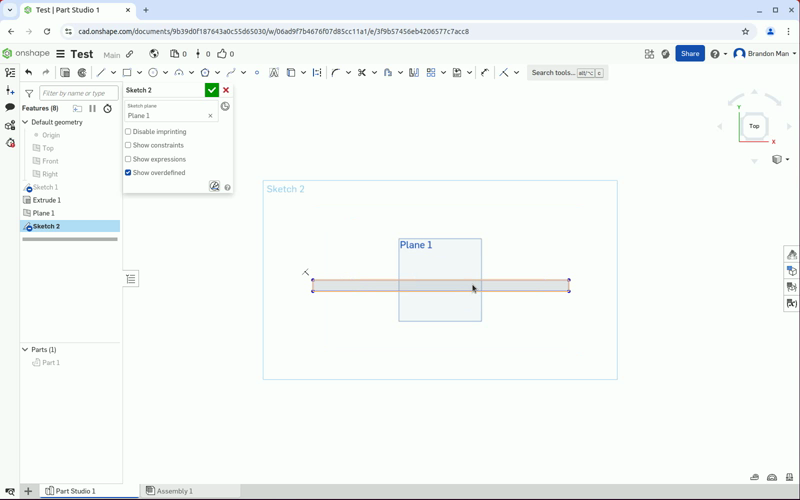
scroll(6)
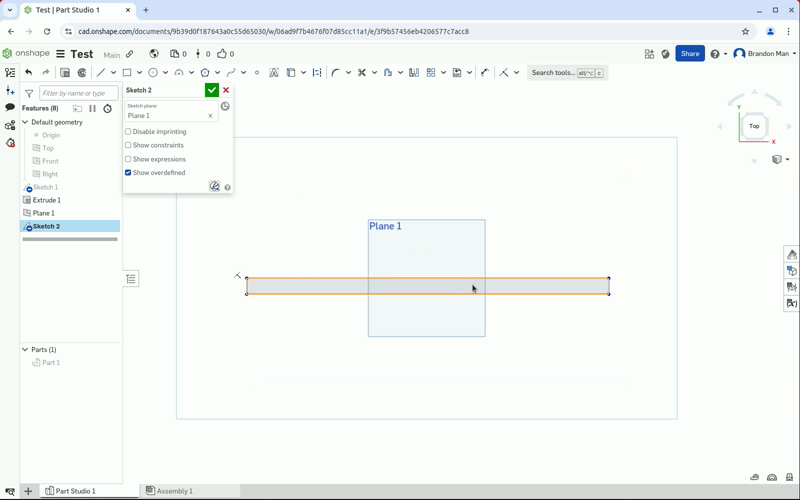
scroll(6)
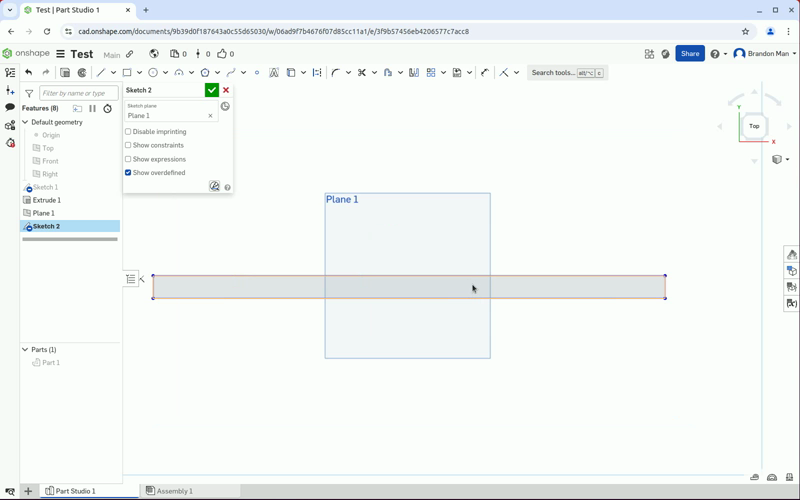
scroll(6)
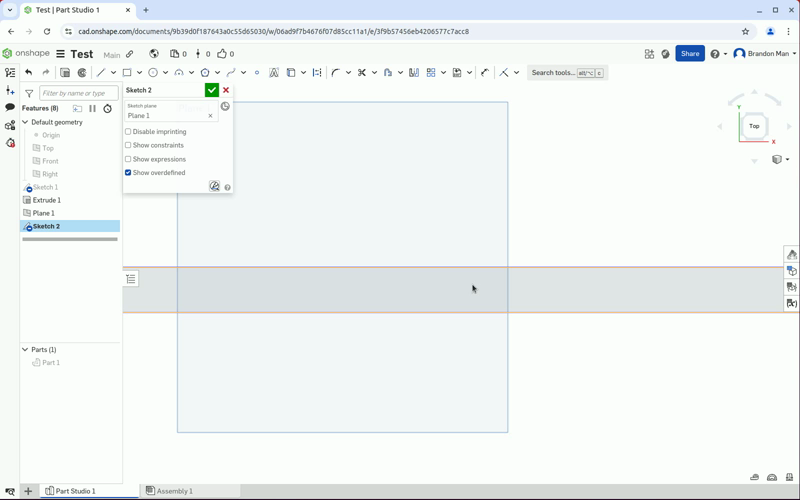
click(472, 284)
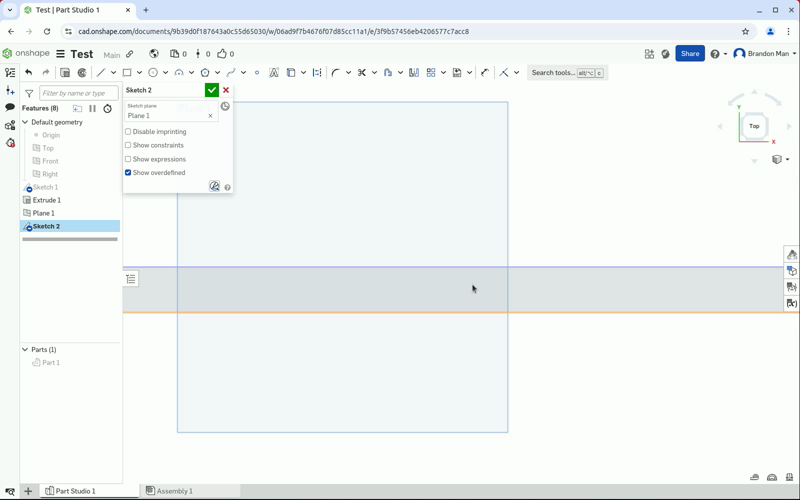
scroll(-6)
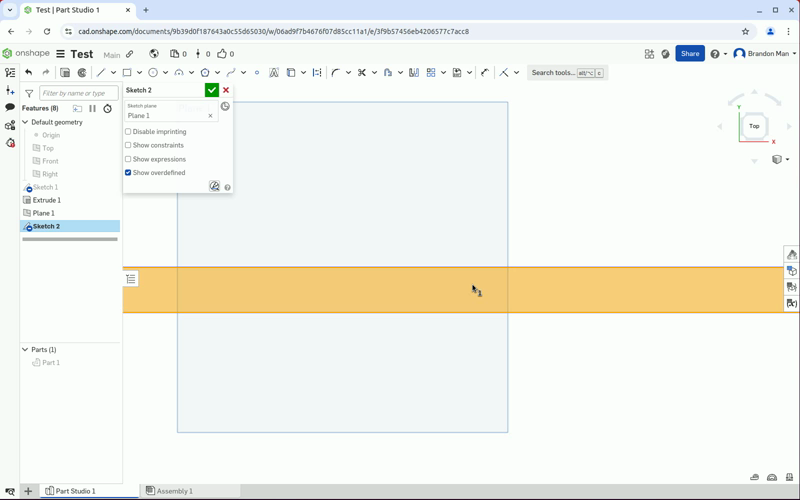
scroll(-6)
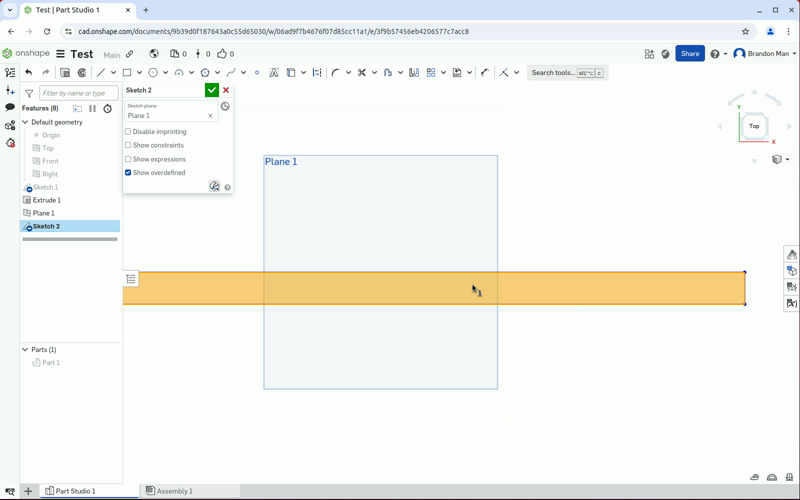
scroll(-6)
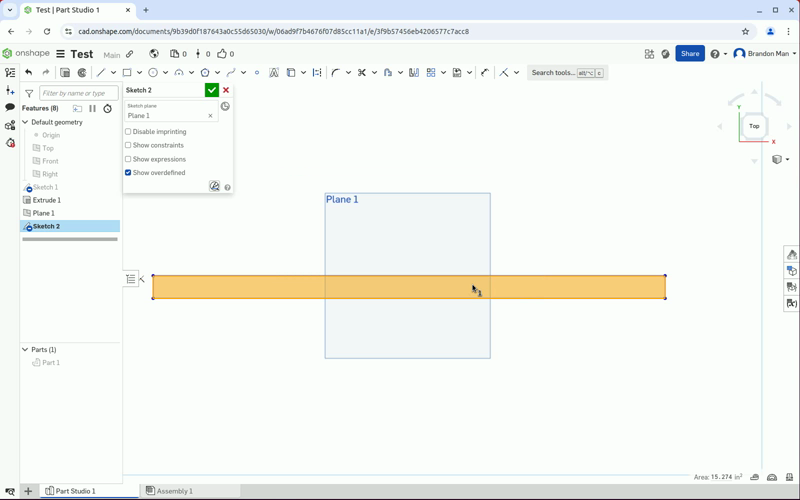
scroll(-6)
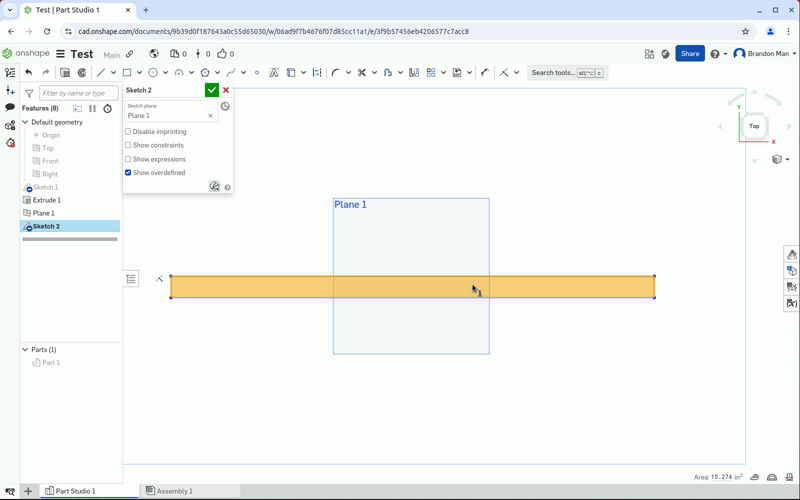
scroll(-6)
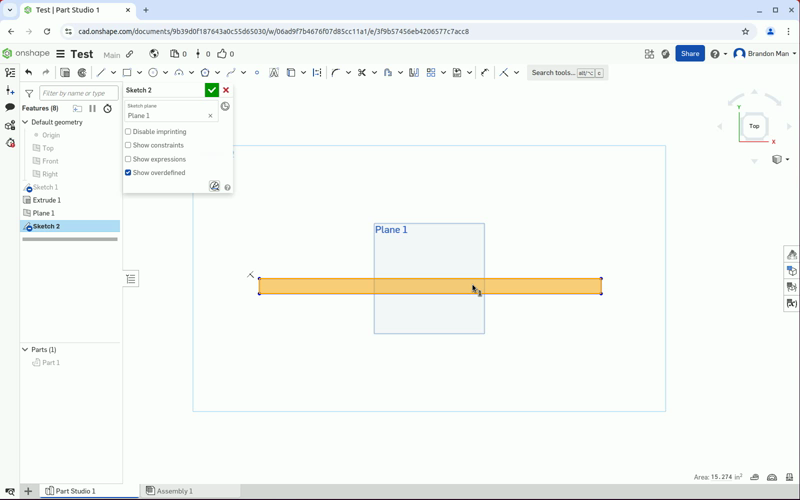
scroll(-6)
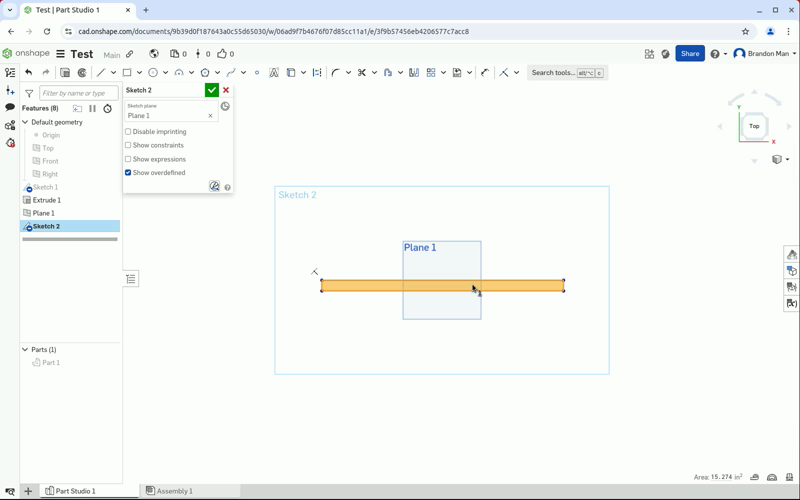
scroll(-6)
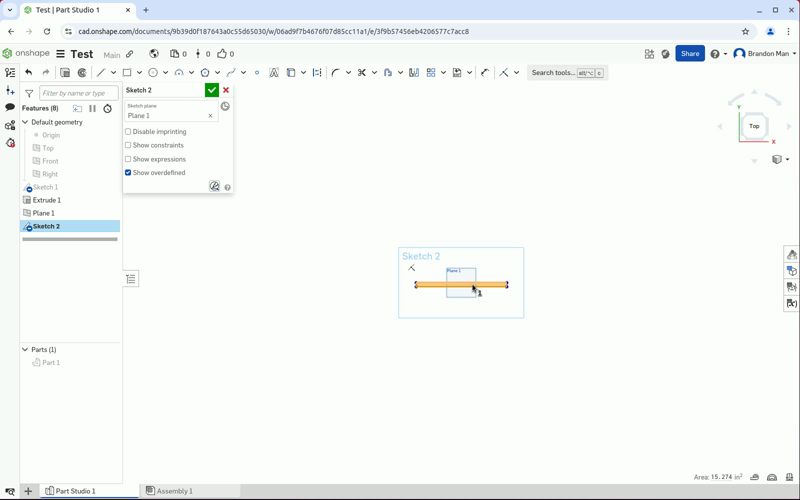
mouse_move(73, 352)
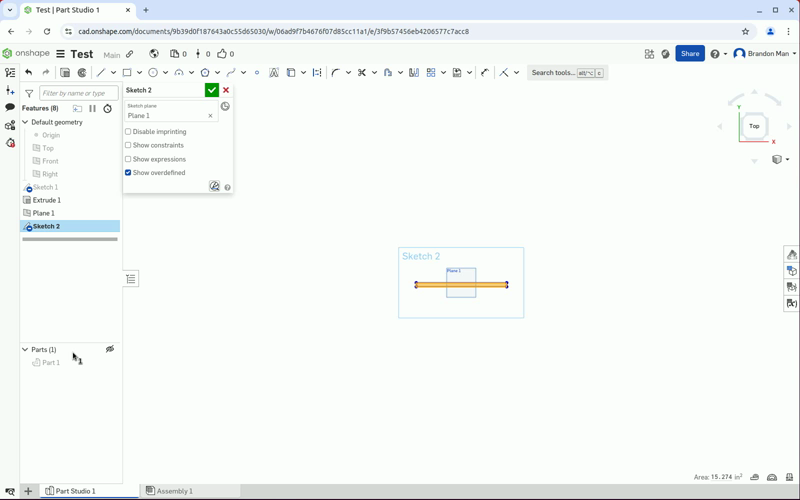
key(shift+y)
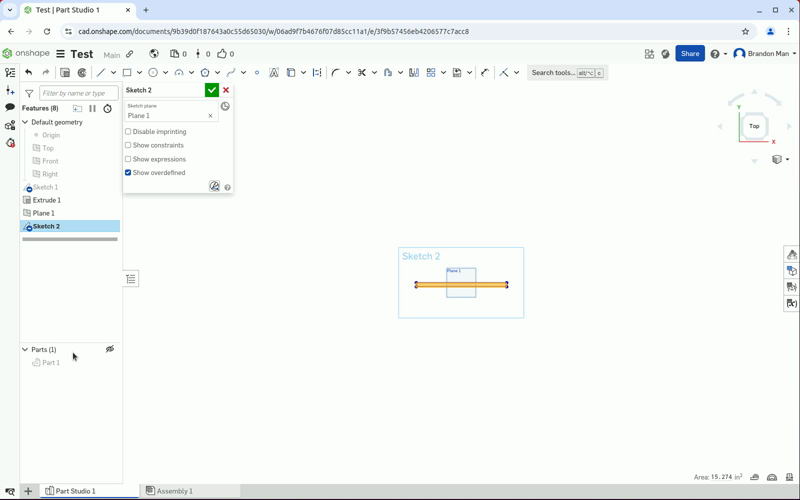
key(shift+e)
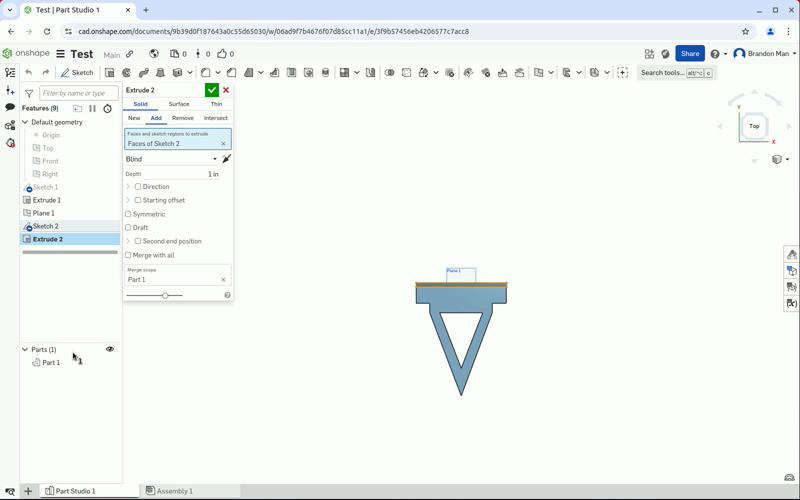
mouse_move(143, 106)
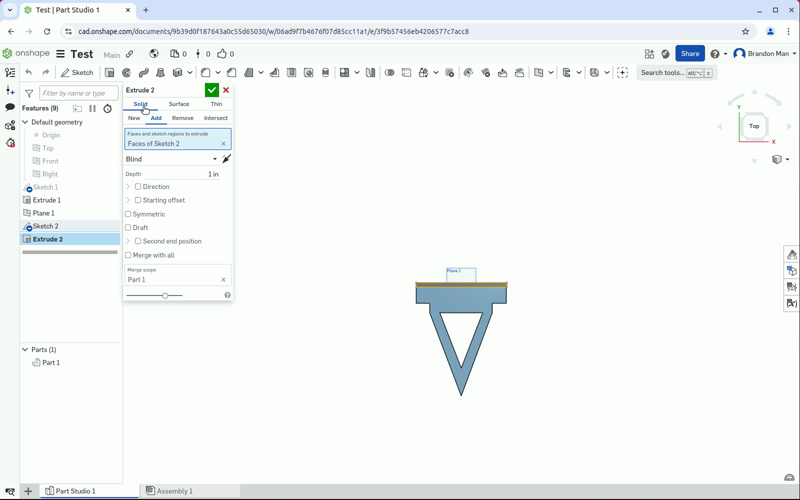
click(143, 106)
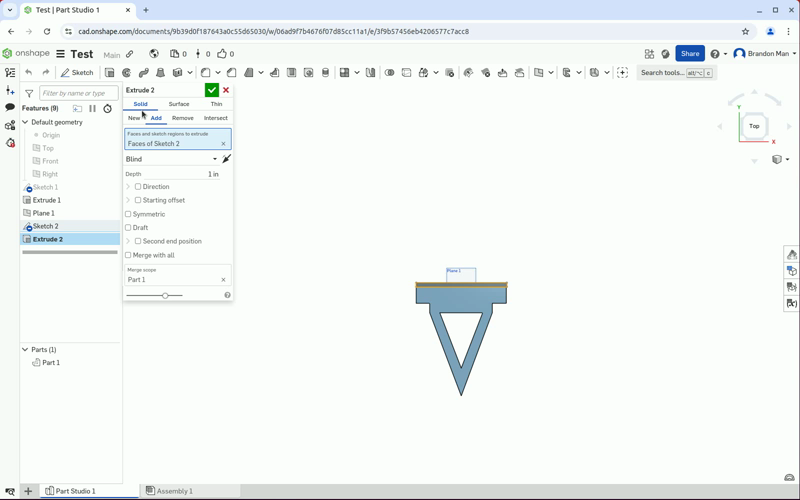
mouse_move(137, 120)
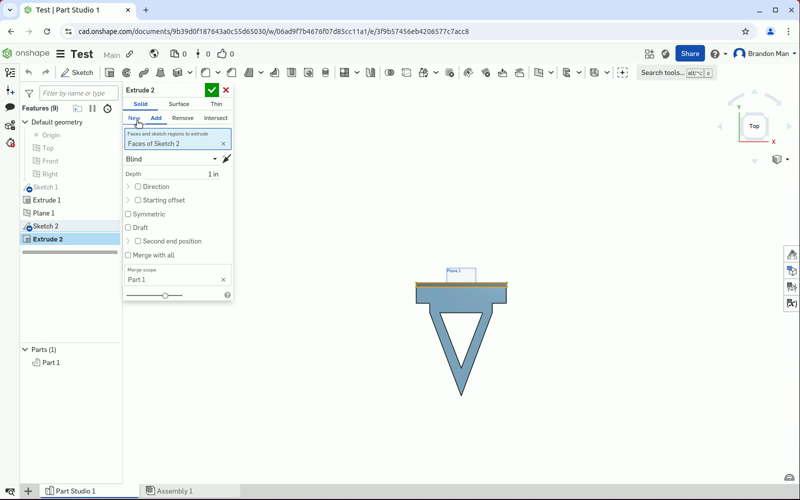
click(137, 120)
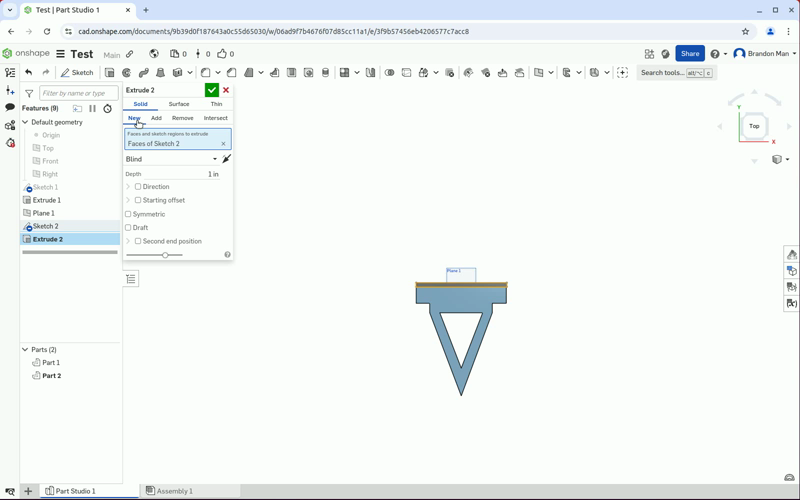
key(tab, 4)
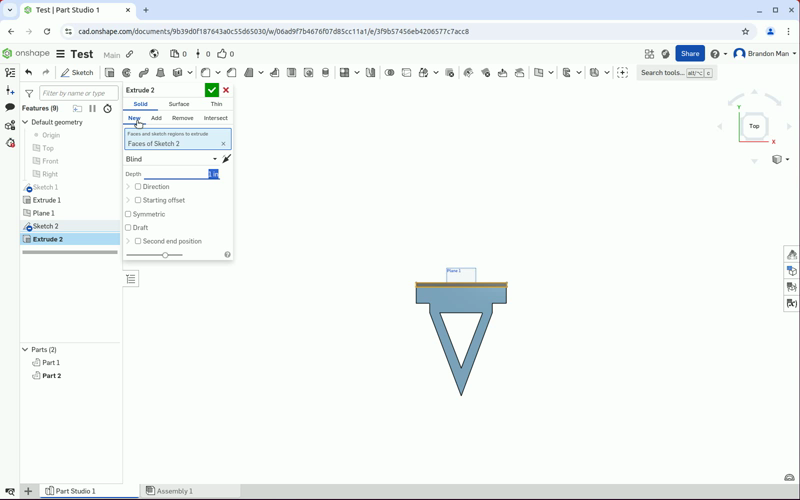
text(1.926)
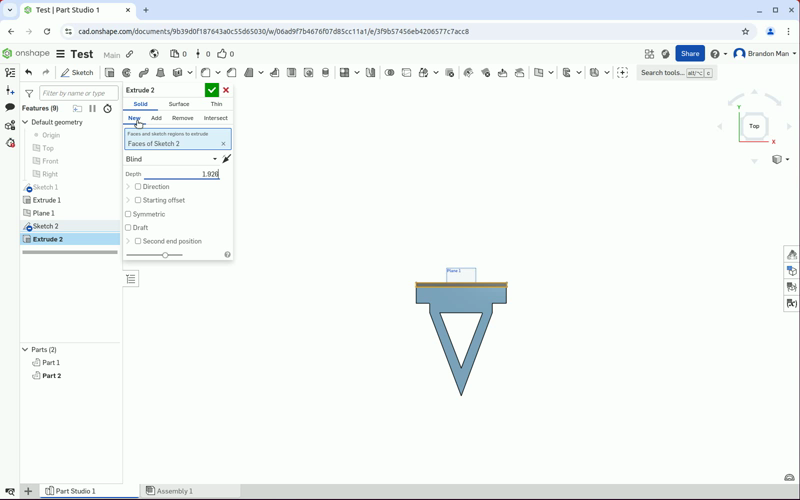
key(enter)
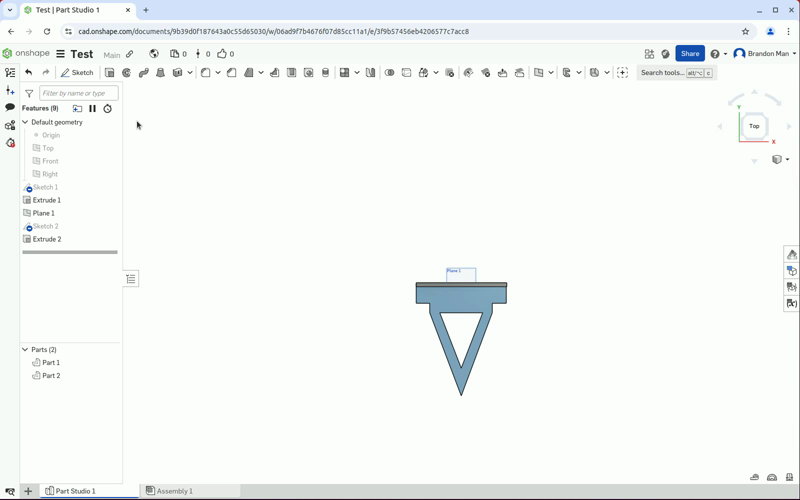
key(shift+h)
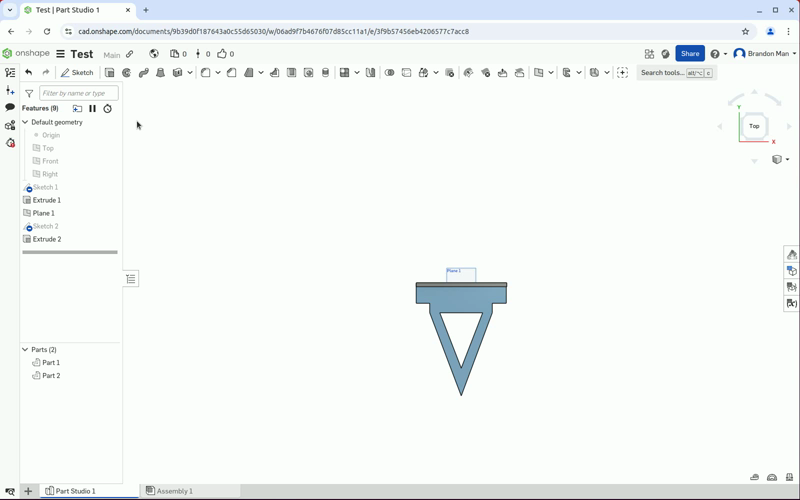
key(shift+h)
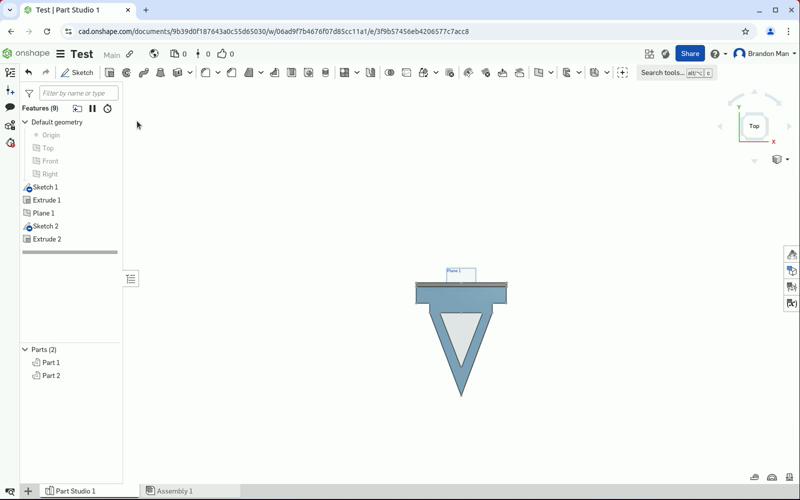
key(shift+7)
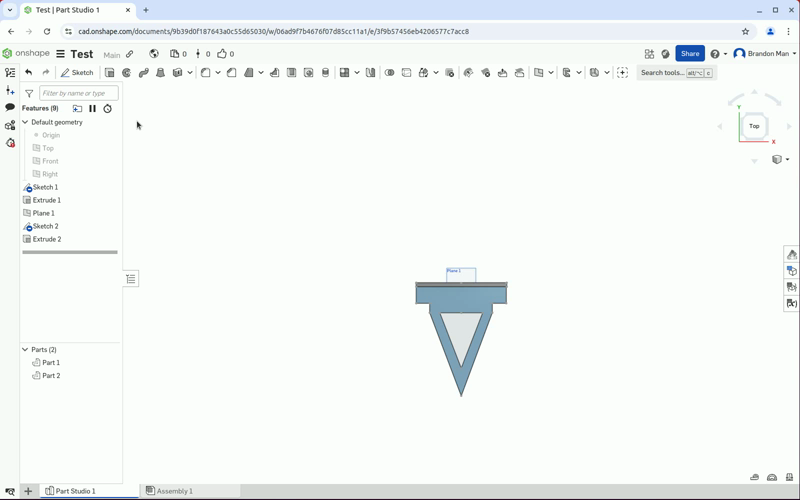
key(up, 3)
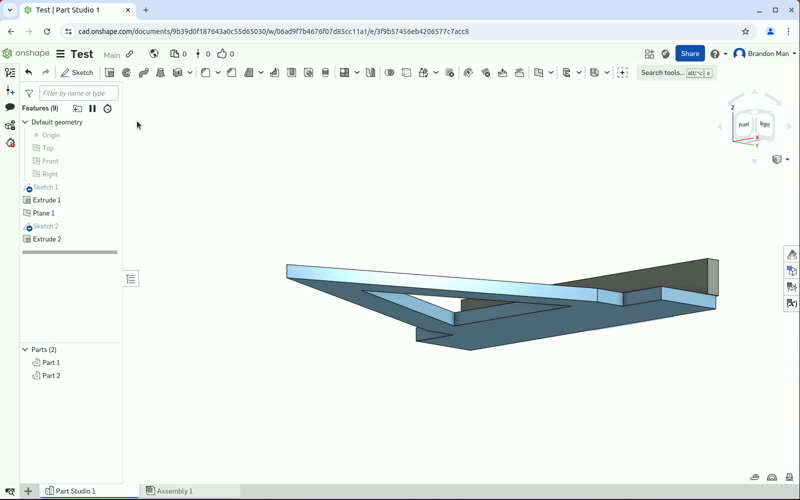
key(left, 3)
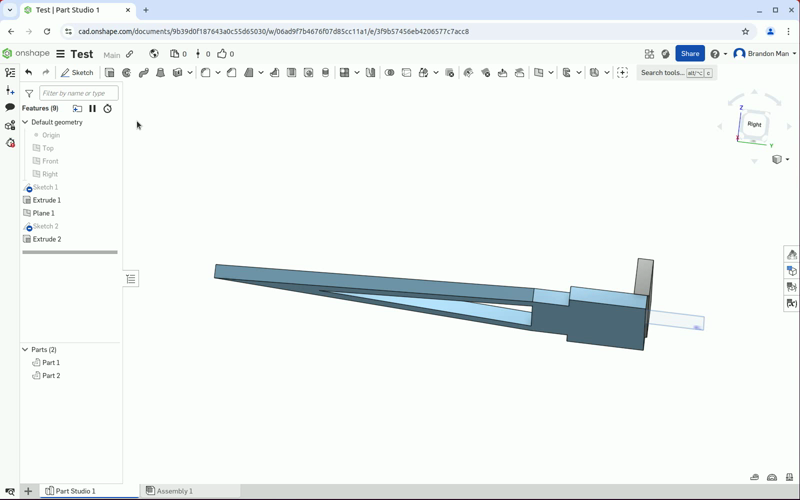
key(right, 3)
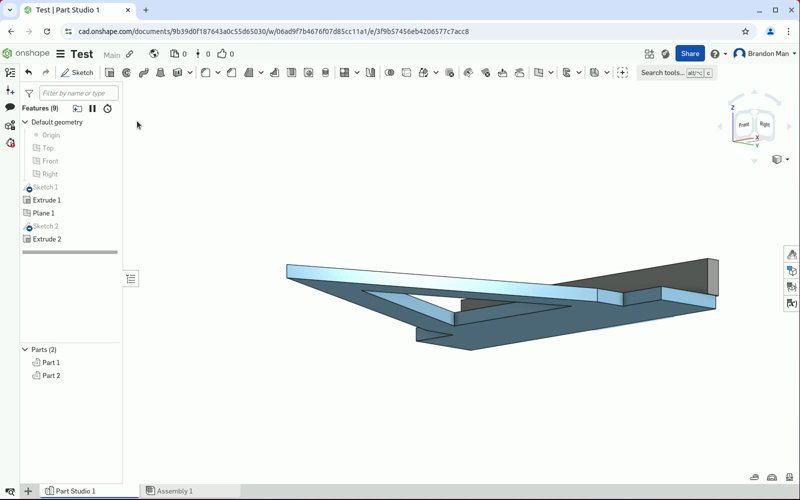
key(down, 3)
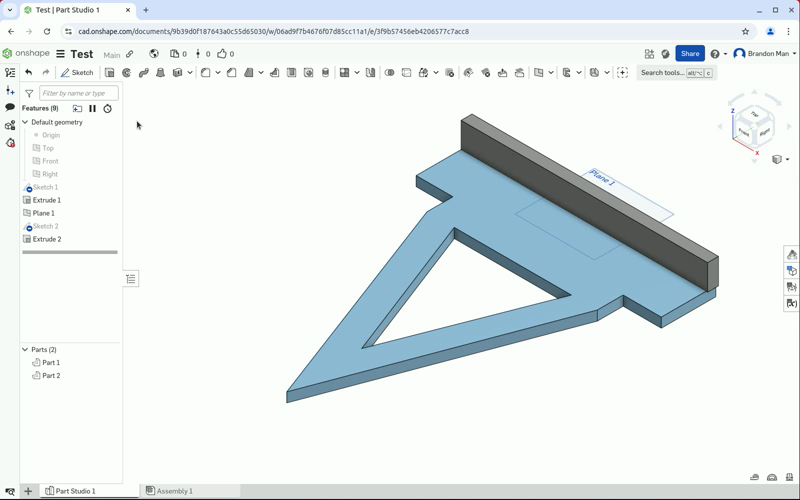
mouse_move(73, 189)
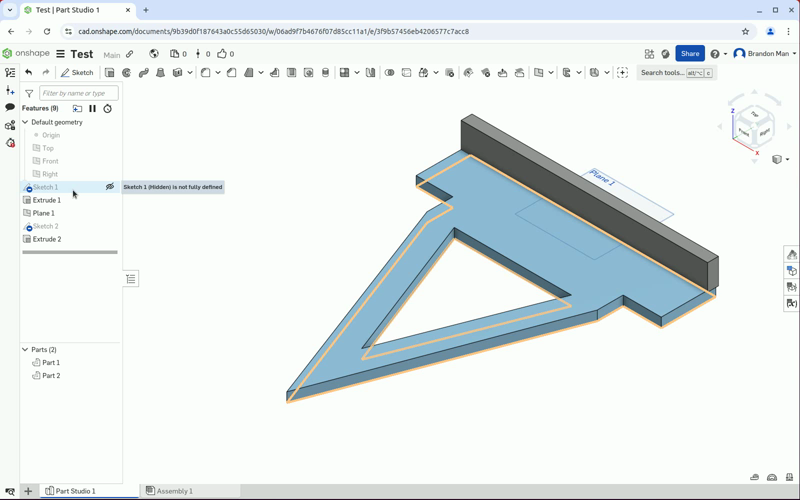
click(73, 189)